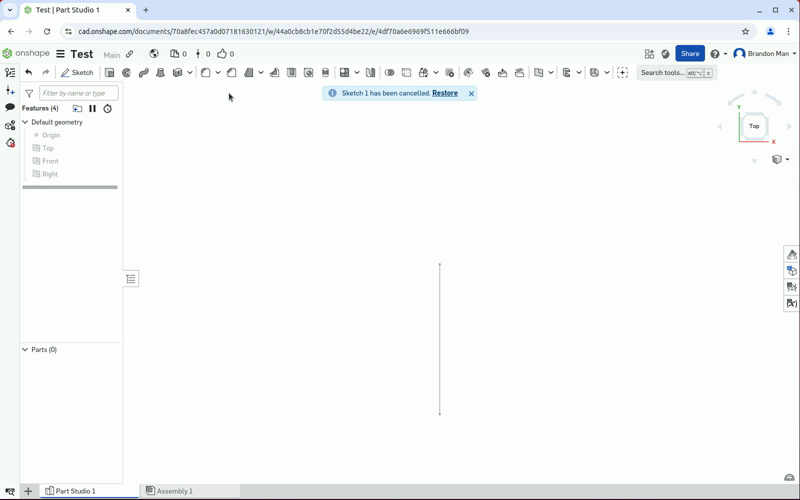
key(shift+h)
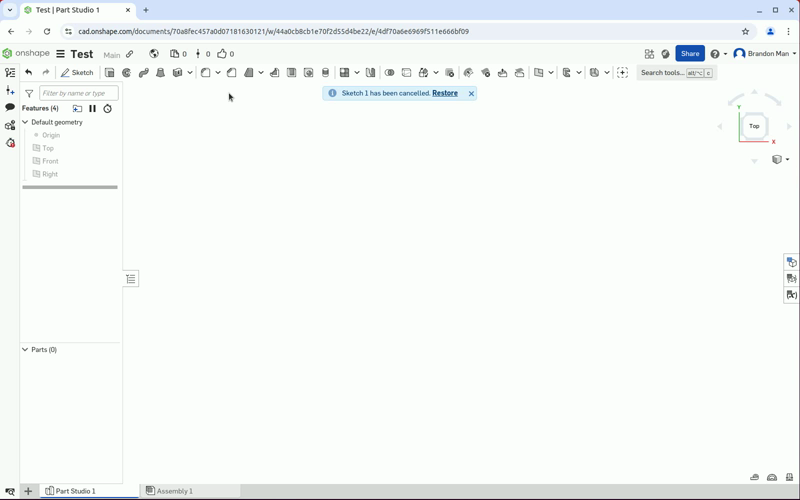
mouse_move(73, 352)
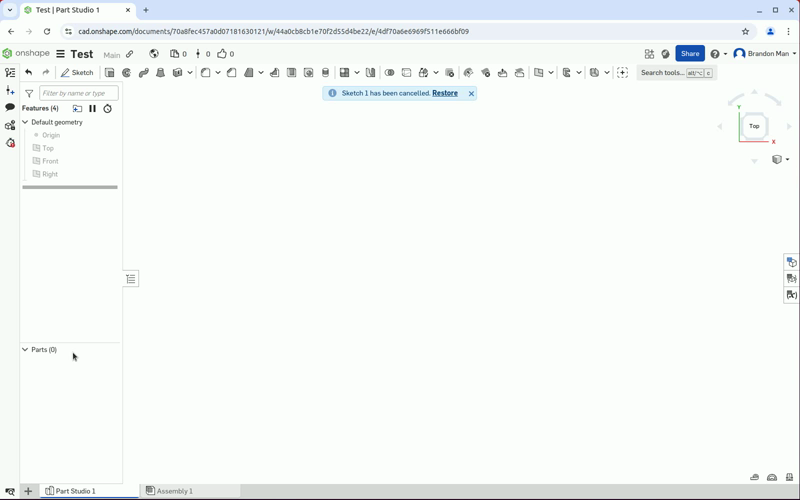
key(y)
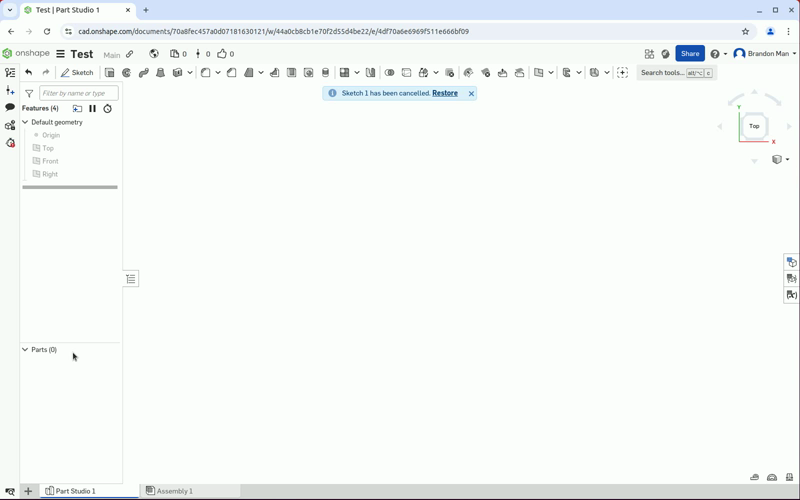
key(shift+p)
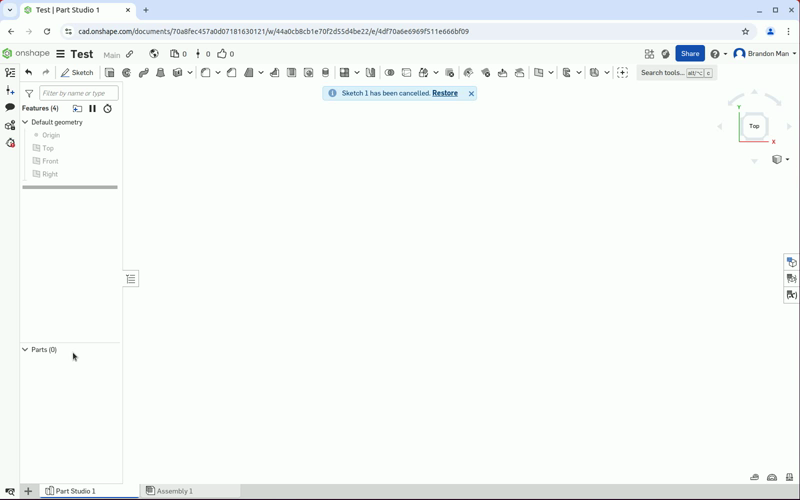
key(space)
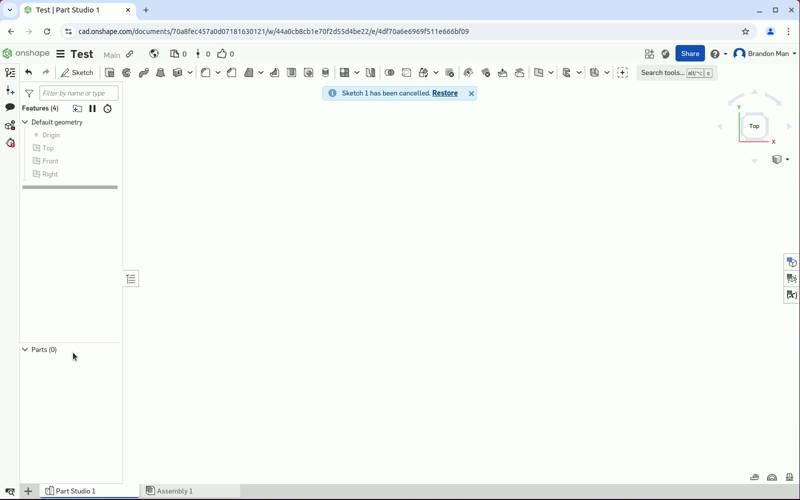
key_down(shift)
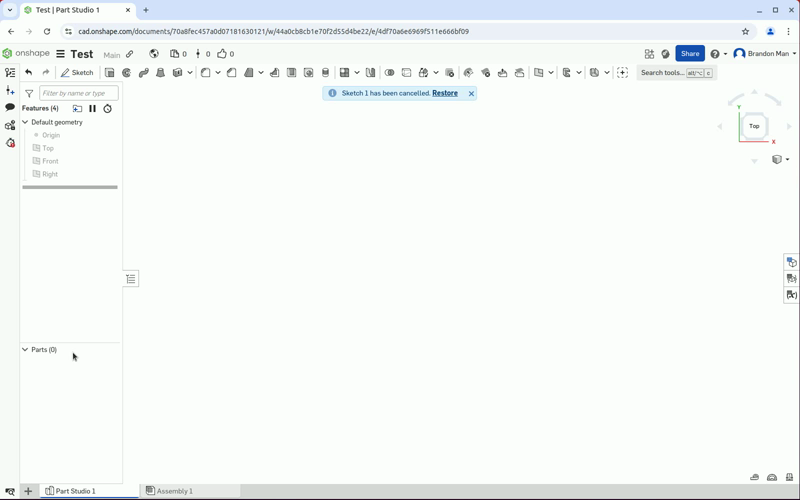
key(up)
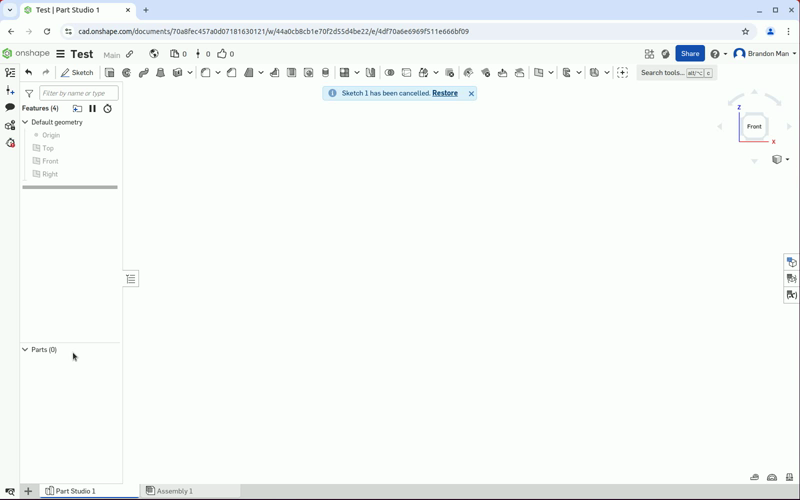
key_up(shift)
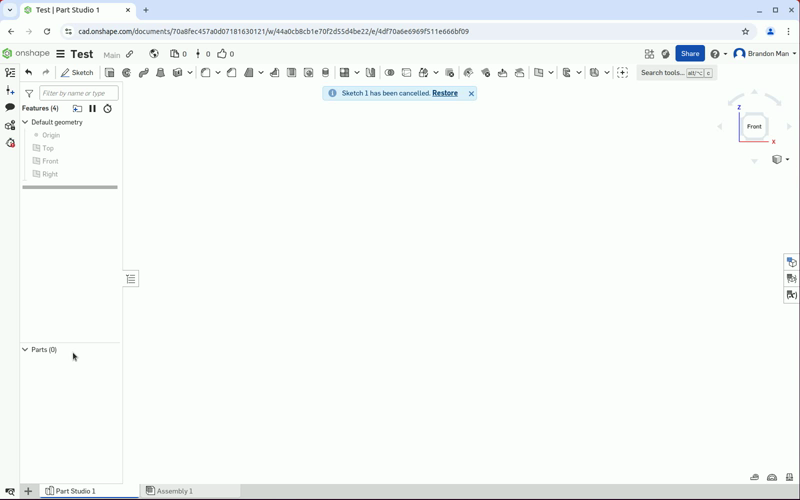
mouse_move(73, 352)
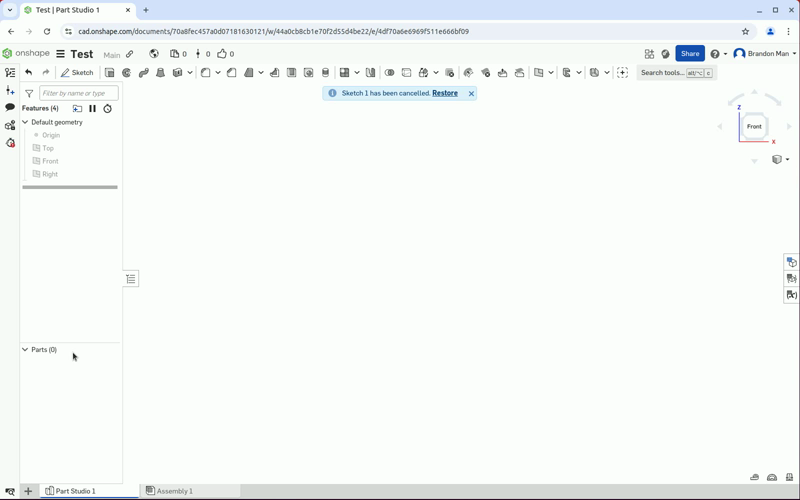
key(shift+y)
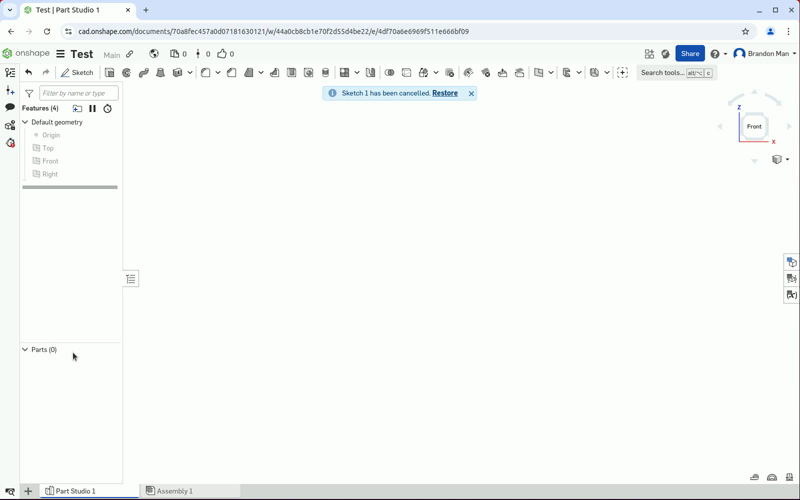
key(shift+s)
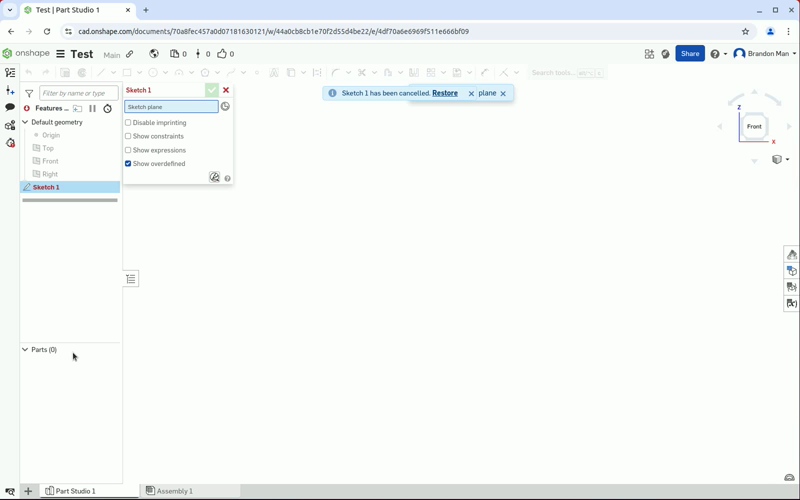
mouse_move(73, 163)
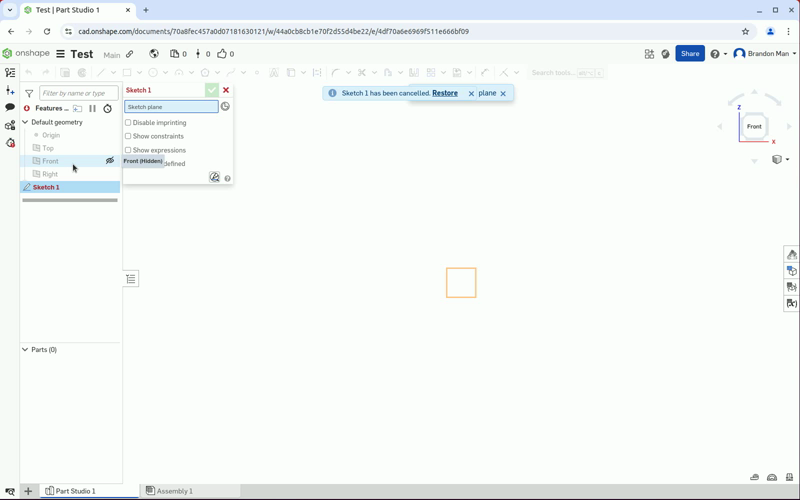
click(73, 163)
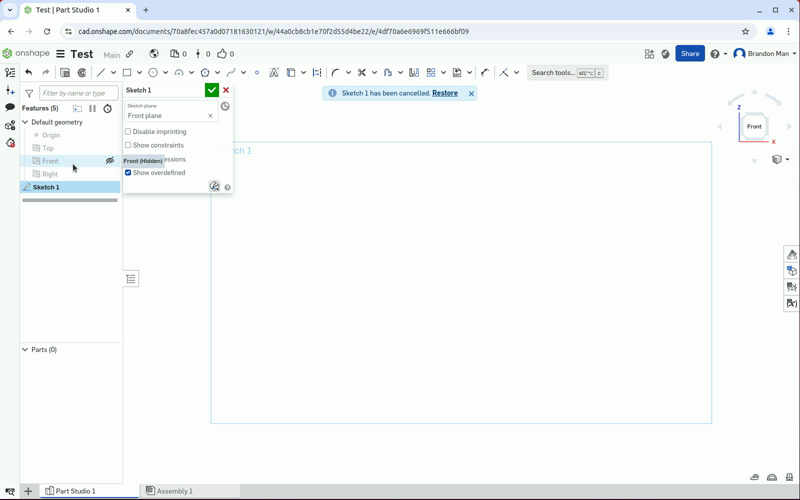
mouse_move(73, 352)
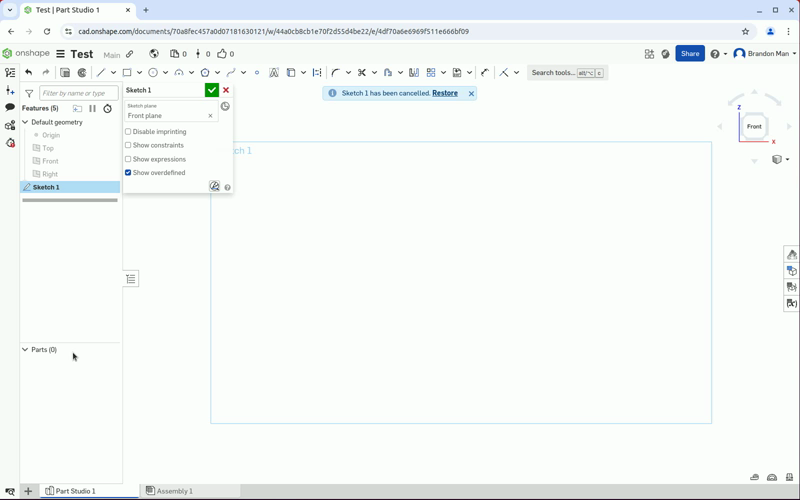
key(y)
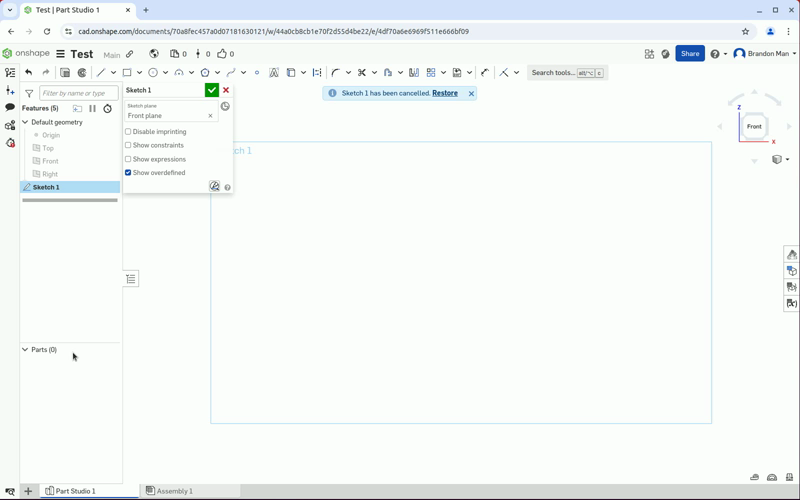
key(a)
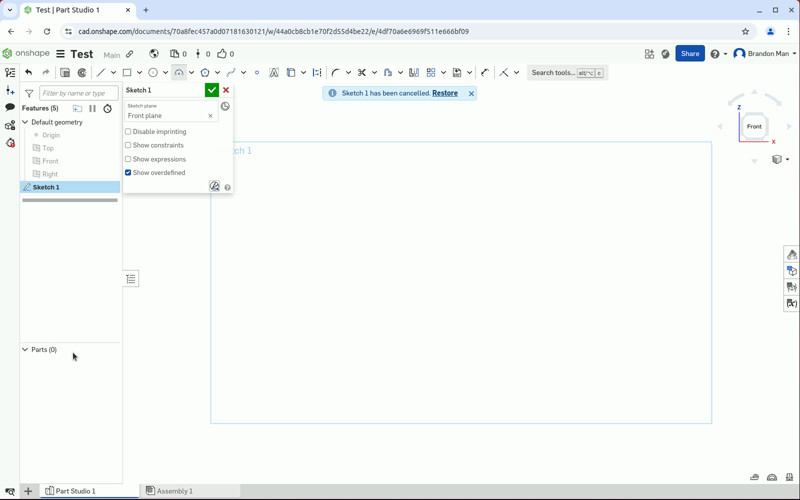
key_down(shift)
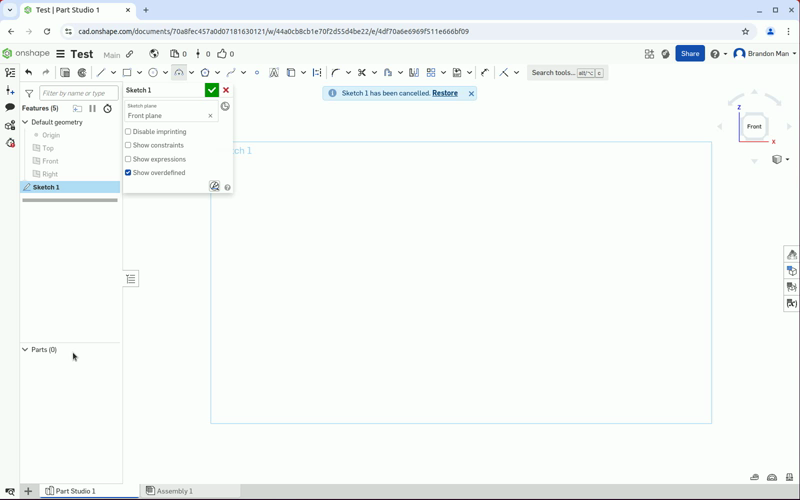
mouse_move(424, 239)
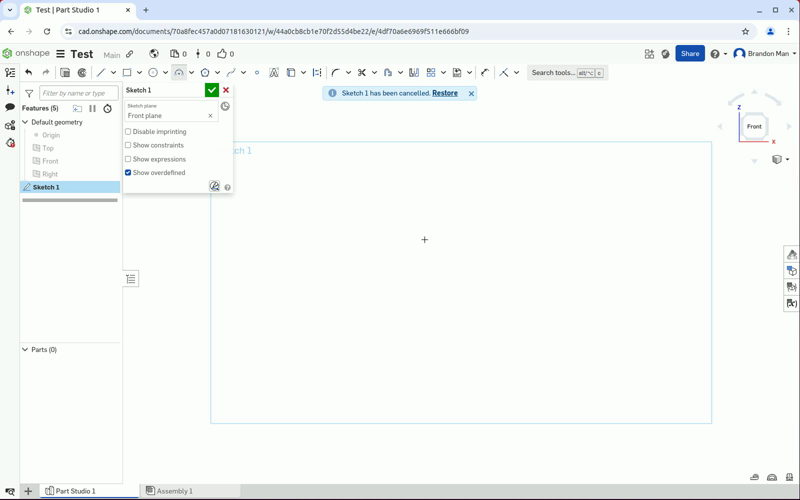
click(424, 239)
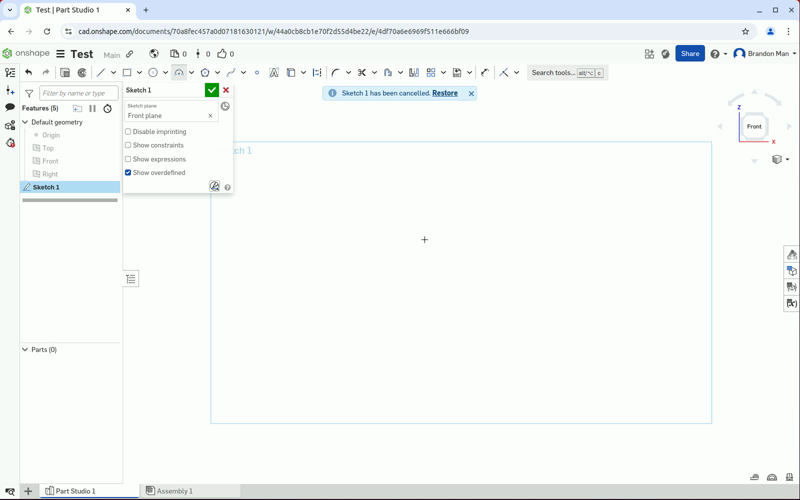
key_up(shift)
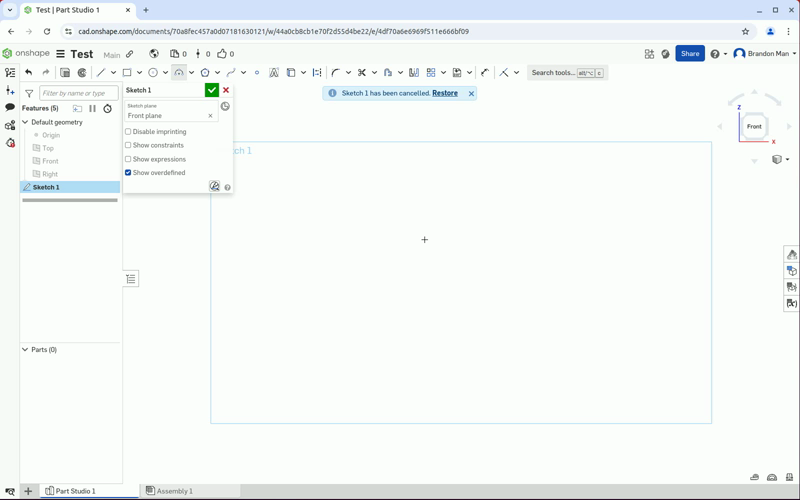
key_down(shift)
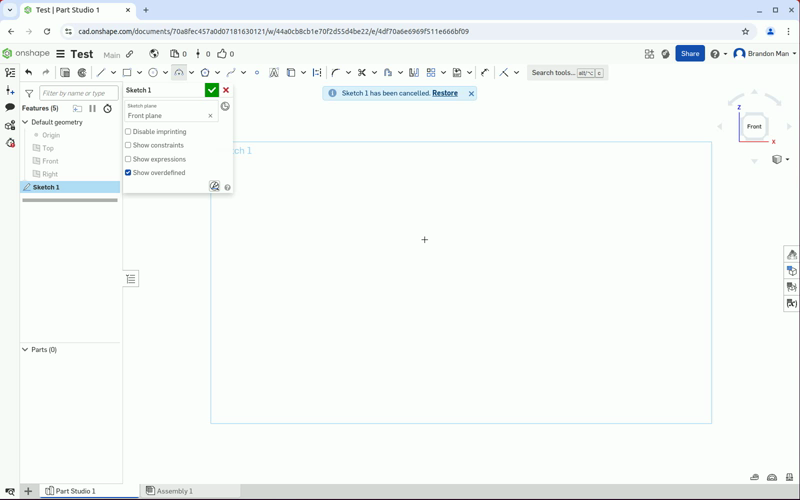
mouse_move(470, 239)
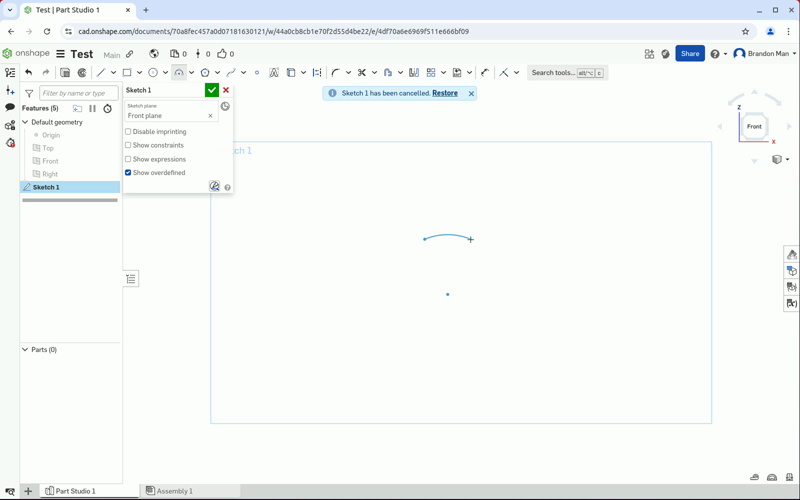
click(470, 239)
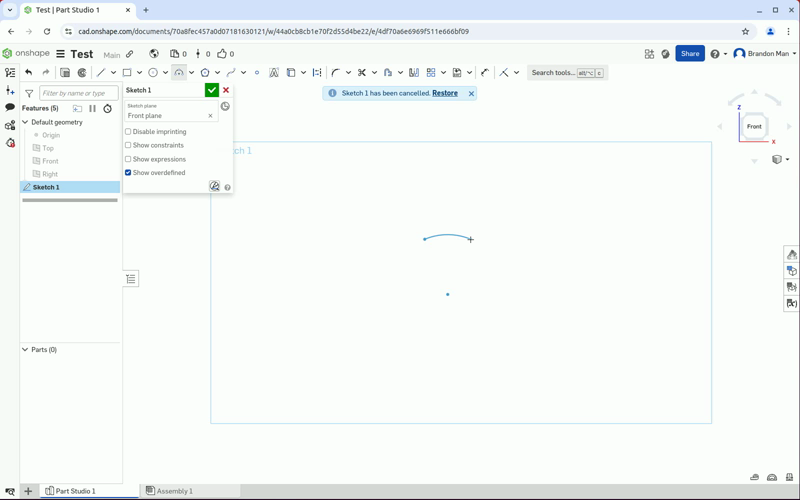
mouse_move(447, 262)
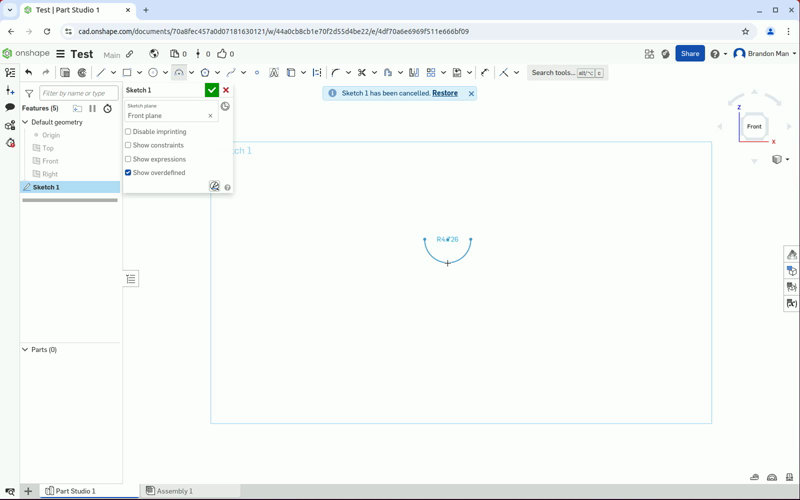
click(447, 262)
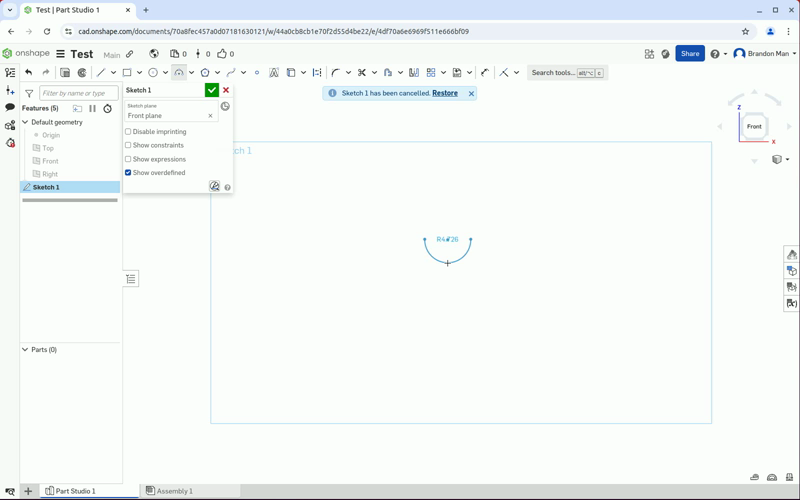
key_up(shift)
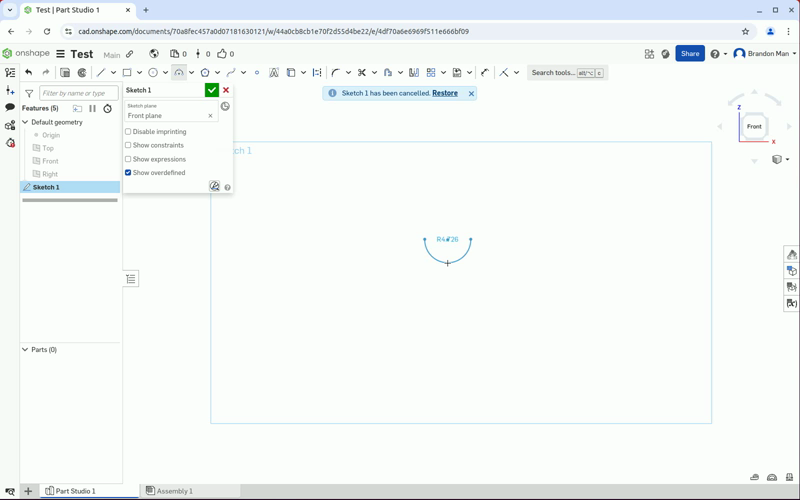
key(esc)
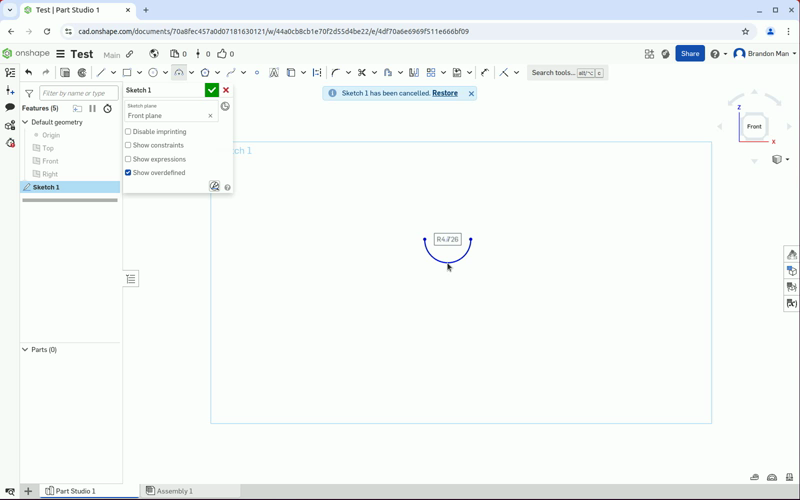
key(l)
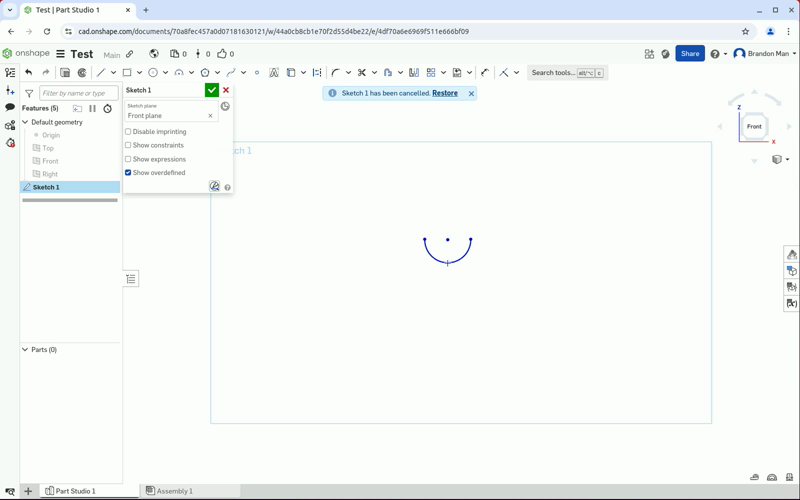
mouse_move(470, 239)
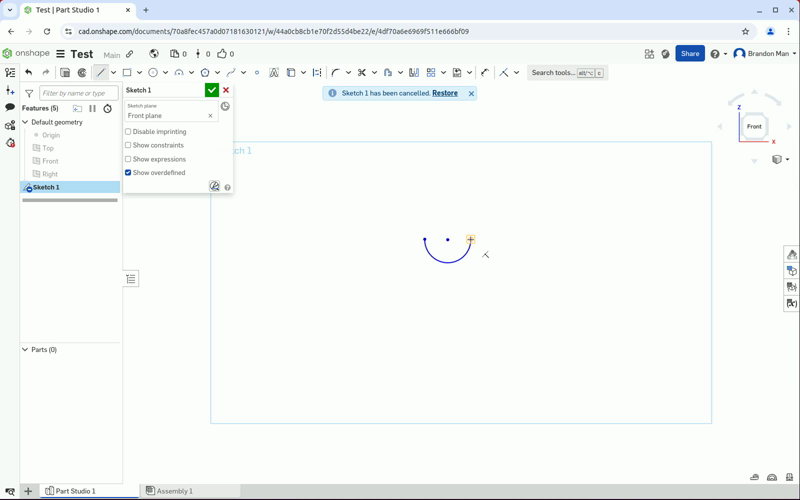
click(470, 239)
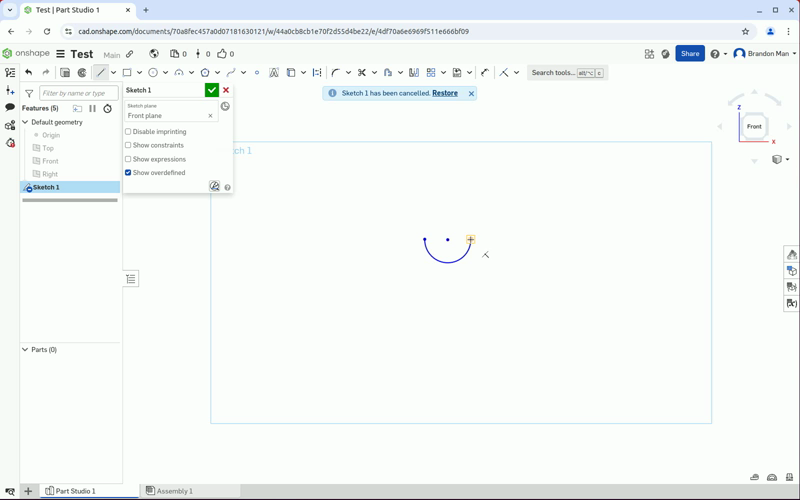
mouse_move(501, 239)
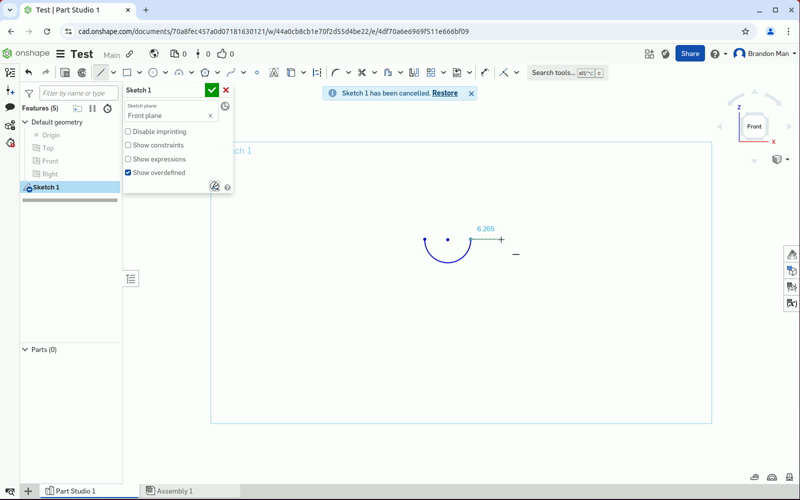
key_down(shift)
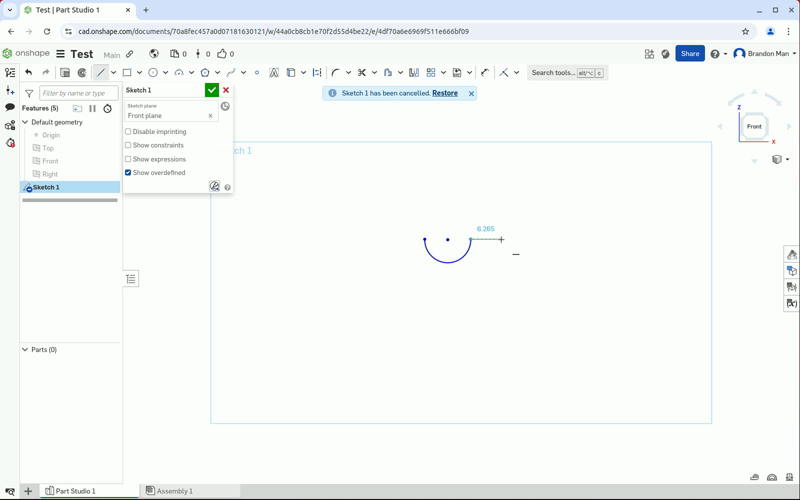
mouse_move(424, 239)
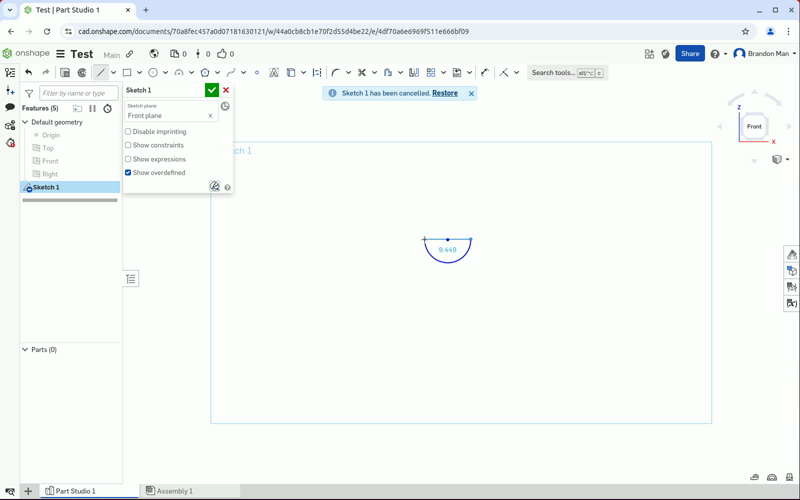
key_up(shift)
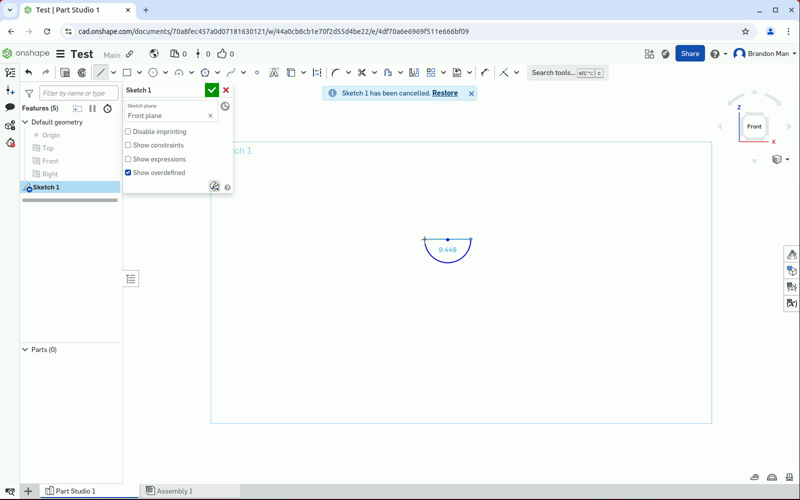
click(424, 239)
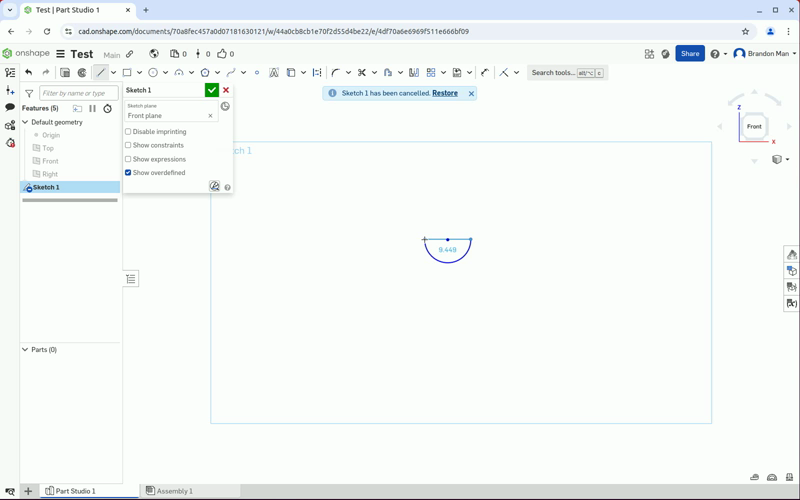
key(esc)
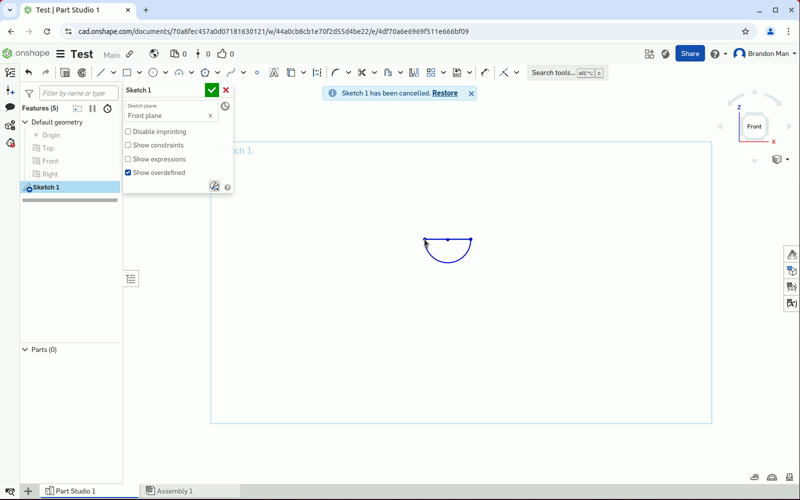
mouse_move(448, 256)
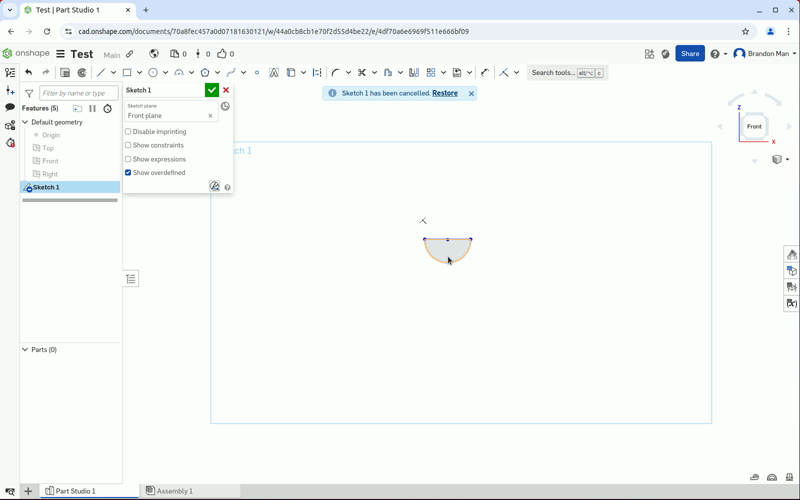
scroll(6)
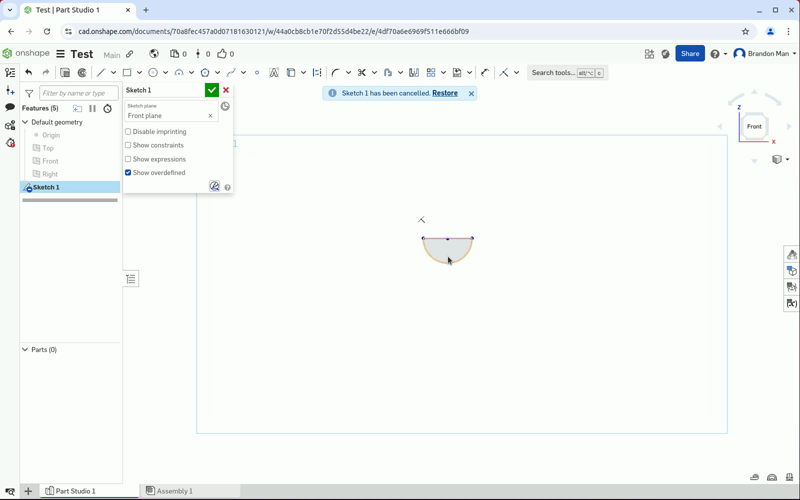
scroll(6)
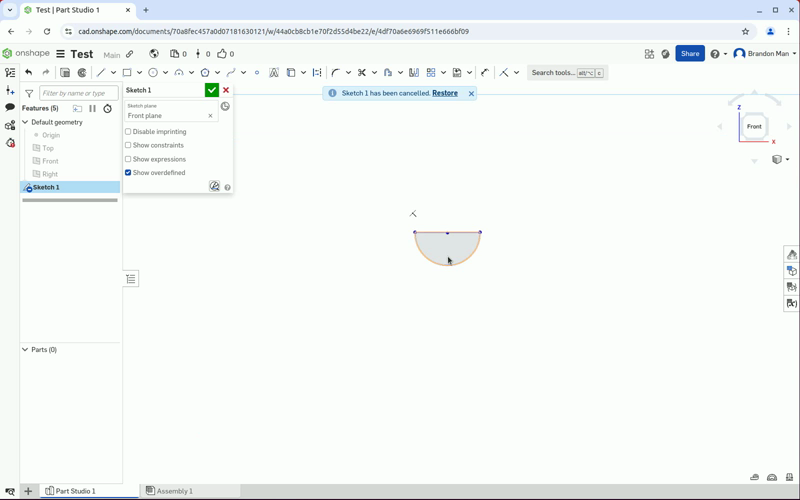
scroll(6)
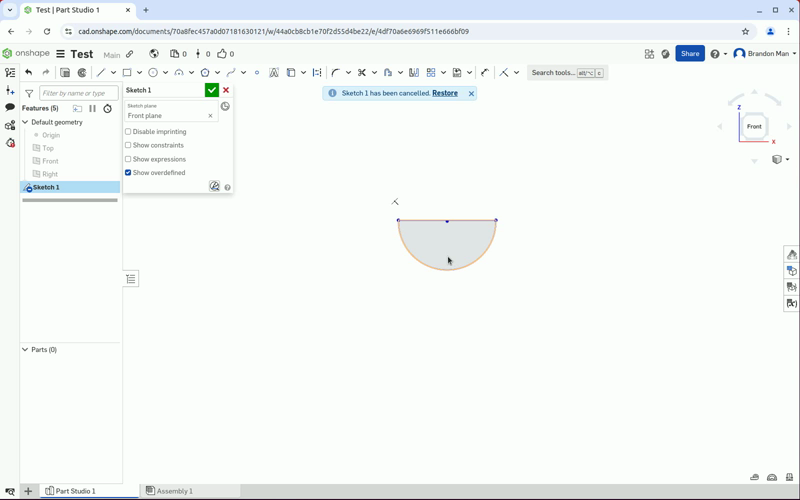
scroll(6)
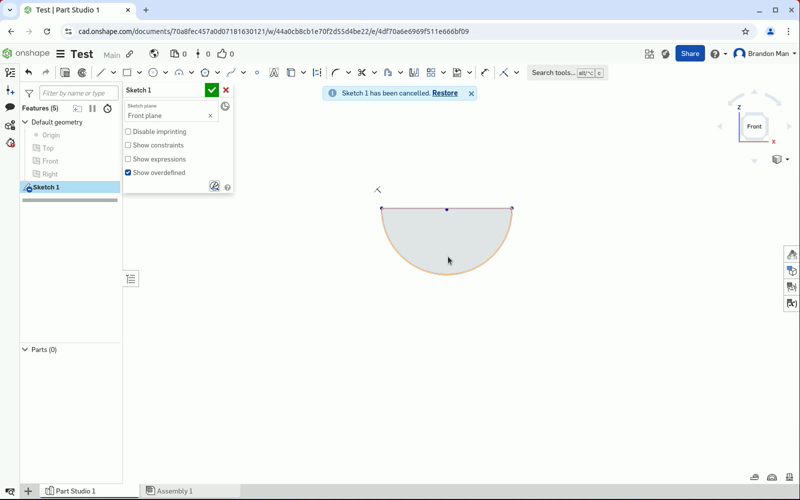
scroll(6)
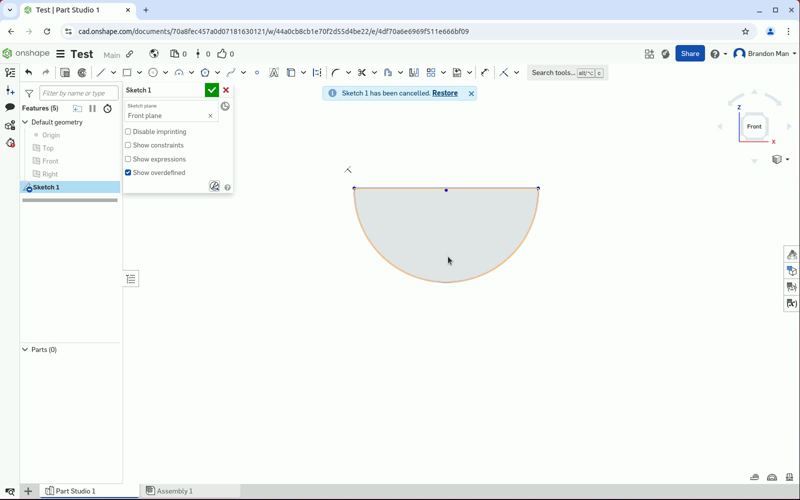
scroll(6)
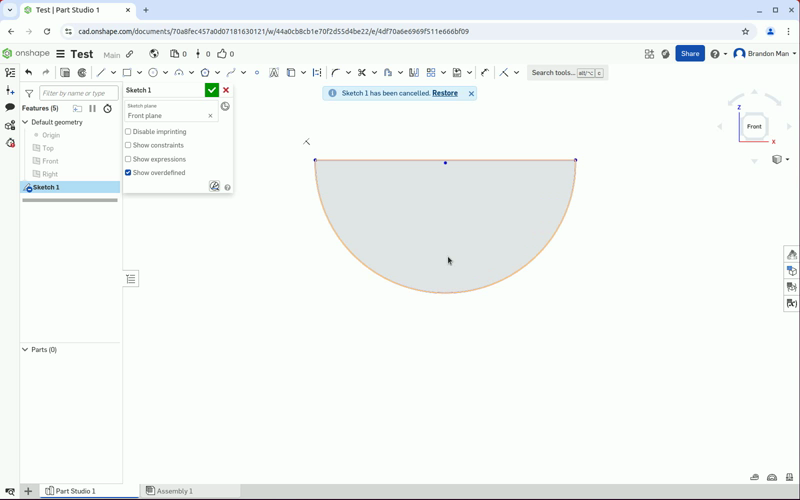
scroll(6)
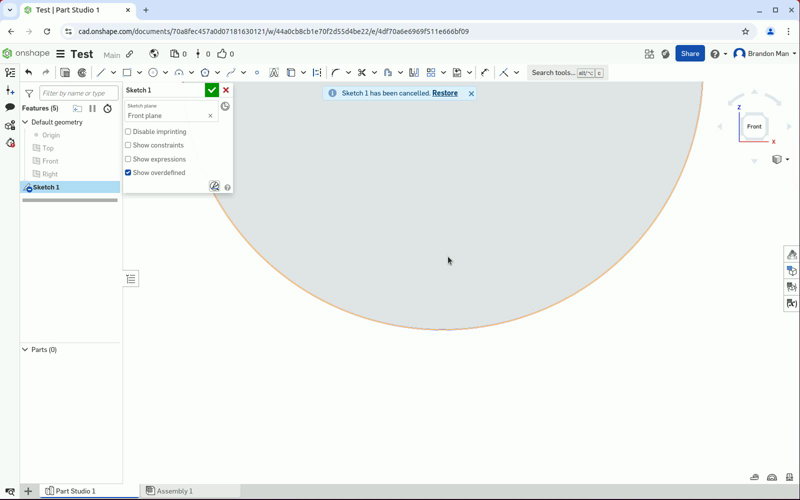
click(448, 256)
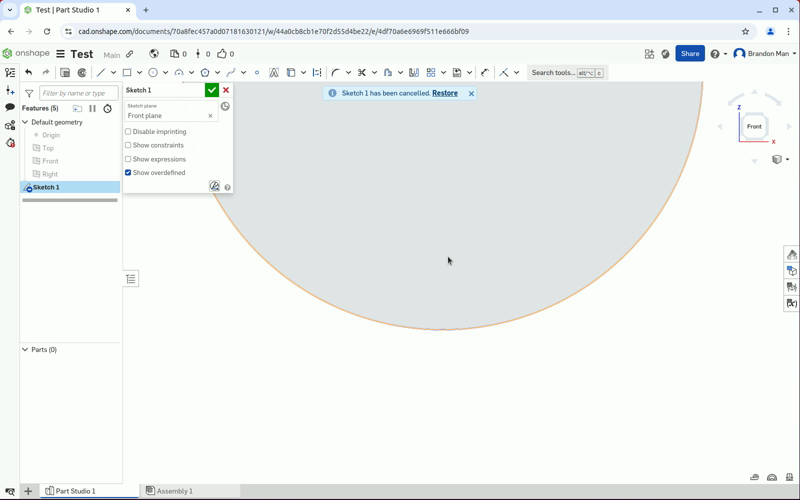
scroll(-6)
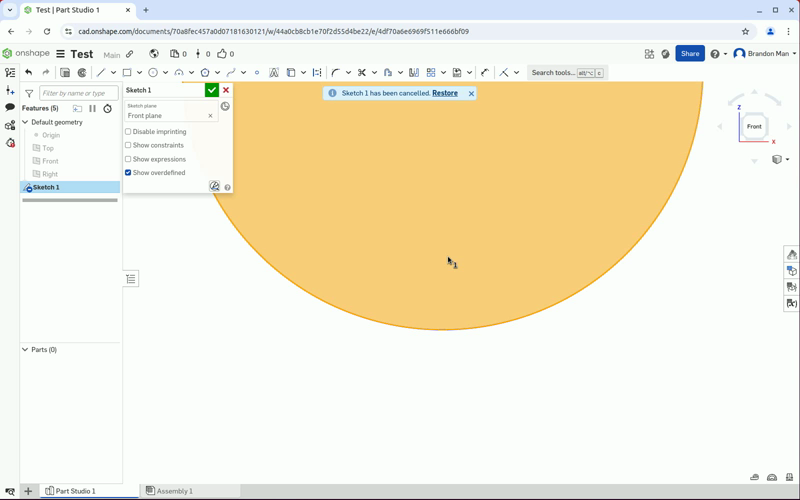
scroll(-6)
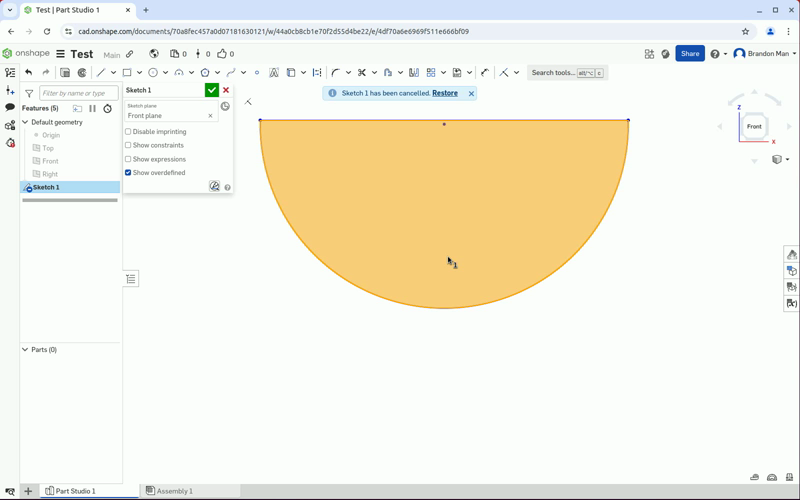
scroll(-6)
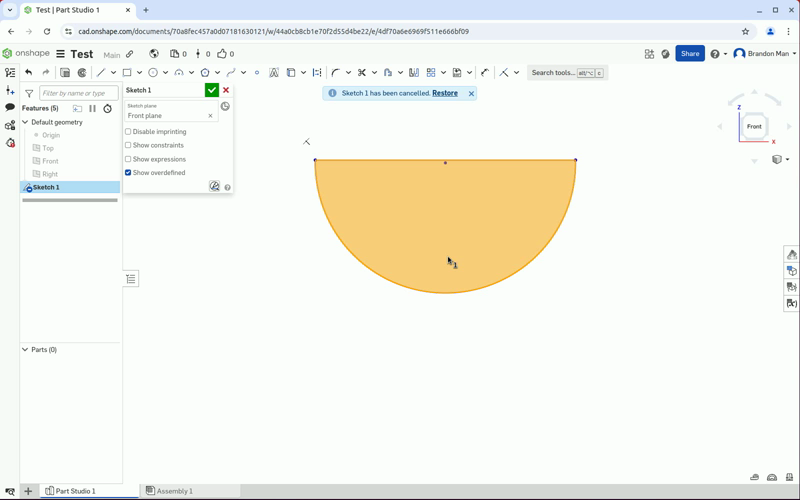
scroll(-6)
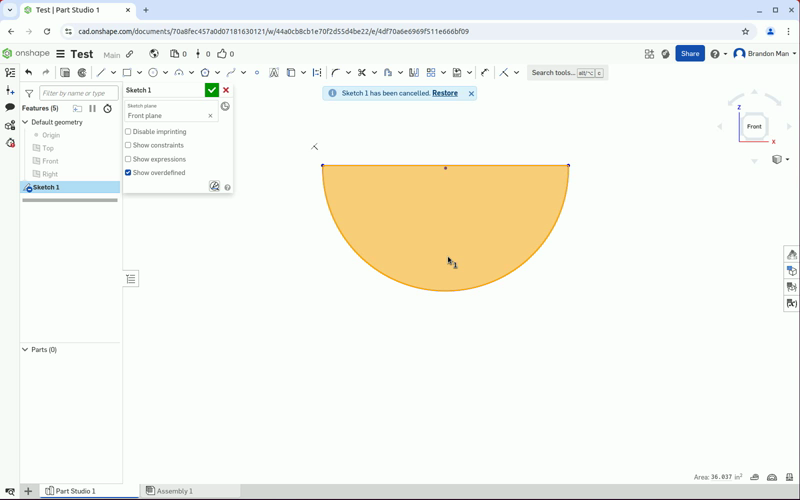
scroll(-6)
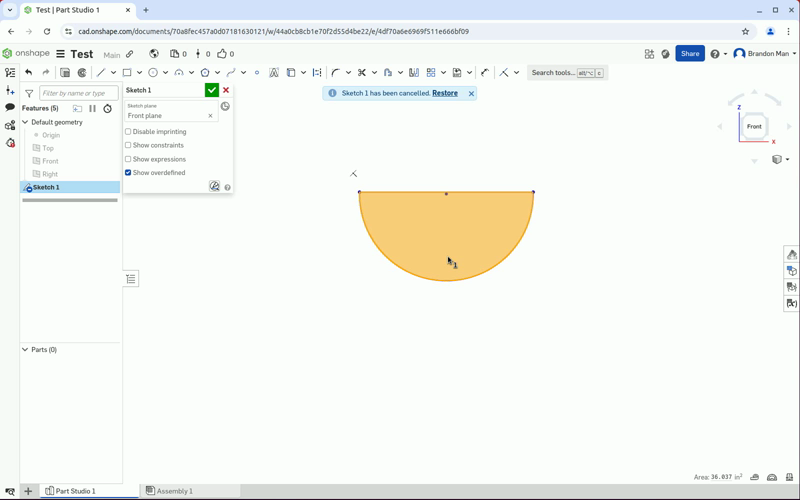
scroll(-6)
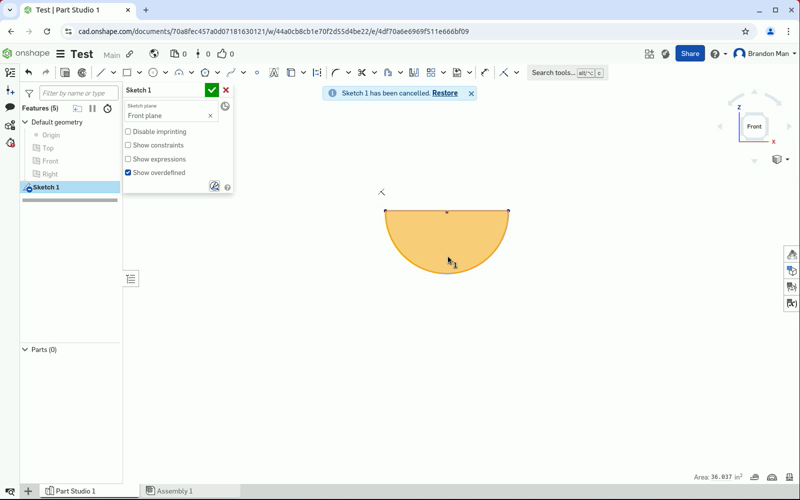
scroll(-6)
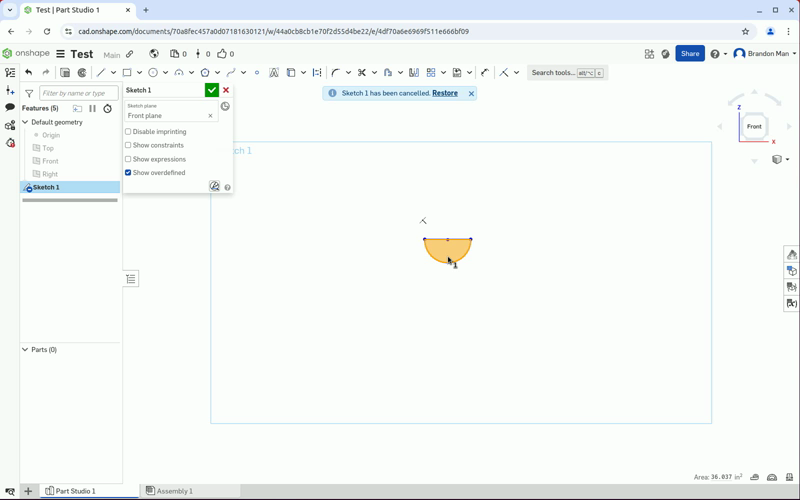
mouse_move(73, 352)
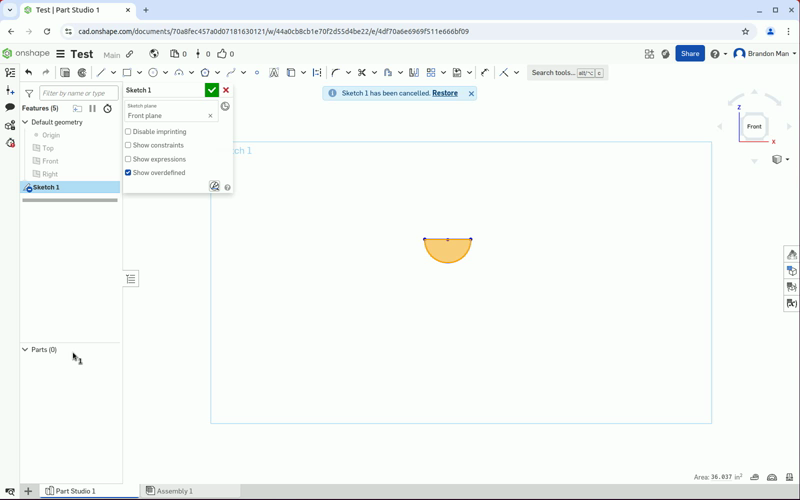
key(shift+y)
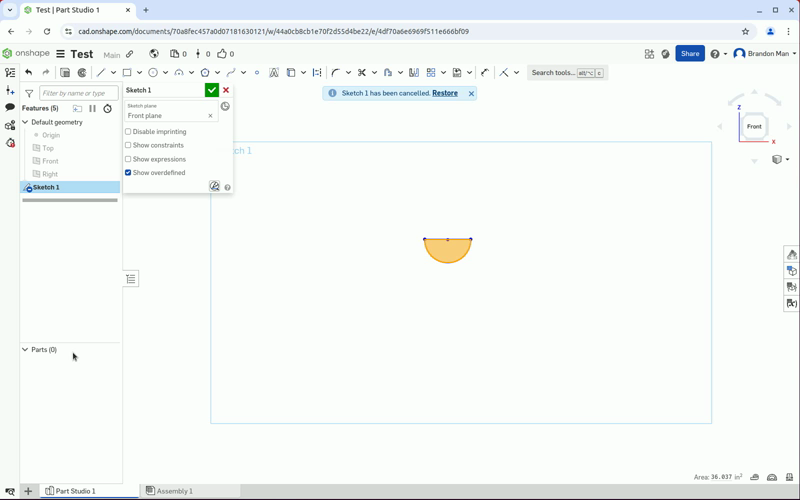
key(shift+e)
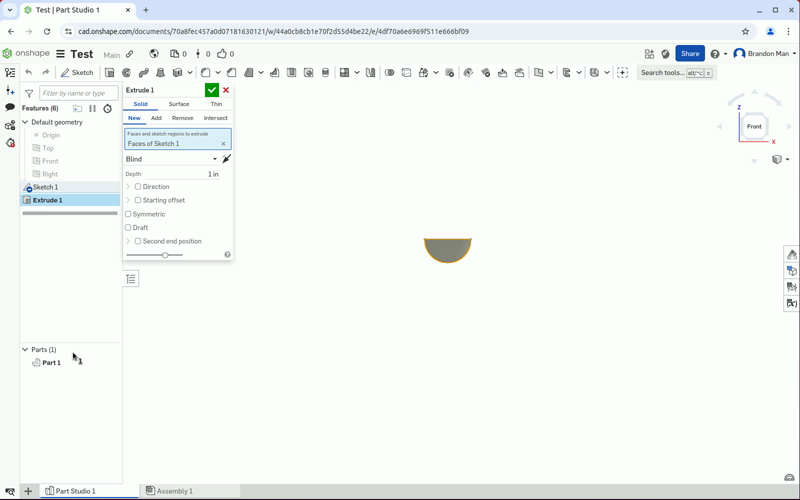
mouse_move(143, 106)
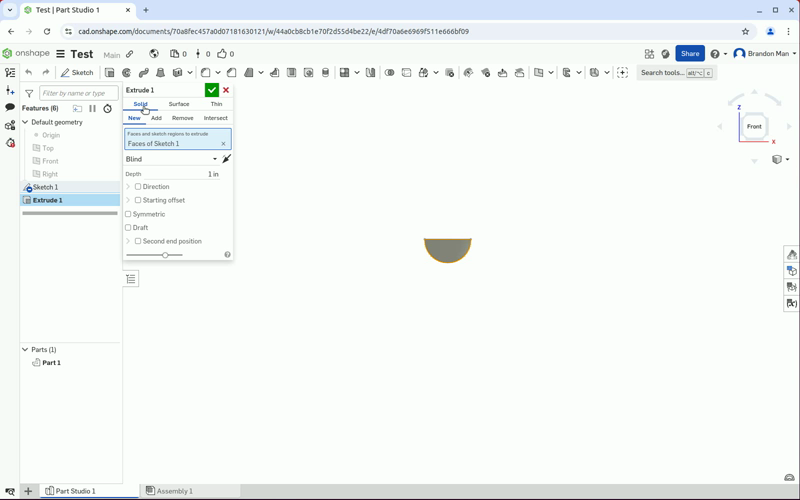
click(143, 106)
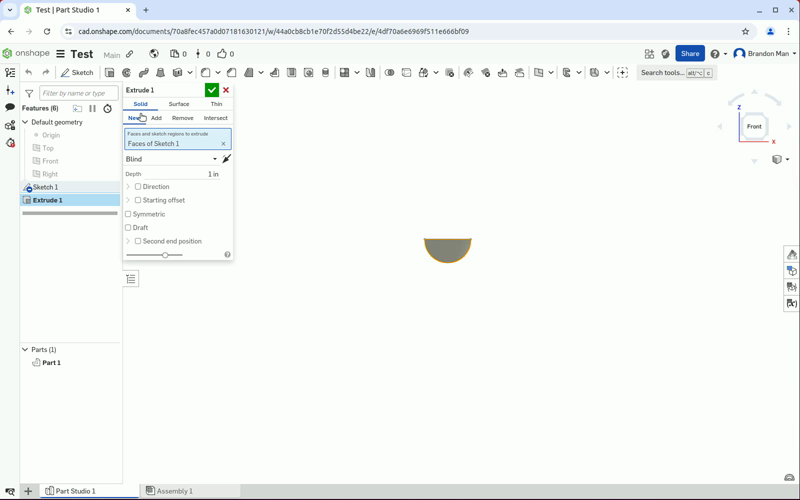
mouse_move(137, 120)
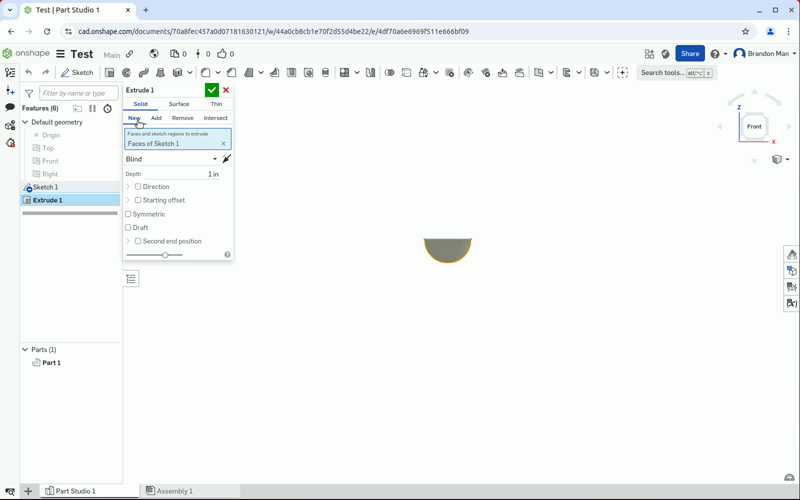
click(137, 120)
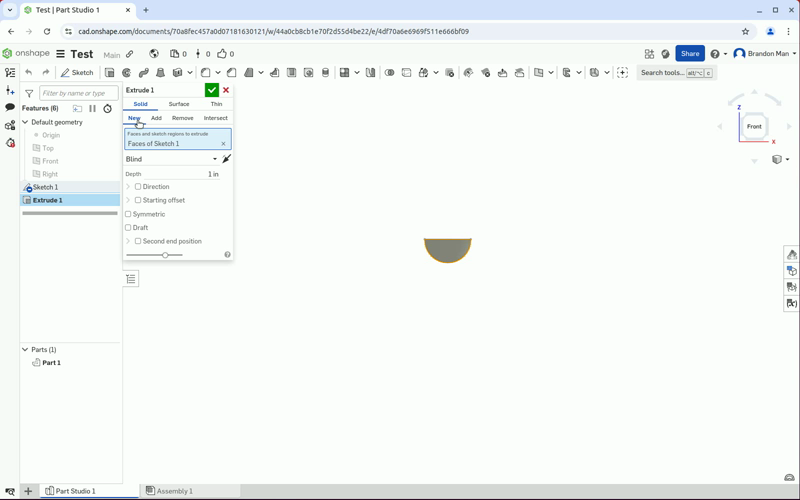
key(tab, 4)
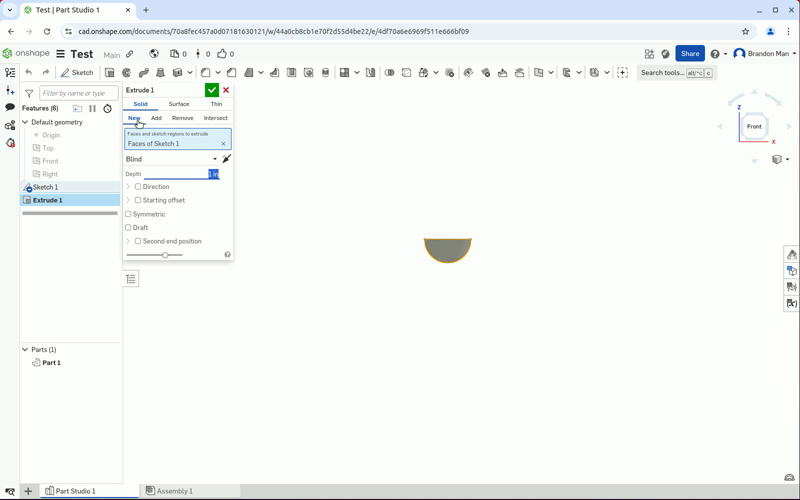
text(15.646)
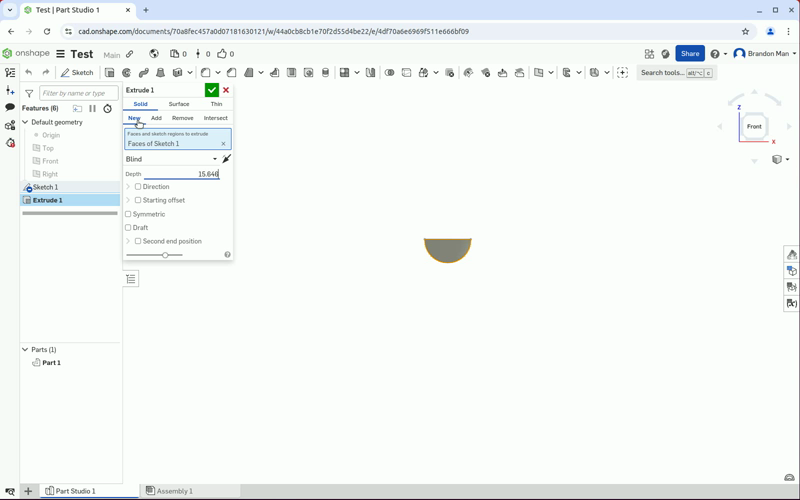
key(enter)
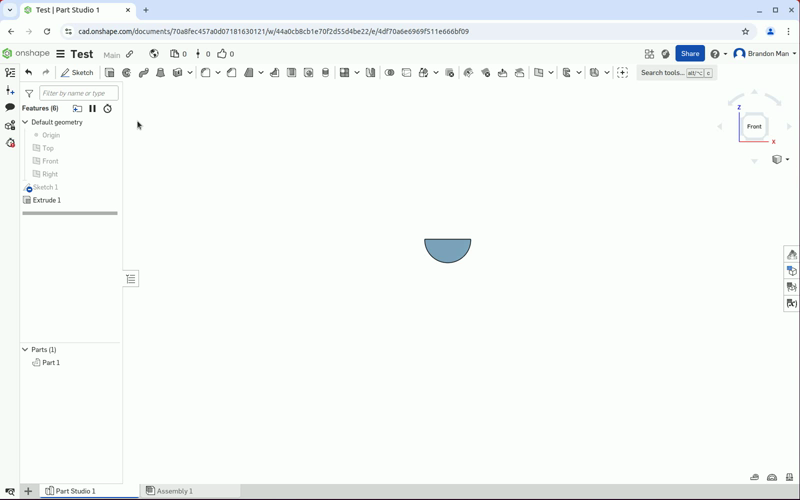
key(shift+h)
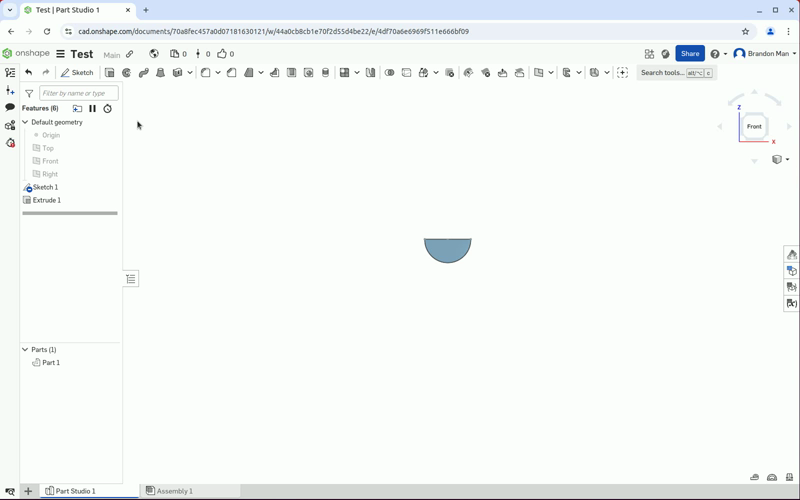
key(shift+h)
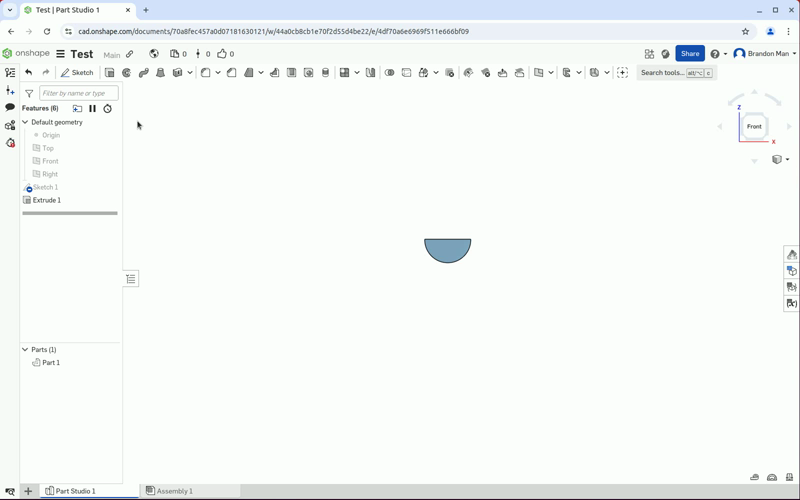
mouse_move(73, 189)
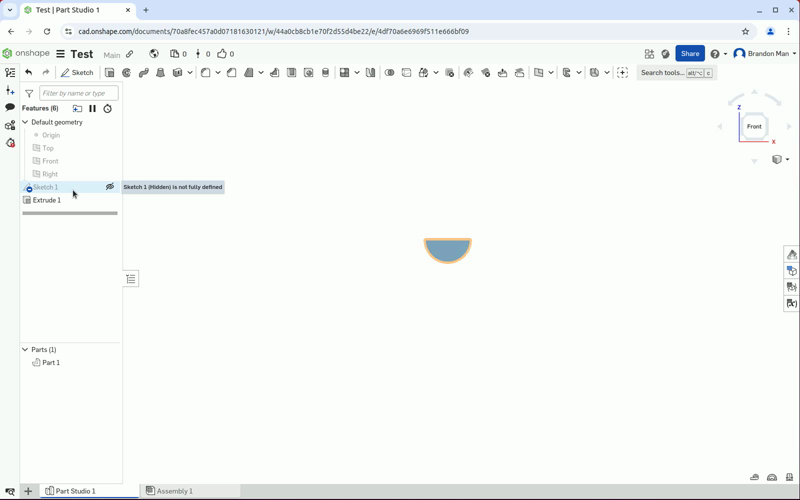
click(73, 189)
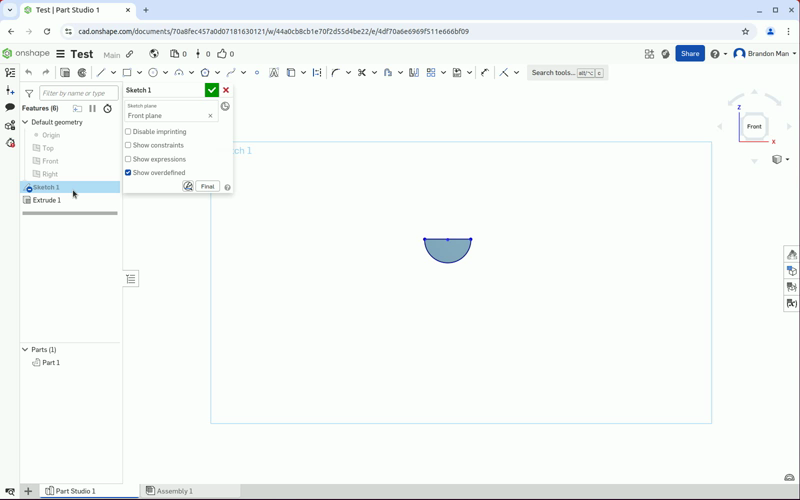
mouse_move(229, 92)
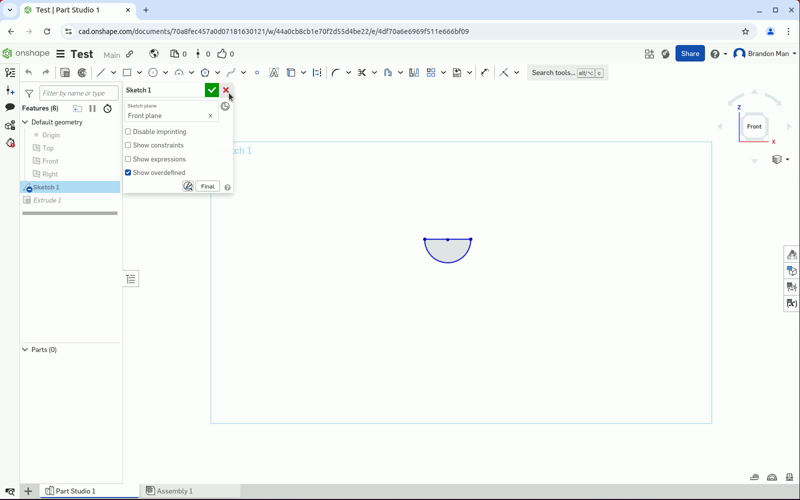
click(229, 92)
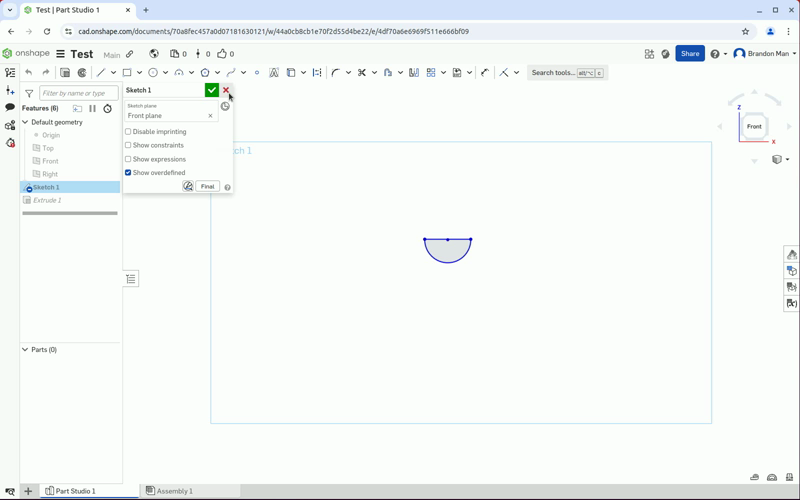
key(shift+s)
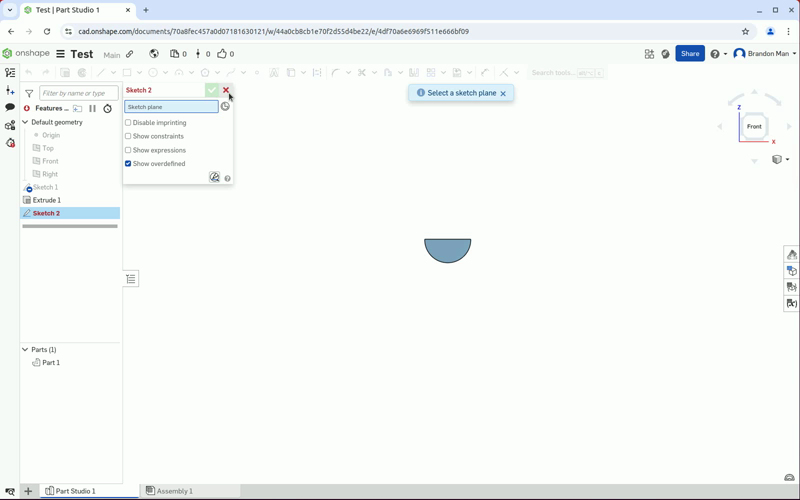
mouse_move(73, 163)
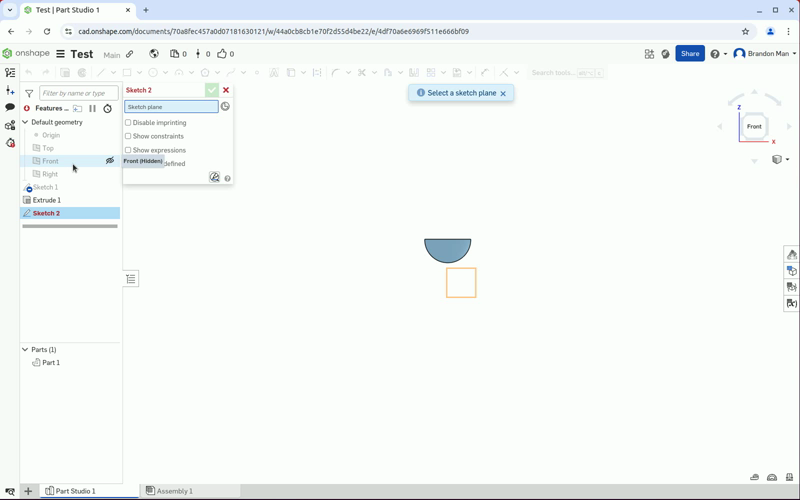
click(73, 163)
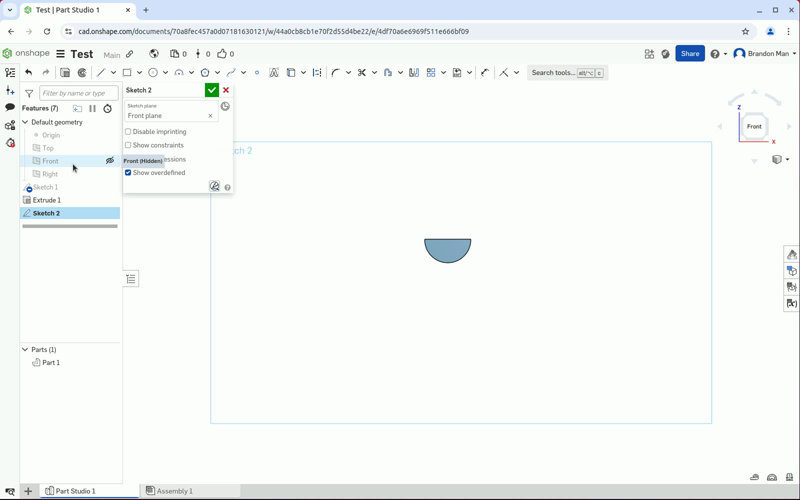
mouse_move(73, 352)
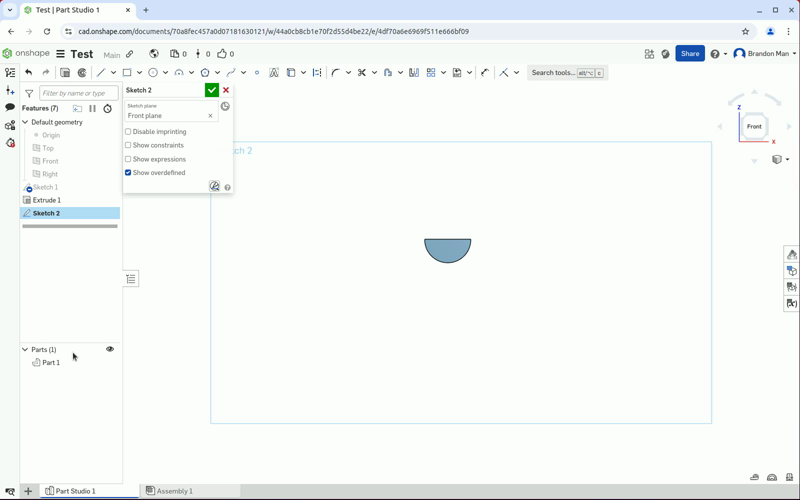
key(y)
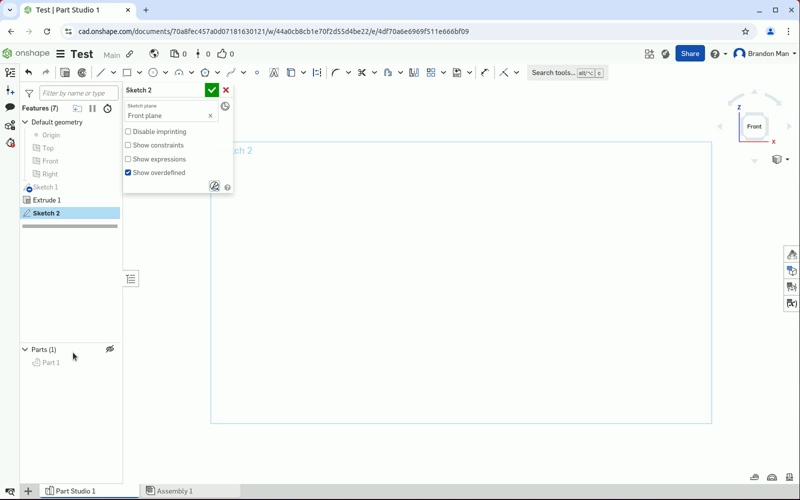
key(a)
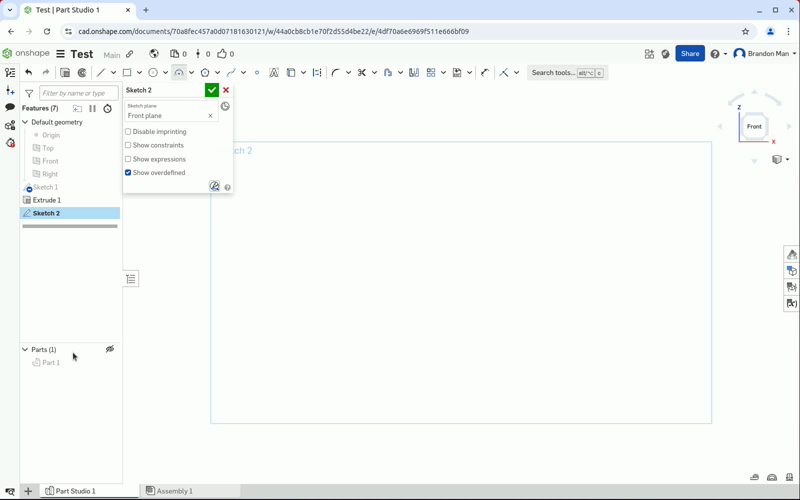
key_down(shift)
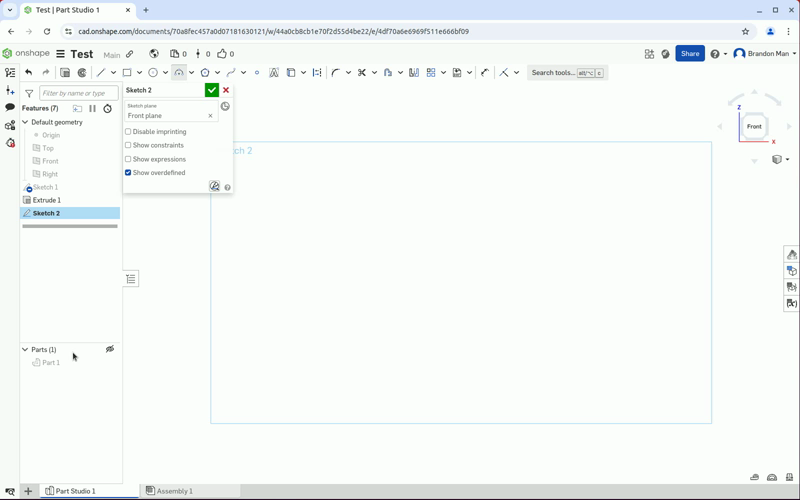
mouse_move(424, 239)
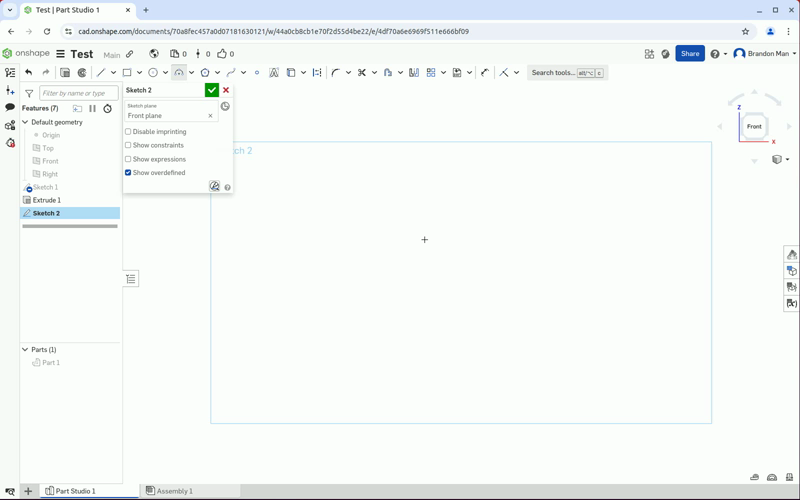
click(424, 239)
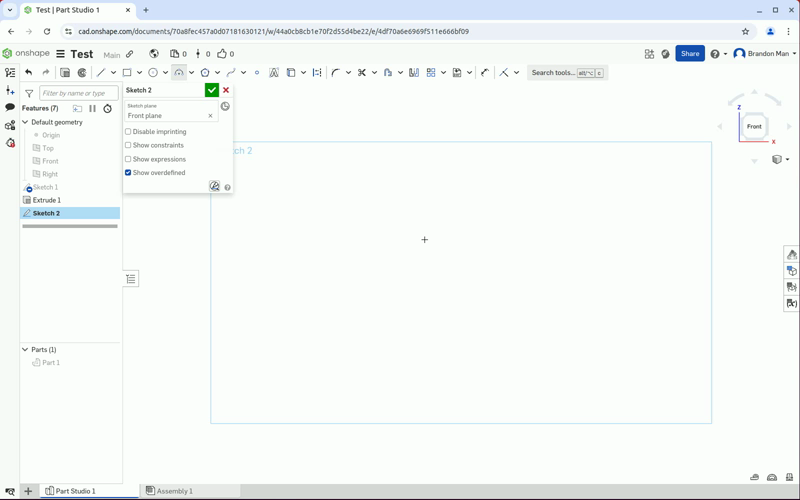
key_up(shift)
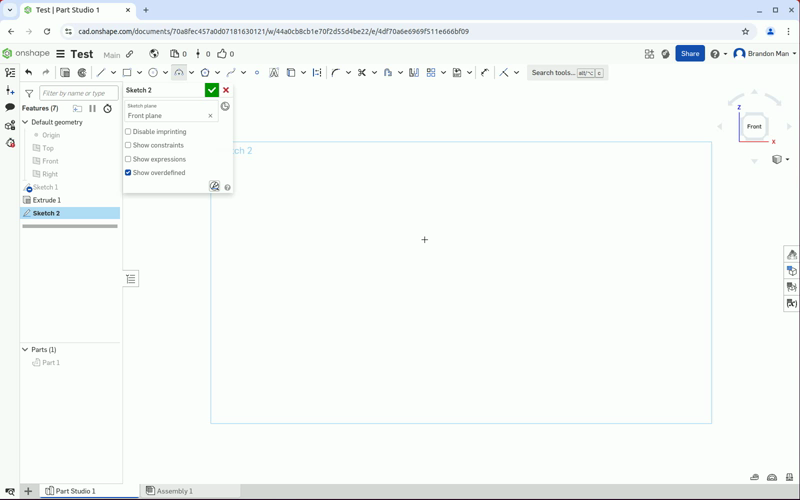
key_down(shift)
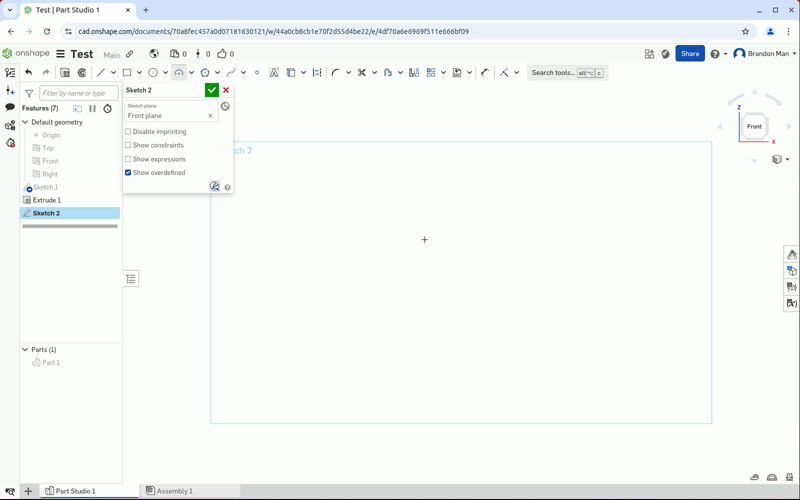
mouse_move(470, 239)
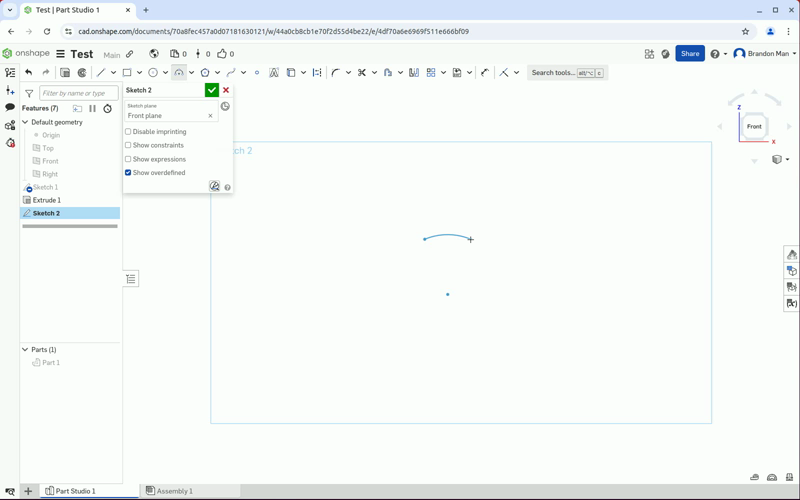
click(470, 239)
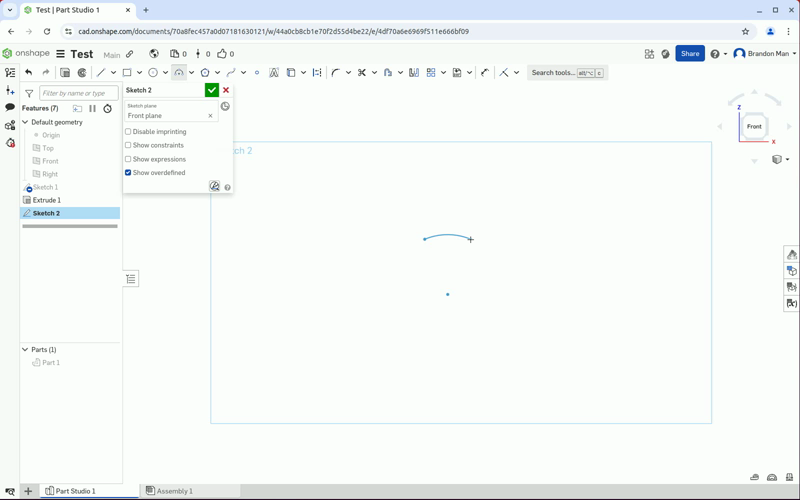
mouse_move(447, 262)
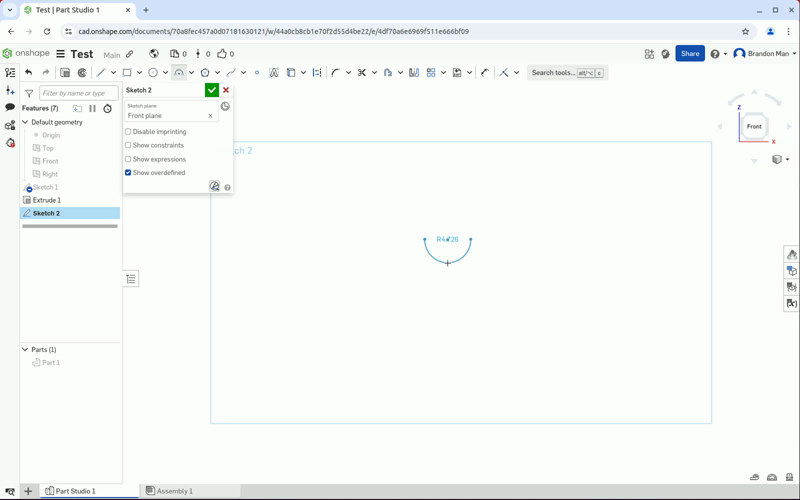
click(447, 262)
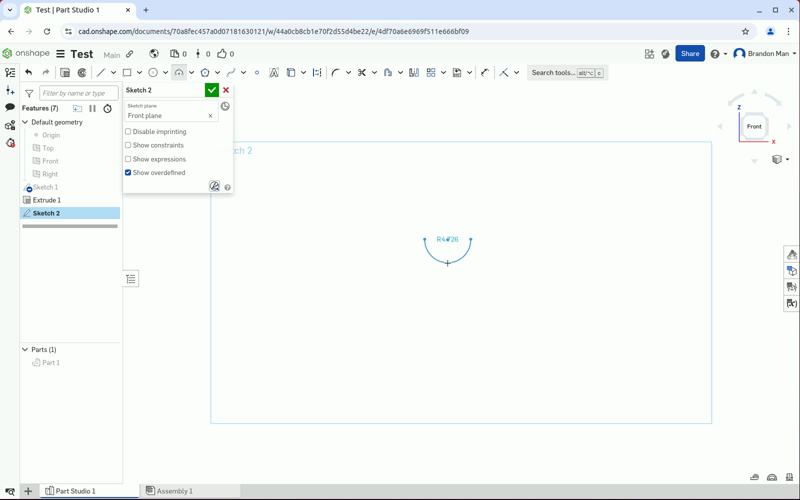
key_up(shift)
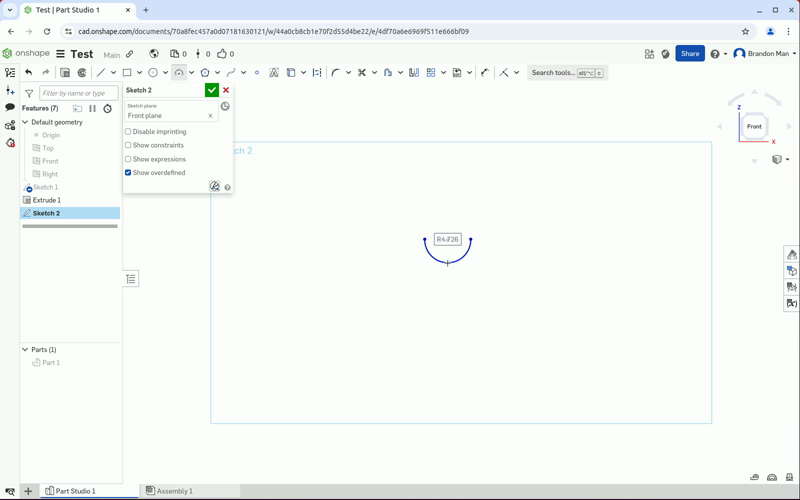
key(esc)
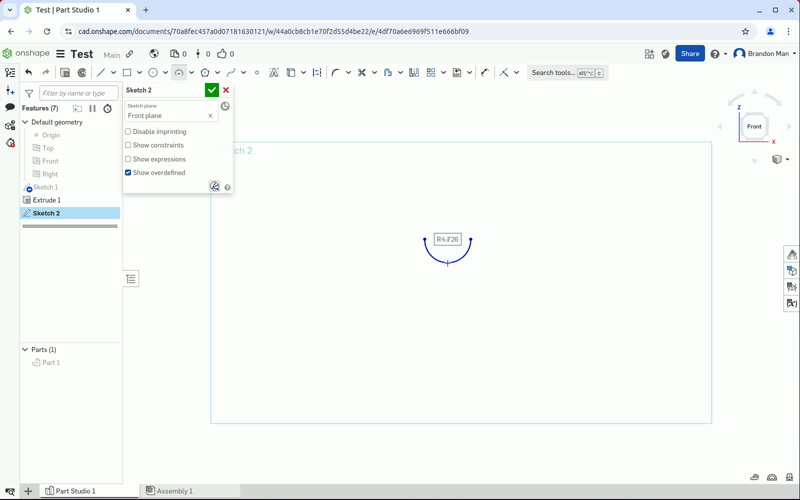
key(l)
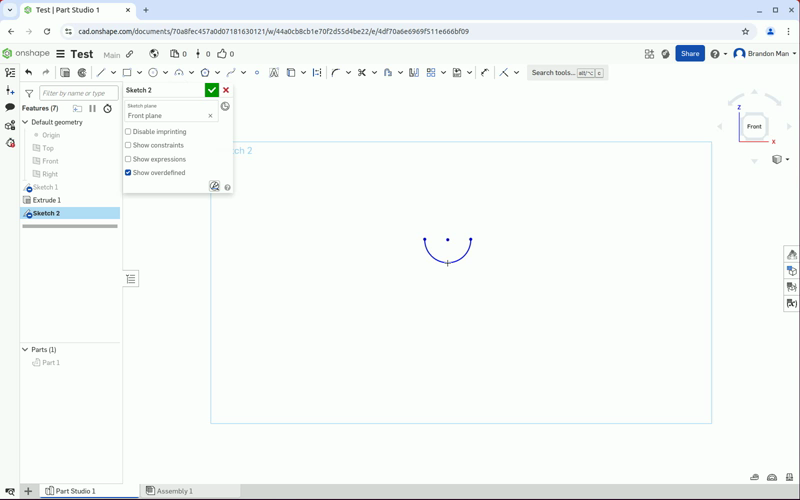
mouse_move(470, 239)
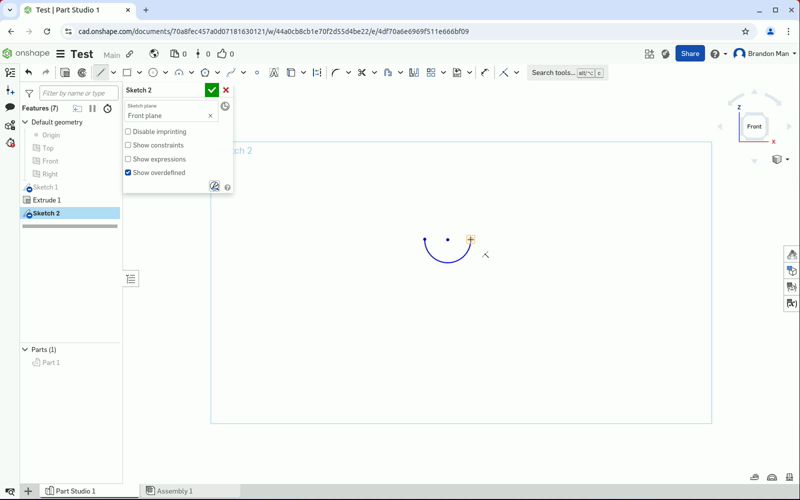
click(470, 239)
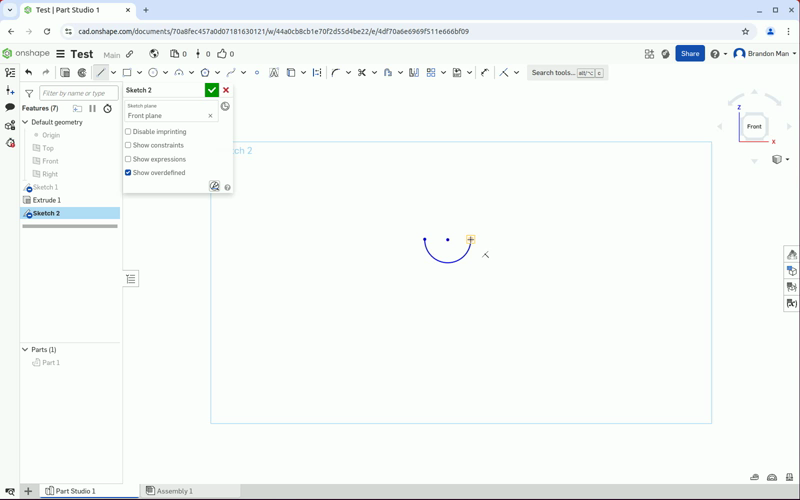
mouse_move(501, 239)
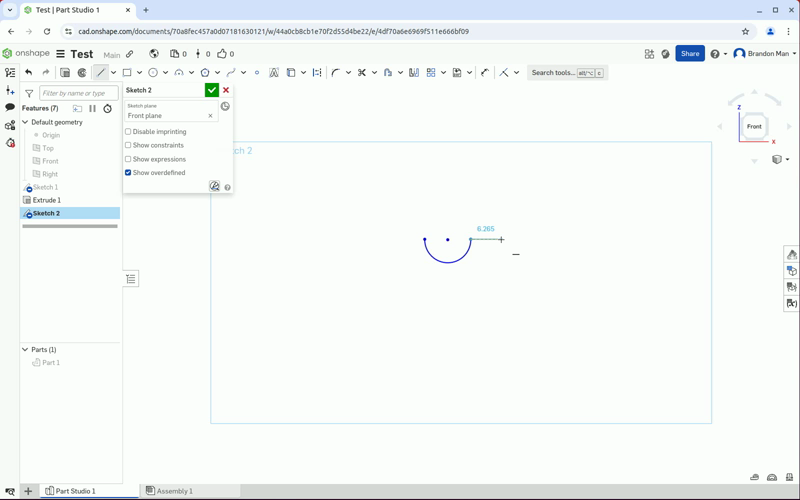
key_down(shift)
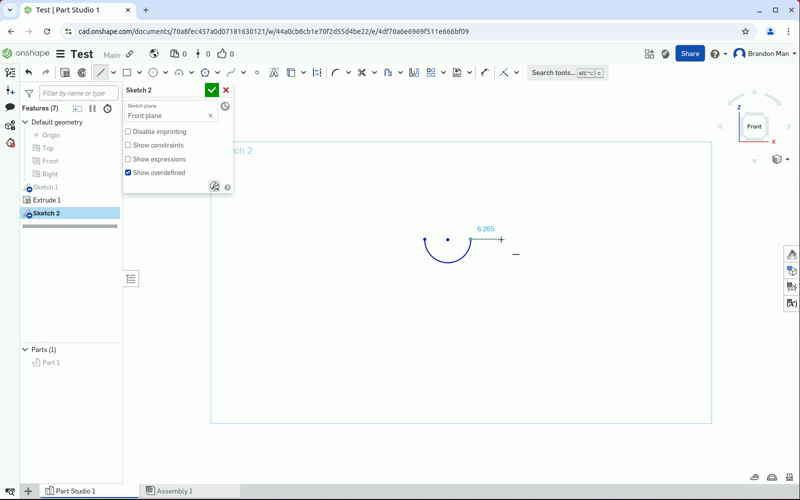
mouse_move(424, 239)
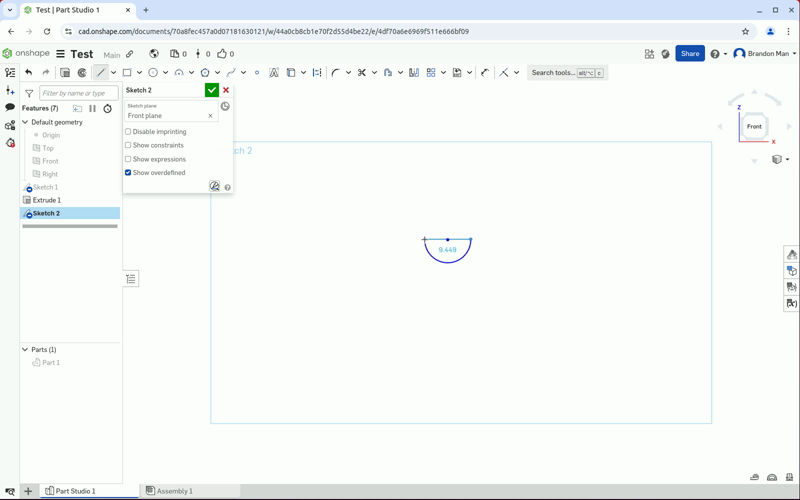
key_up(shift)
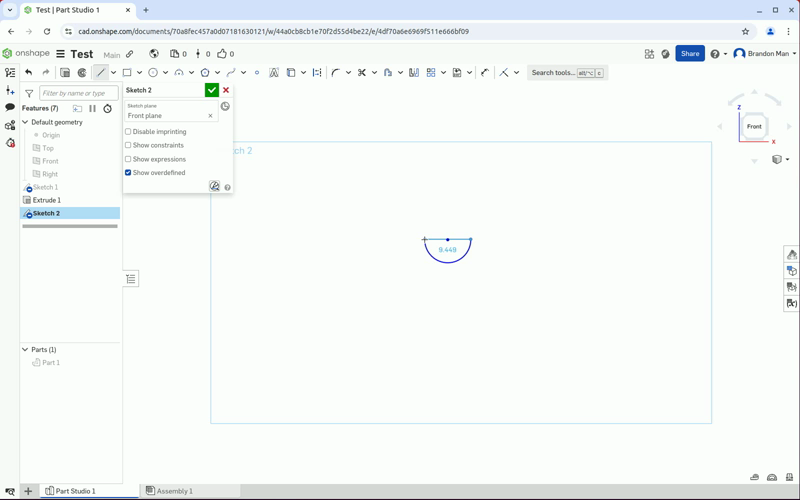
click(424, 239)
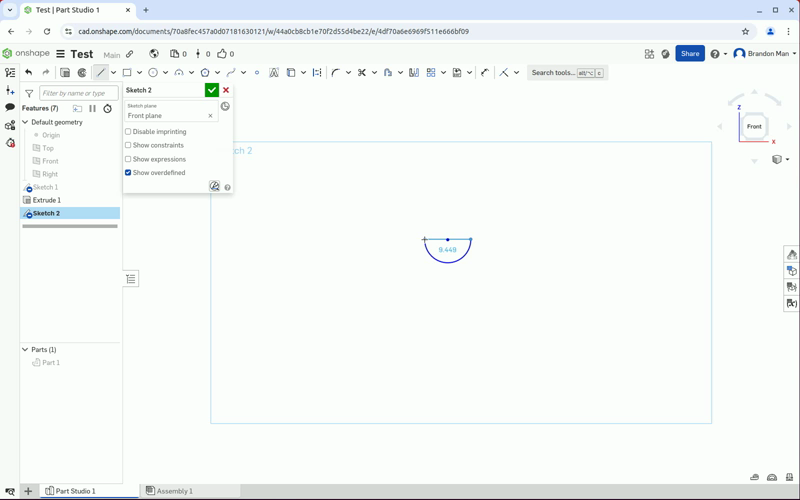
key(esc)
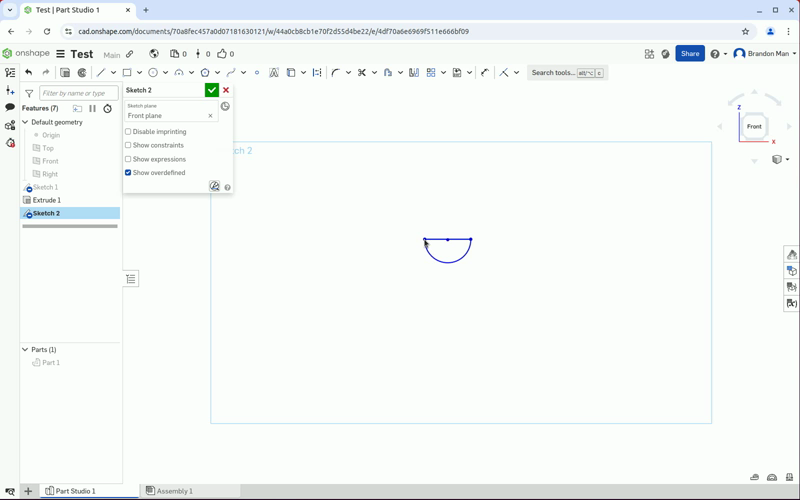
mouse_move(464, 245)
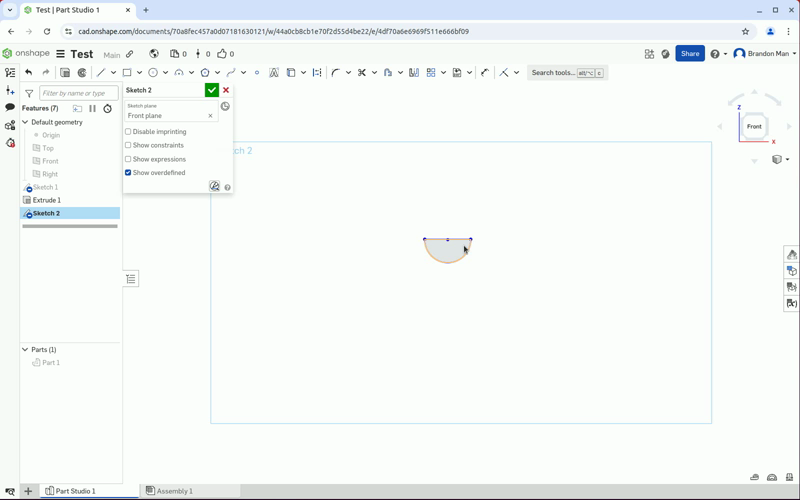
scroll(6)
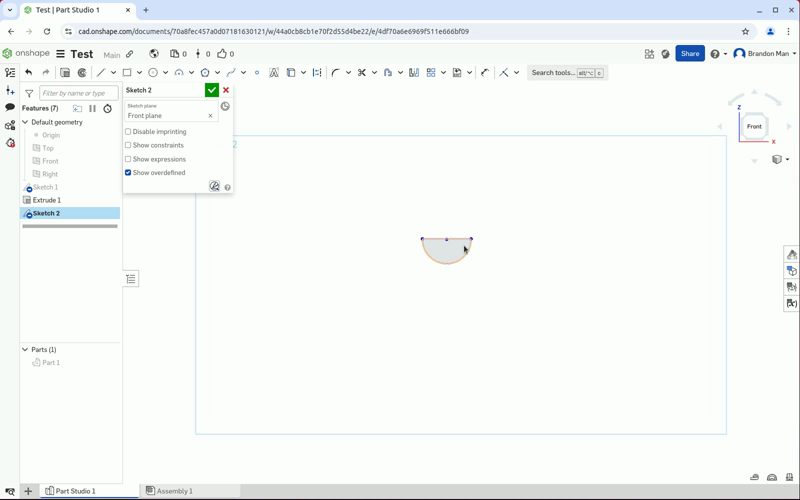
scroll(6)
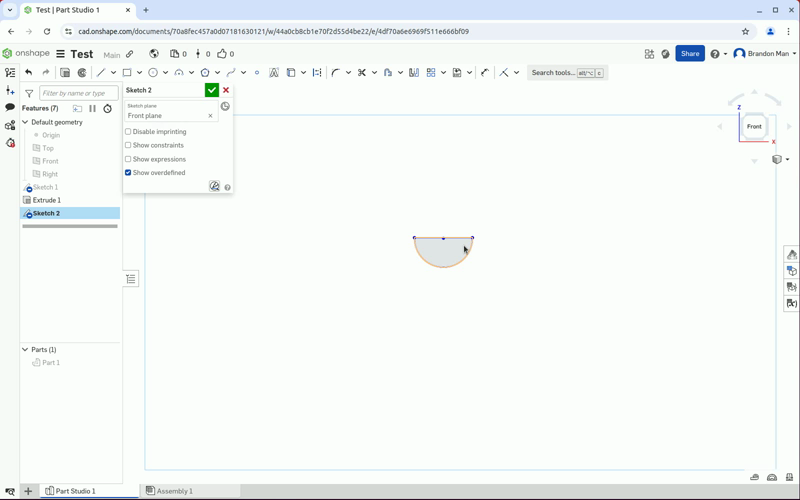
scroll(6)
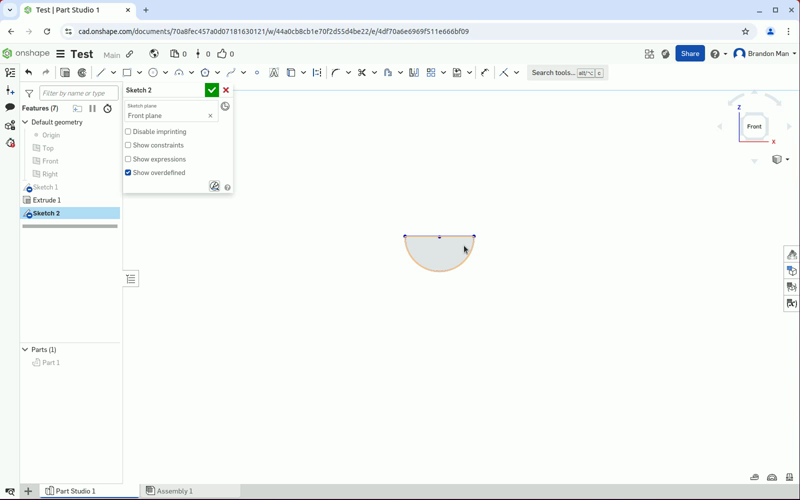
scroll(6)
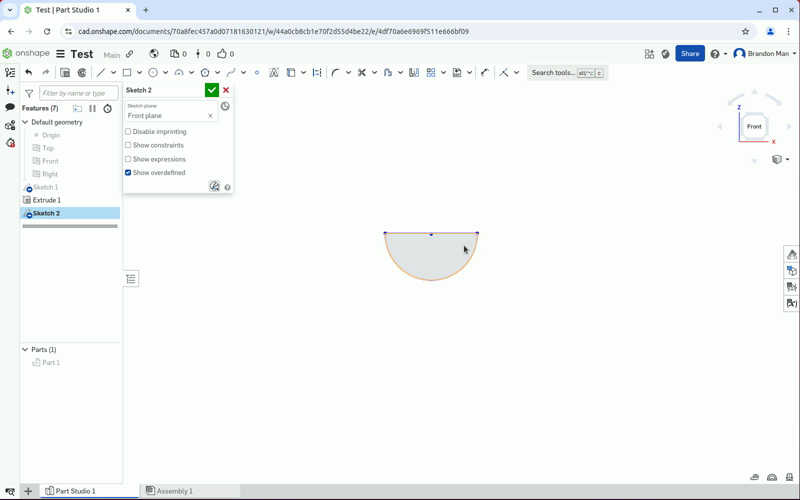
scroll(6)
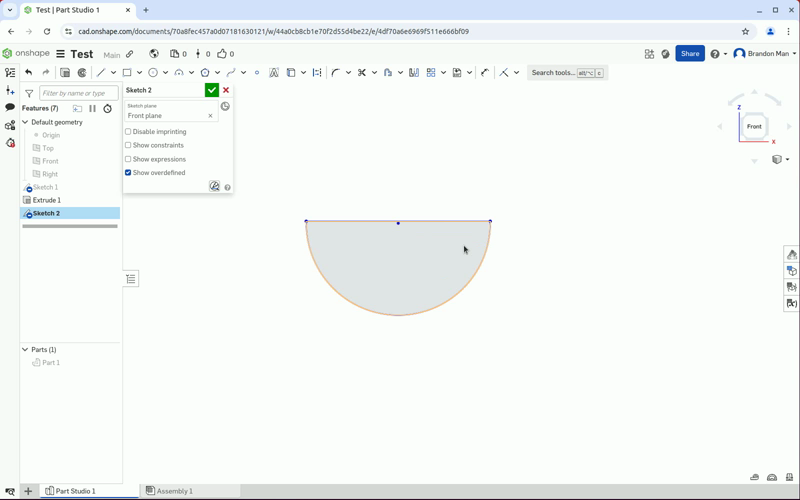
scroll(6)
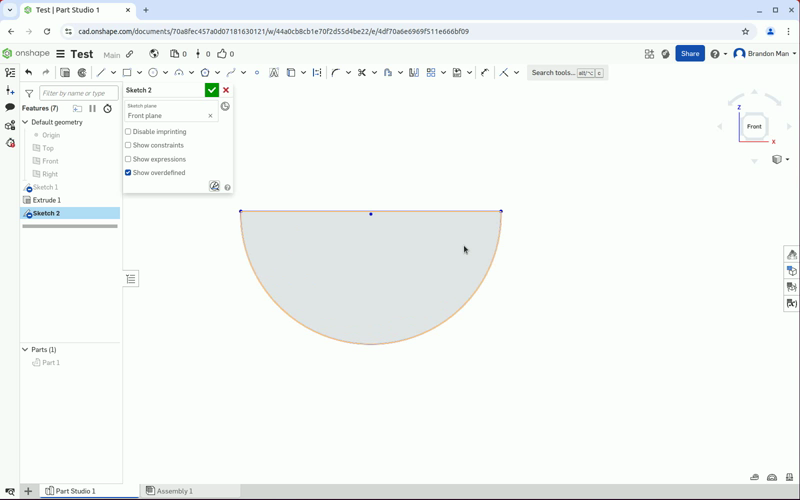
scroll(6)
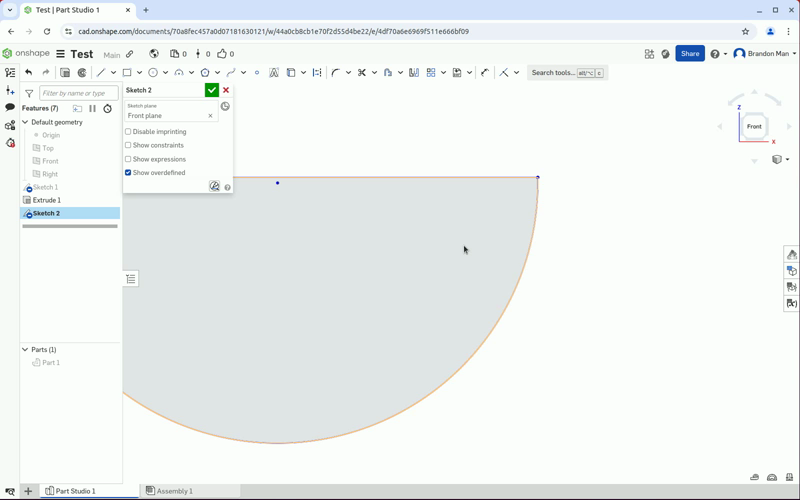
click(464, 245)
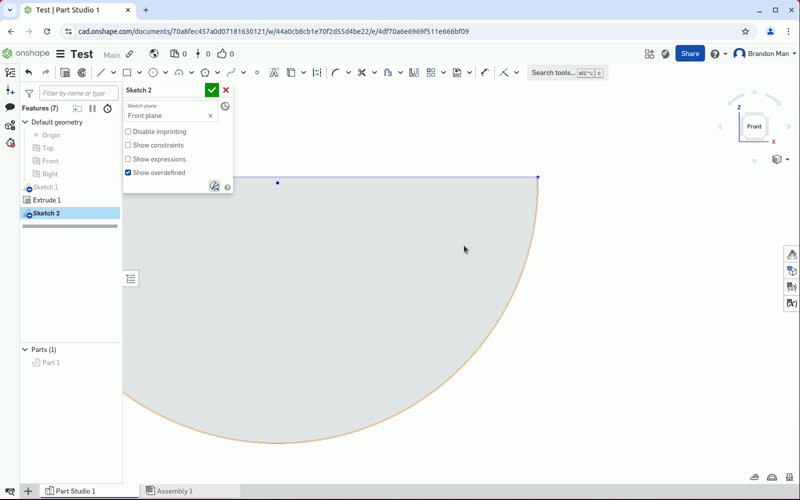
scroll(-6)
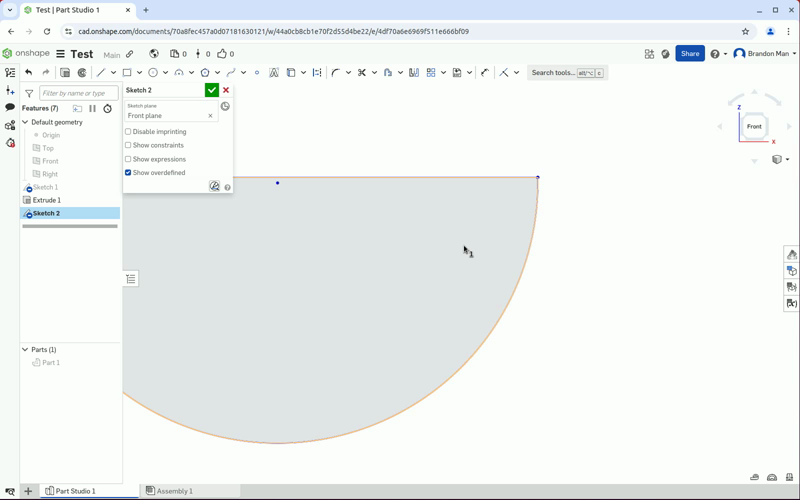
scroll(-6)
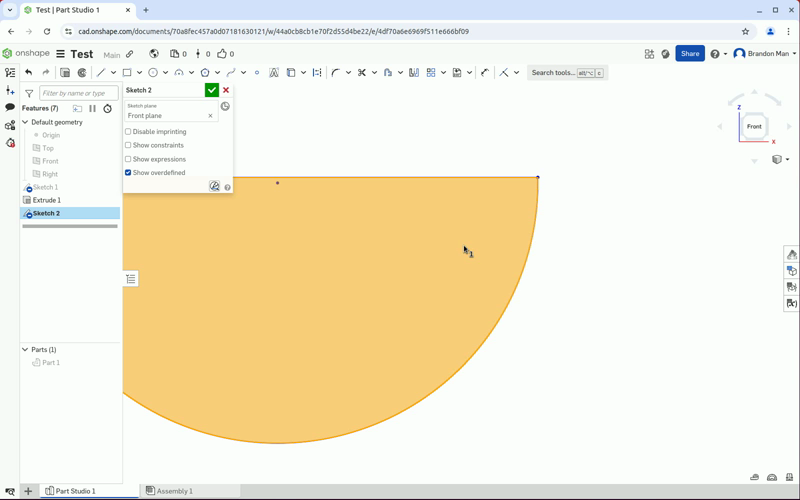
scroll(-6)
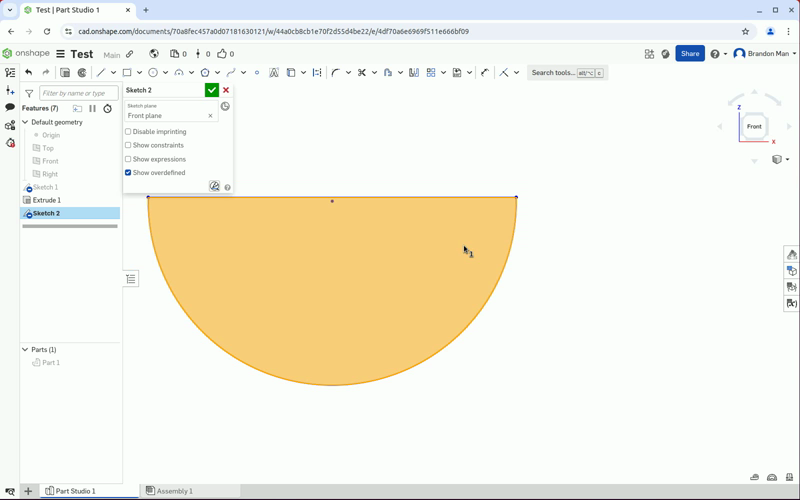
scroll(-6)
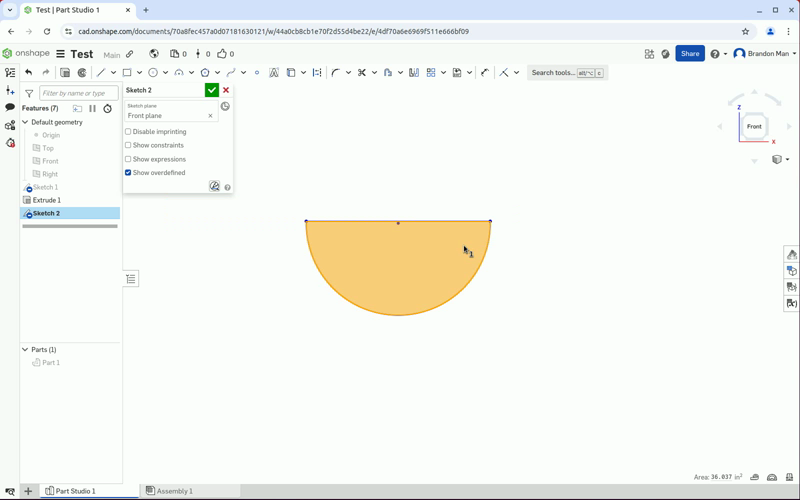
scroll(-6)
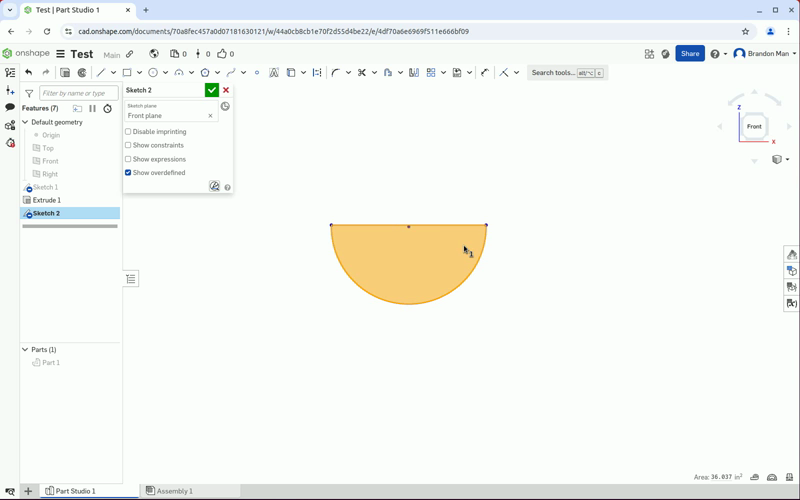
scroll(-6)
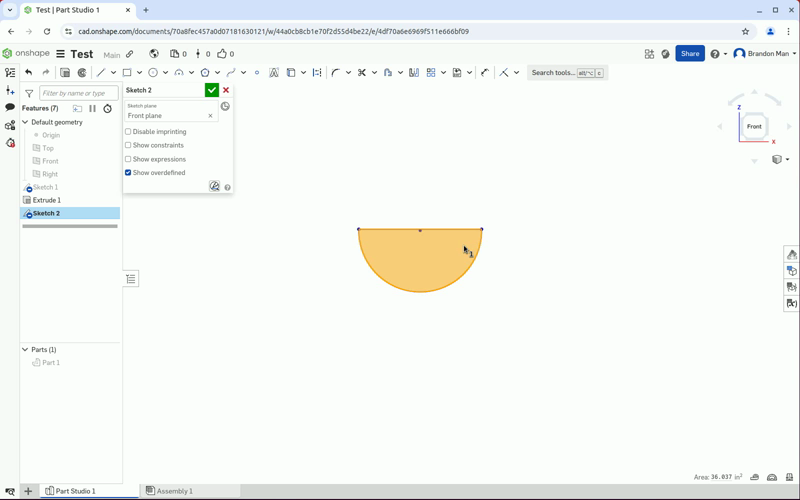
scroll(-6)
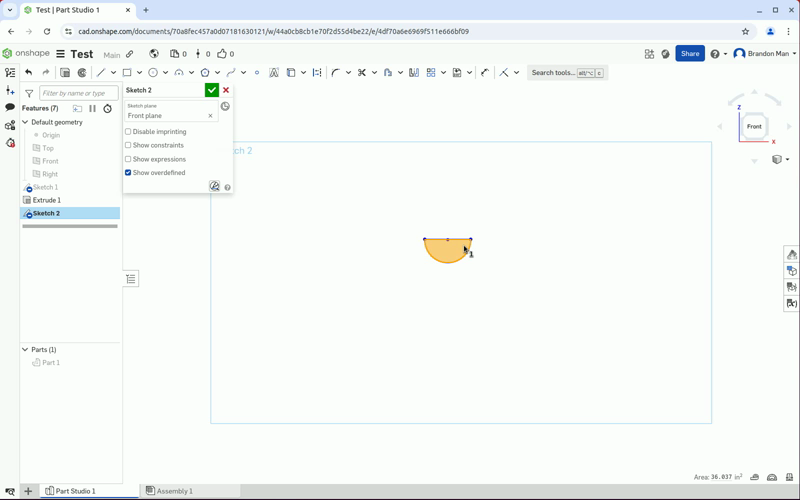
mouse_move(73, 352)
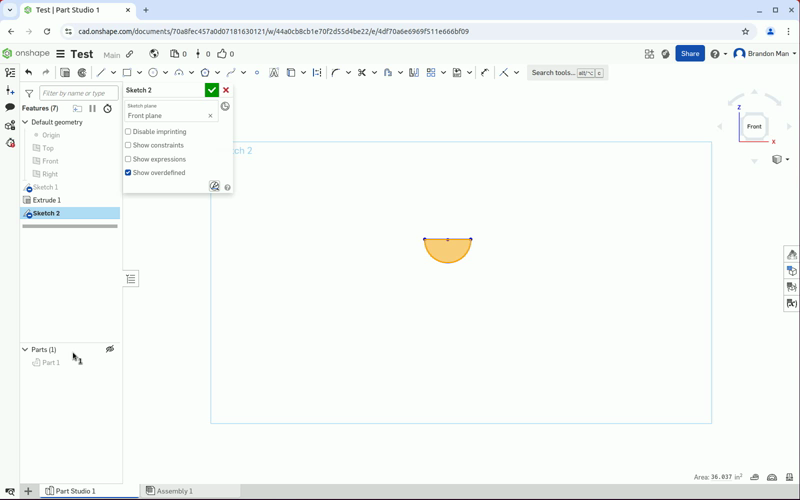
key(shift+y)
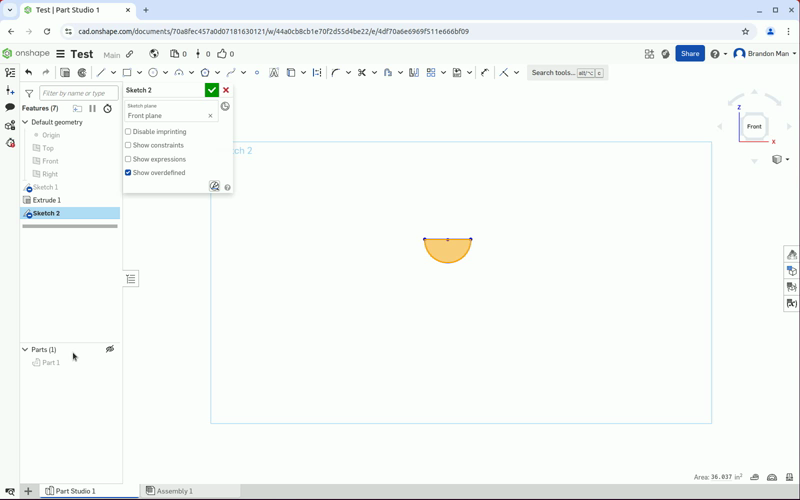
key(shift+e)
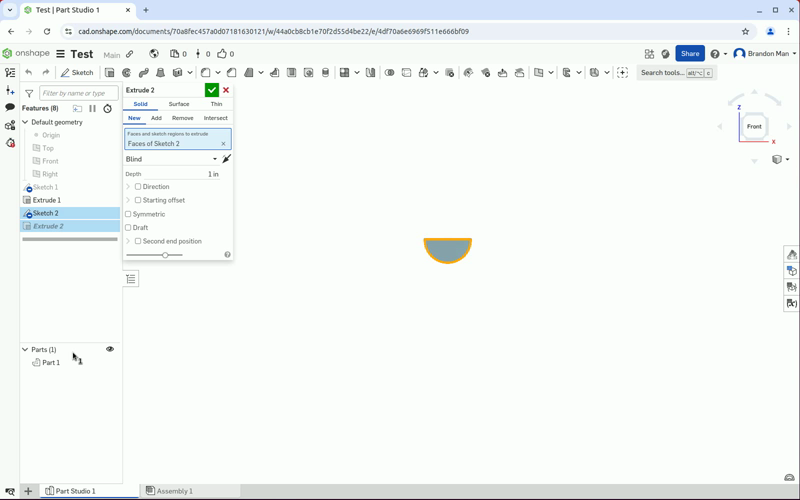
mouse_move(143, 106)
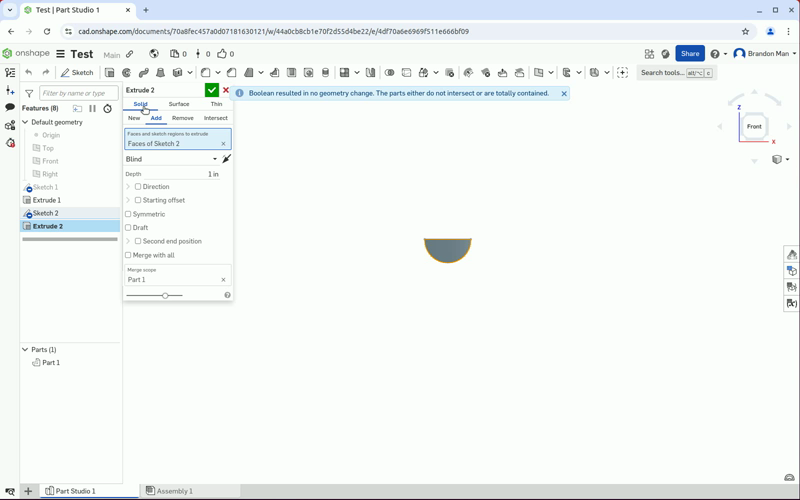
click(143, 106)
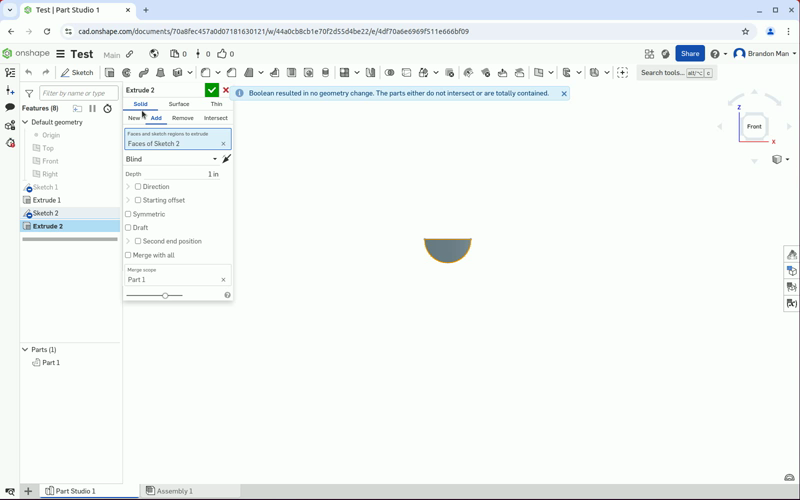
mouse_move(137, 120)
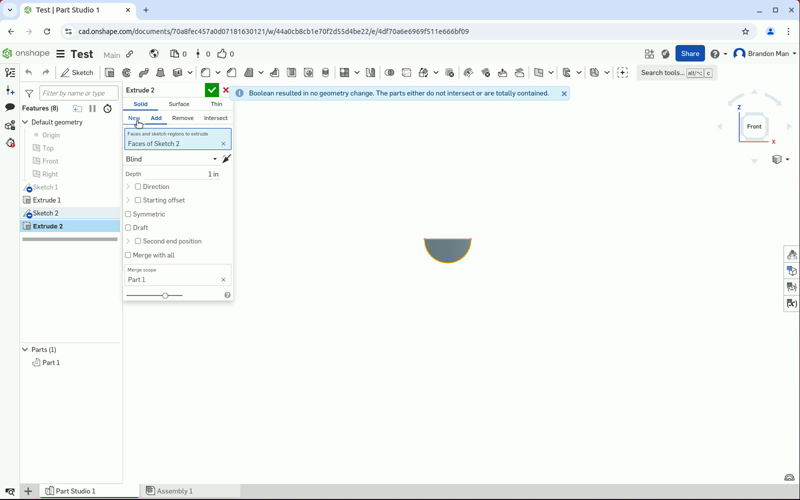
click(137, 120)
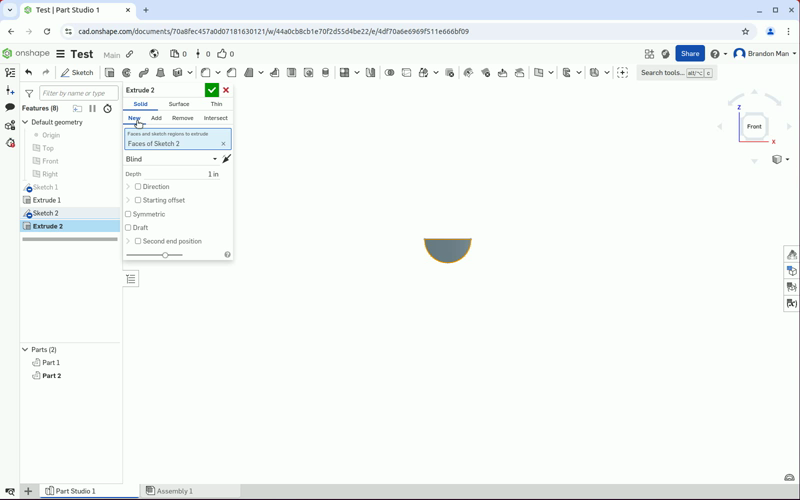
key(tab, 4)
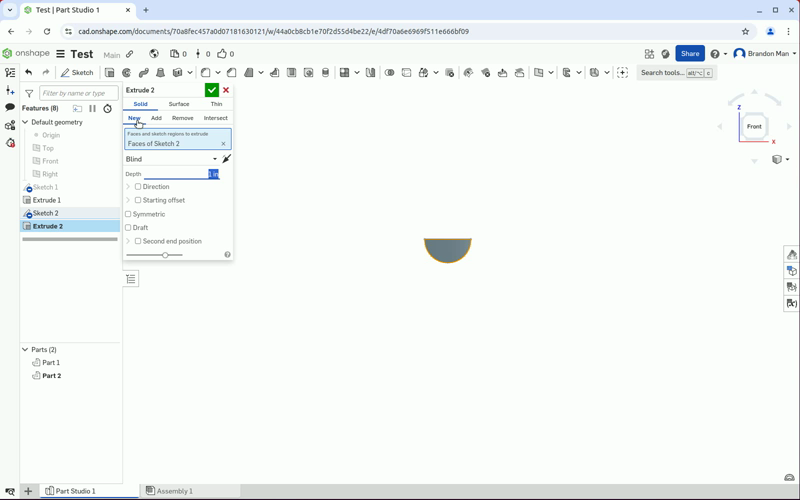
text(15.646)
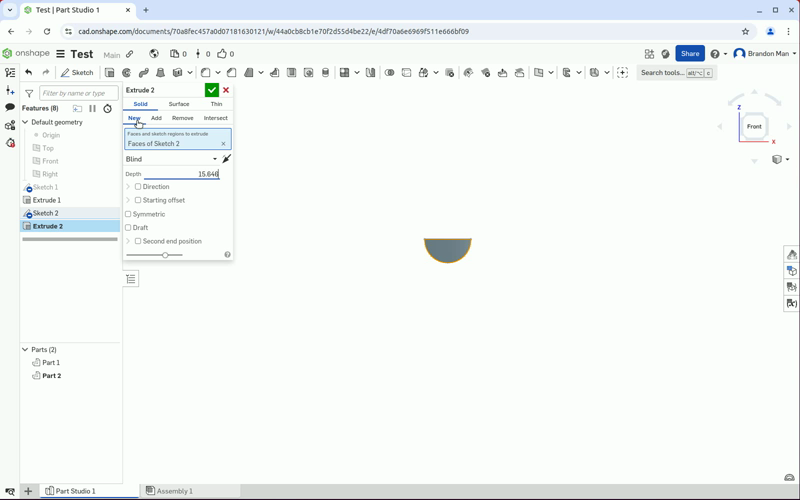
key(enter)
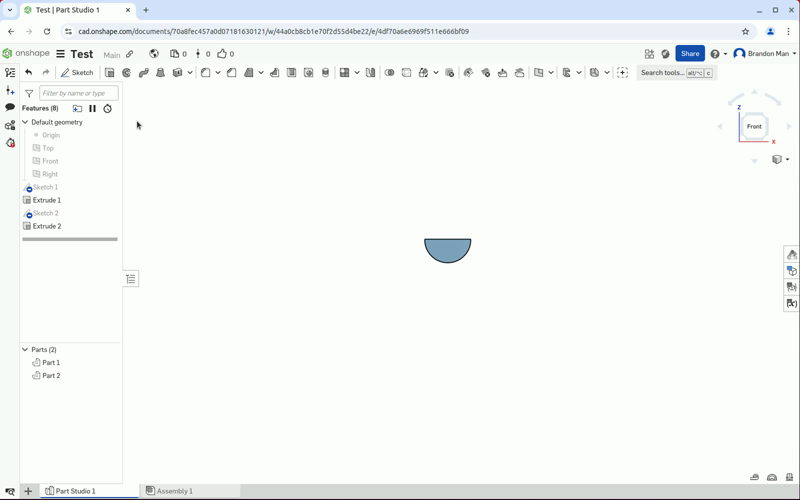
key(shift+h)
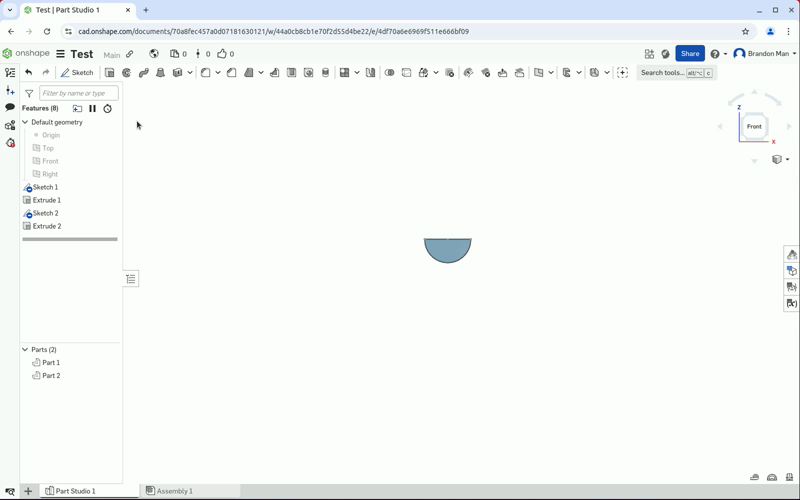
key(shift+h)
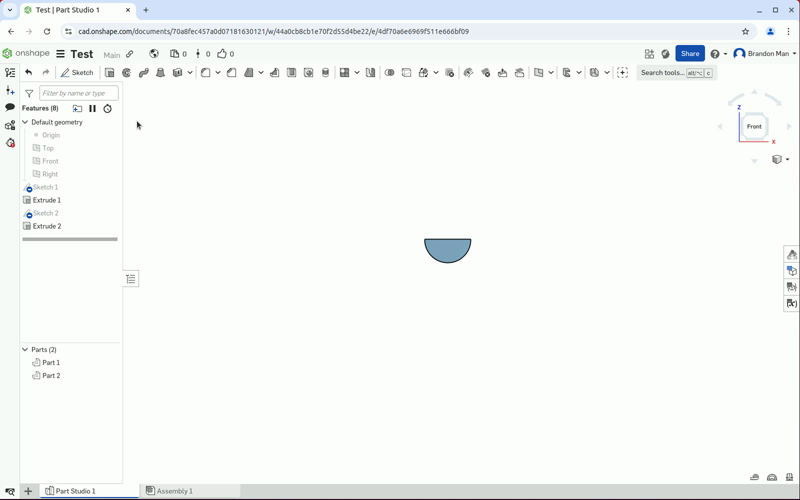
mouse_move(73, 189)
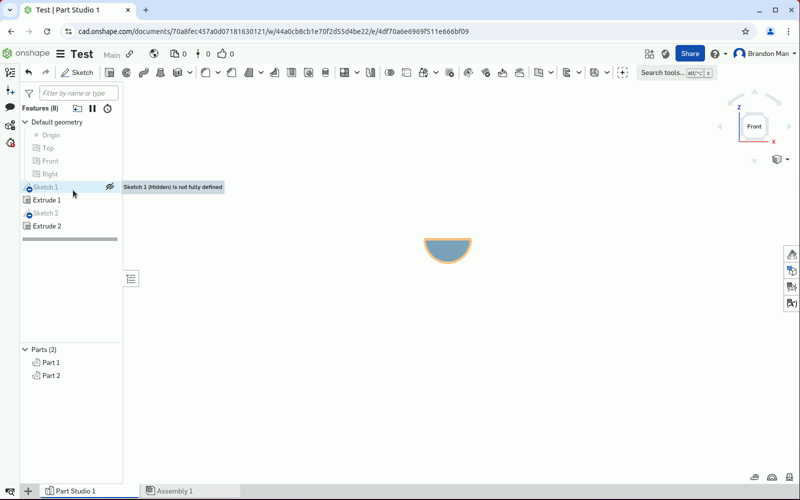
click(73, 189)
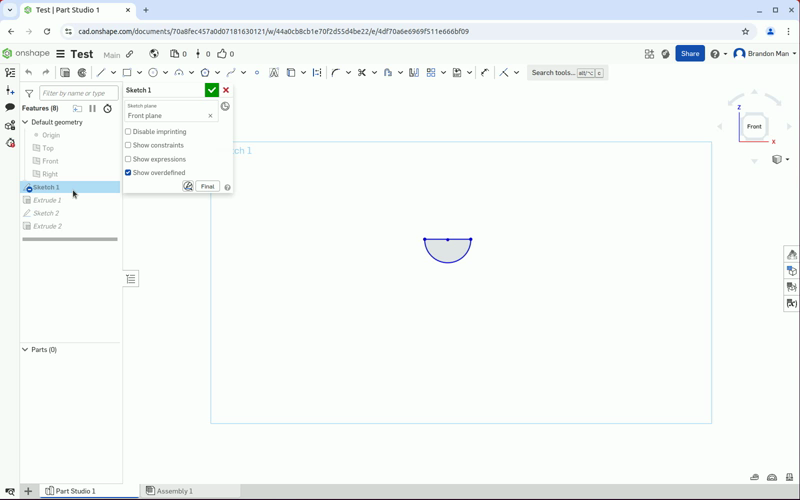
mouse_move(229, 92)
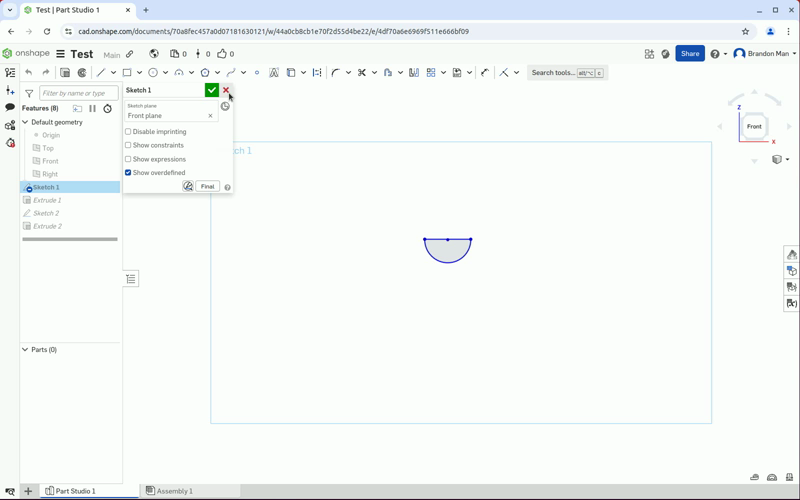
click(229, 92)
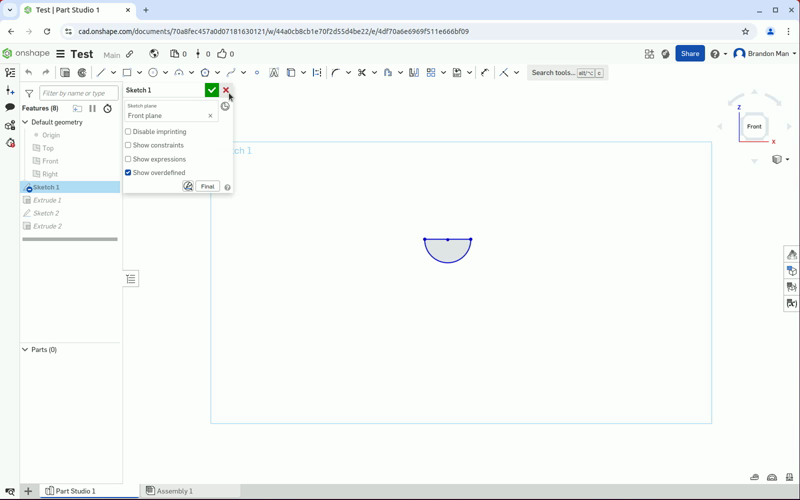
key(shift+s)
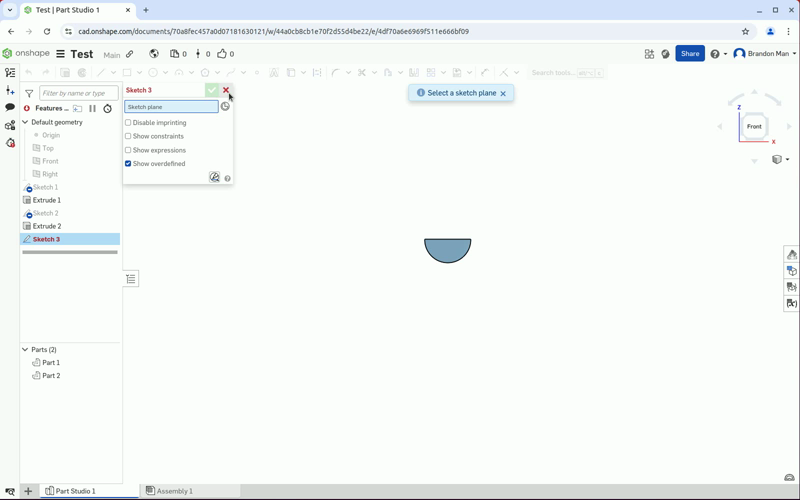
mouse_move(73, 163)
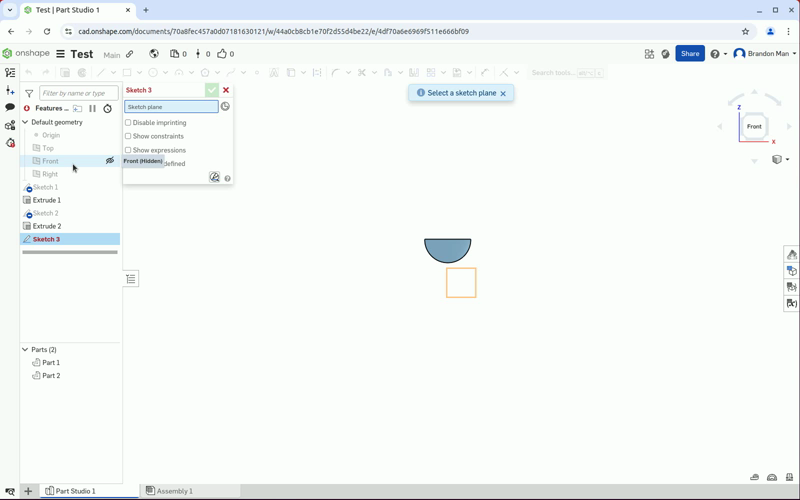
click(73, 163)
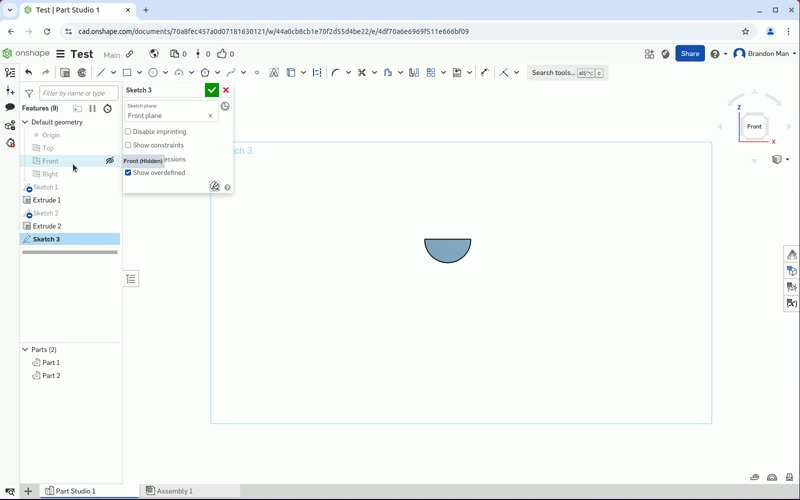
mouse_move(73, 352)
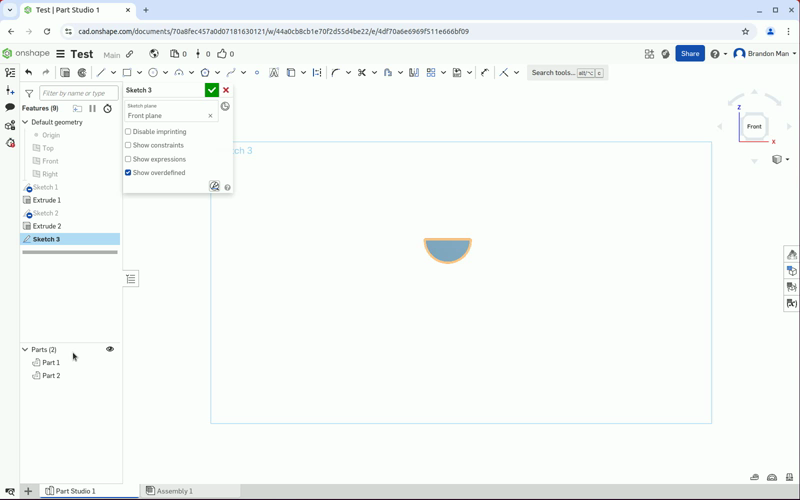
key(y)
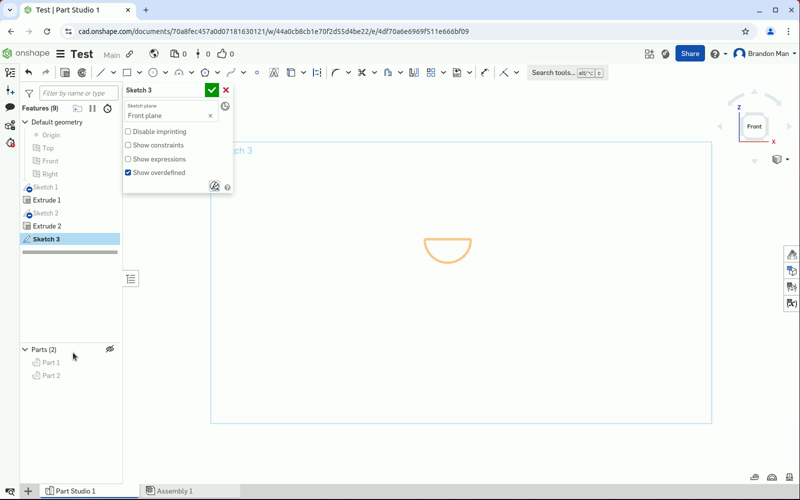
key(l)
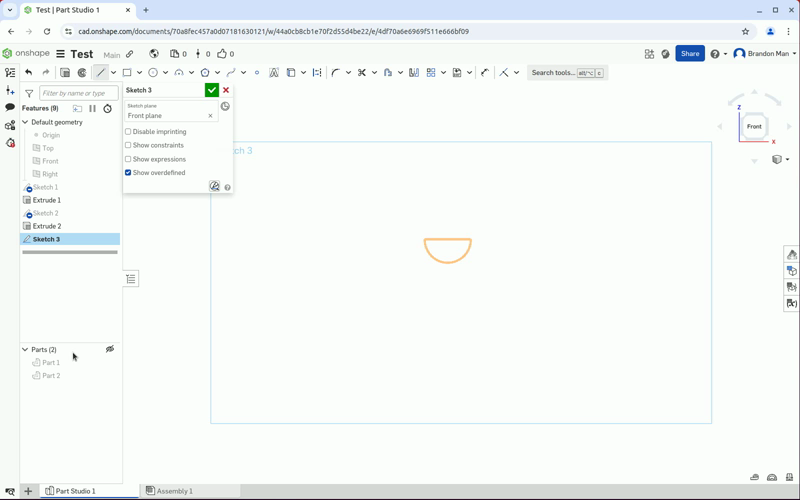
key_down(shift)
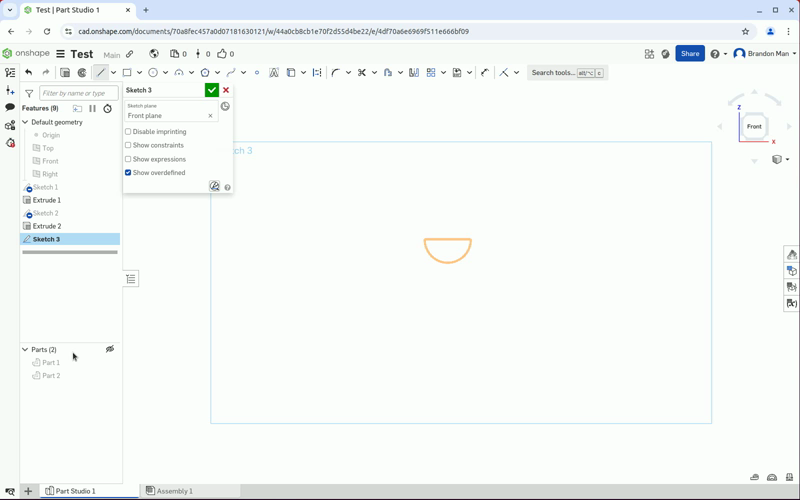
mouse_move(420, 292)
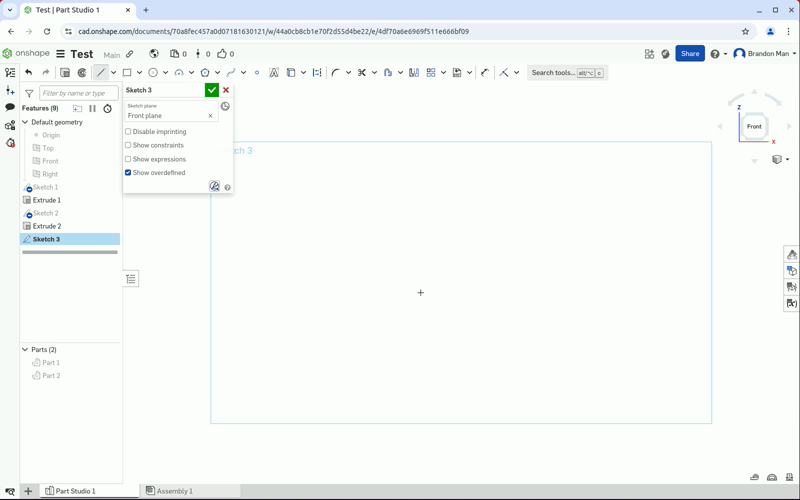
click(420, 292)
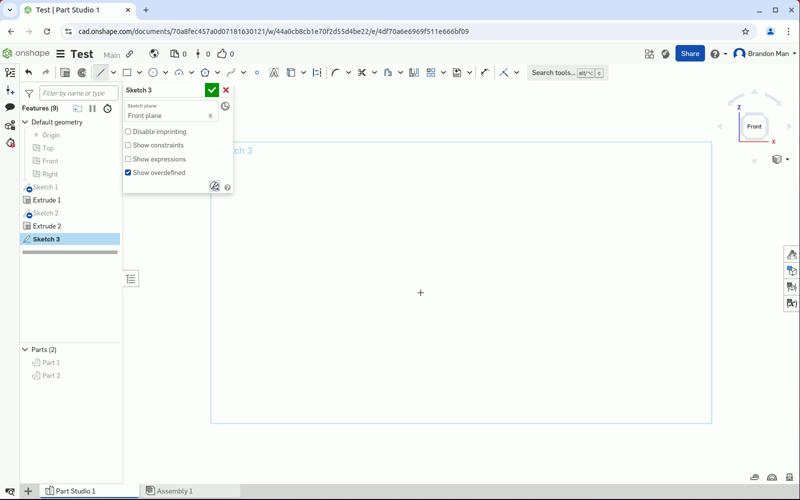
key_up(shift)
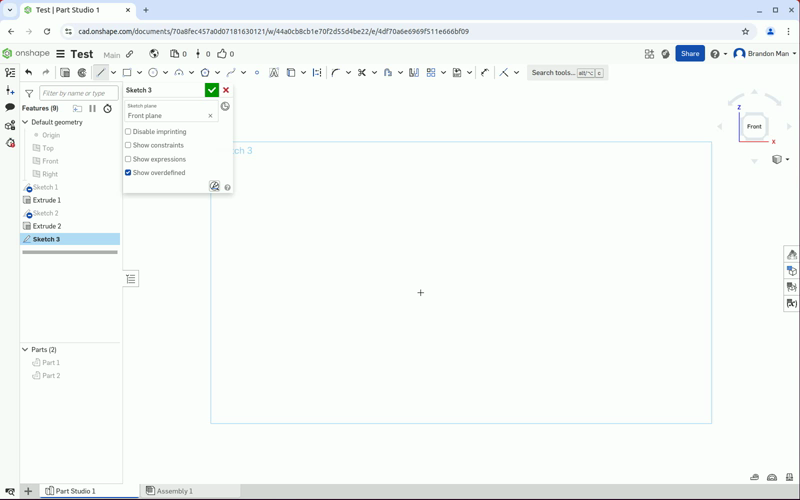
key_down(shift)
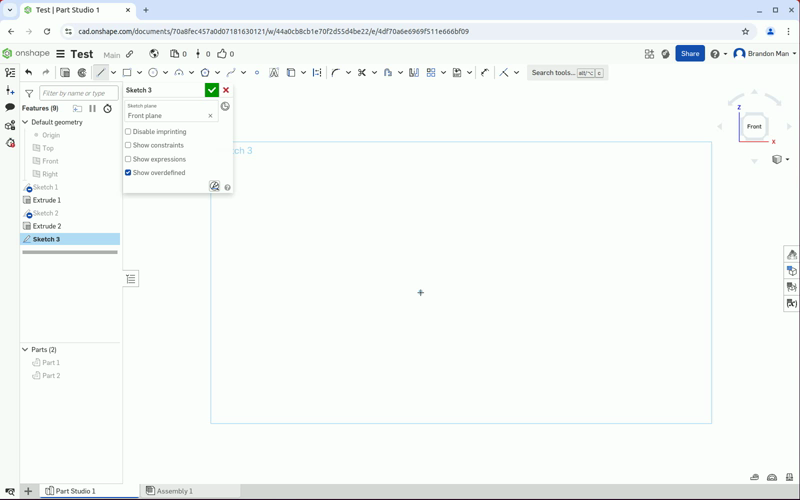
mouse_move(450, 292)
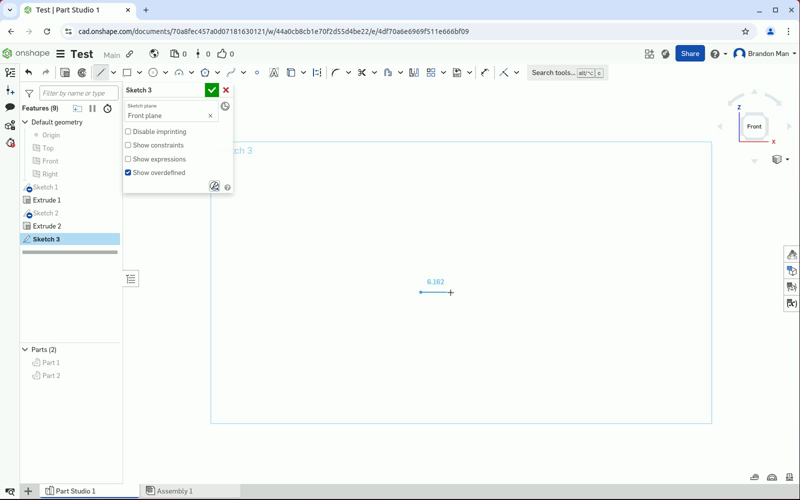
mouse_move(465, 292)
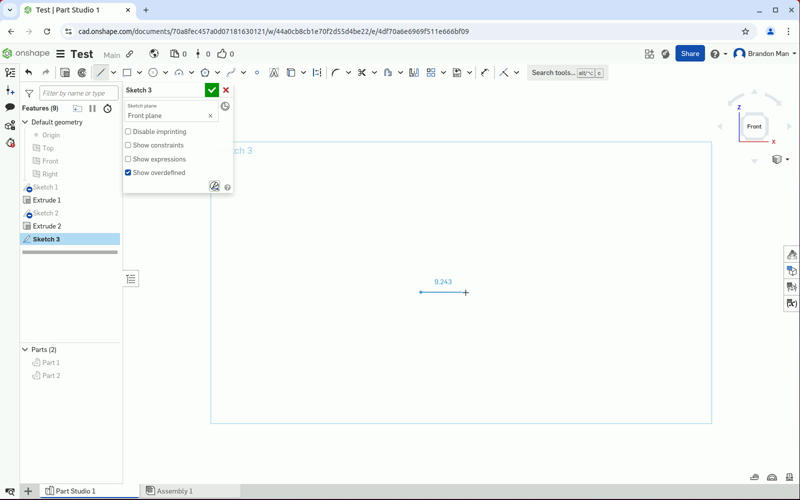
click(465, 292)
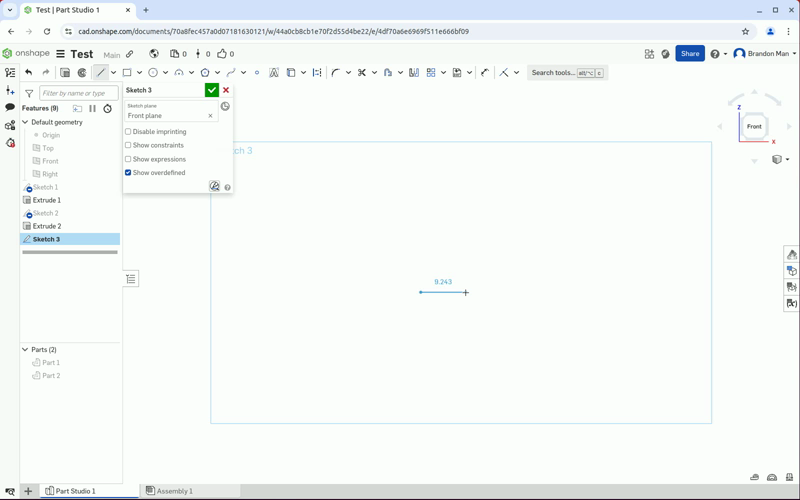
key_up(shift)
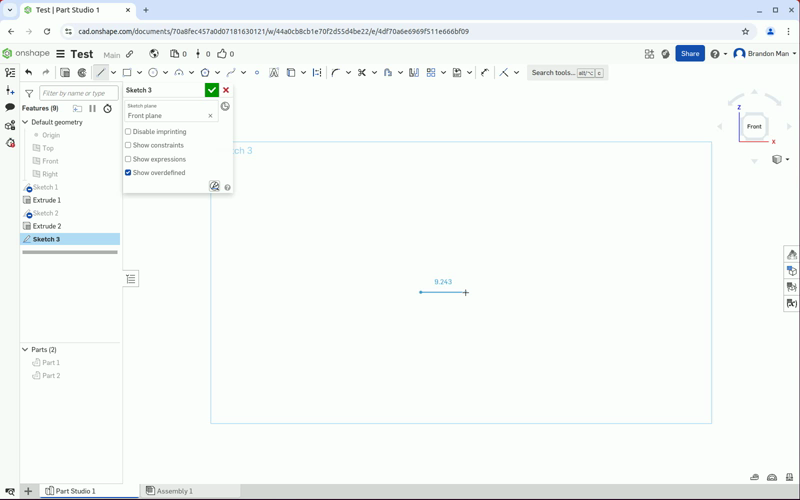
key_down(shift)
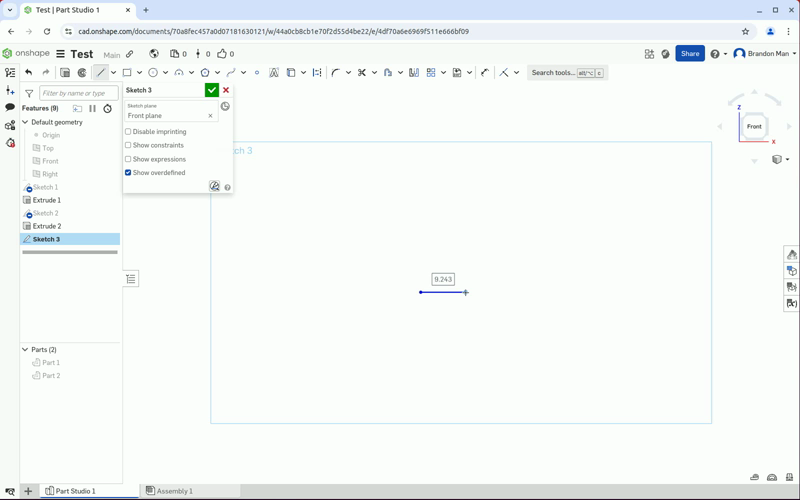
mouse_move(495, 292)
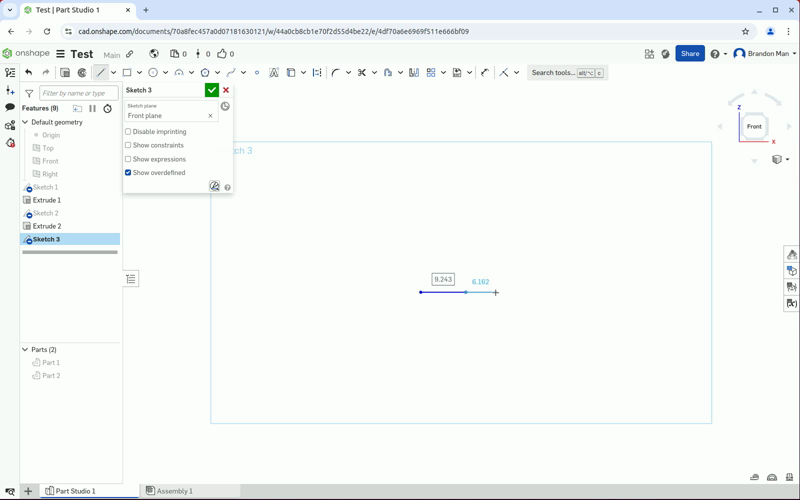
mouse_move(465, 308)
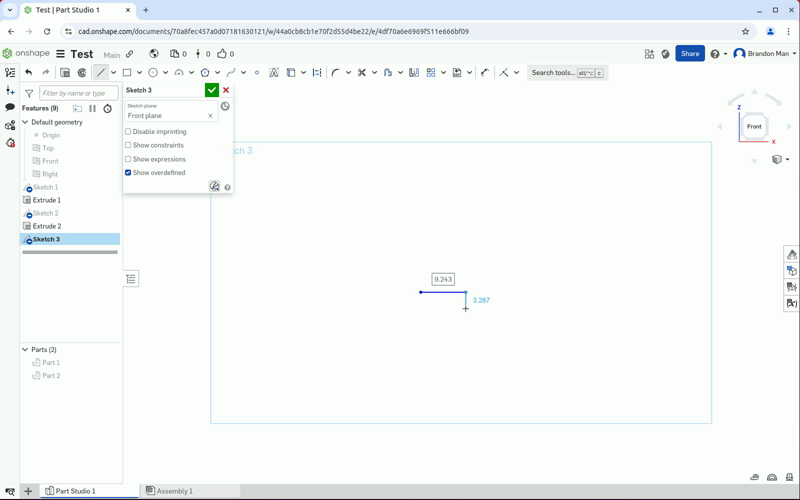
click(465, 308)
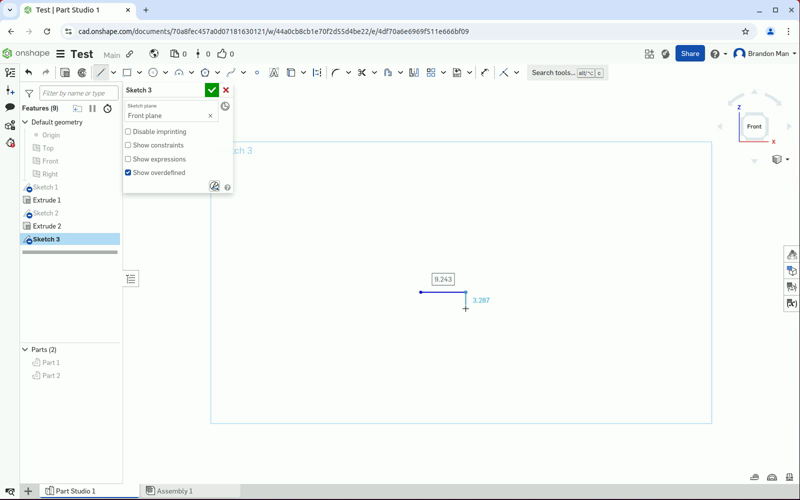
key_up(shift)
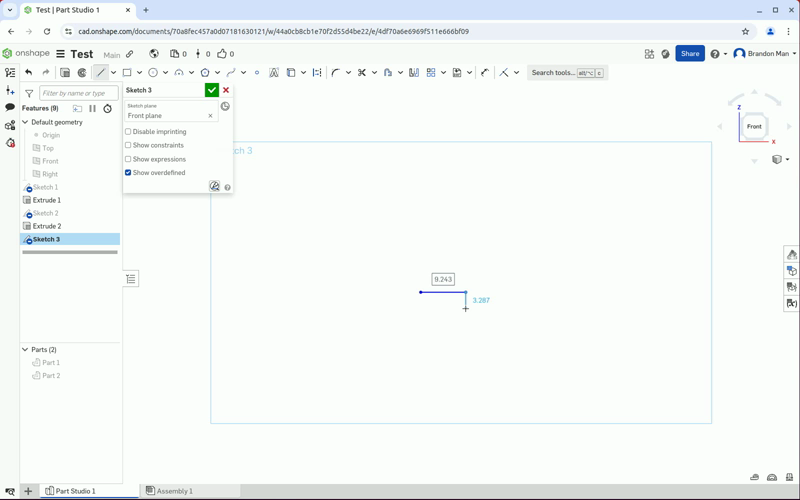
key_down(shift)
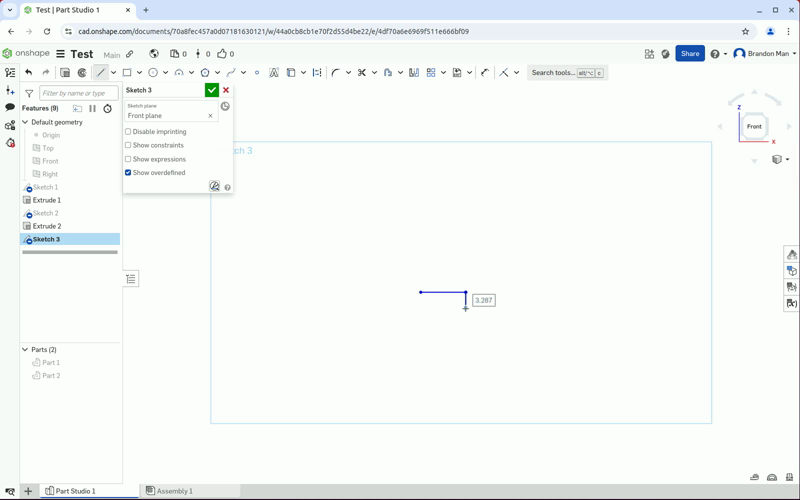
mouse_move(572, 308)
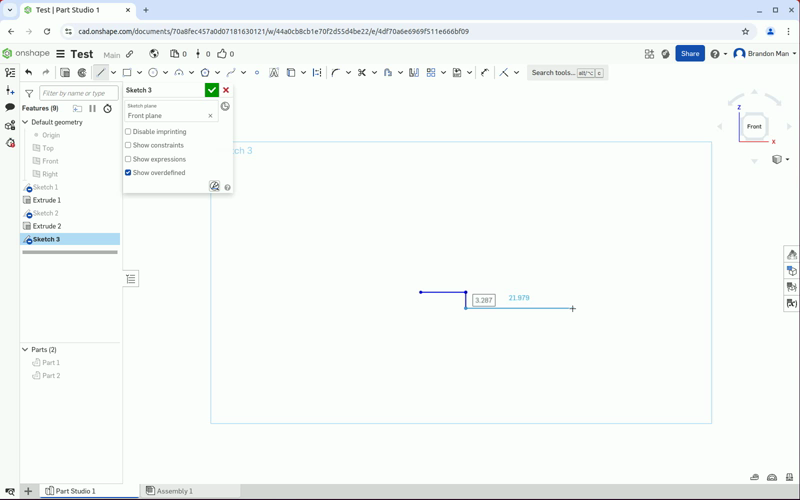
click(572, 308)
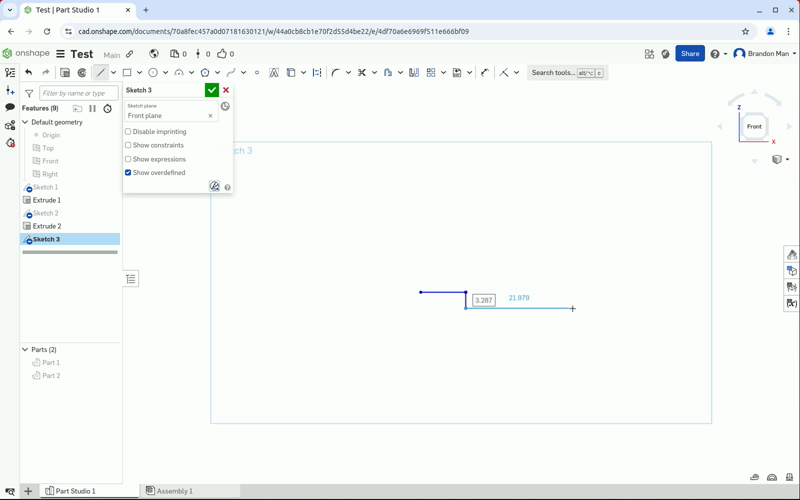
key_up(shift)
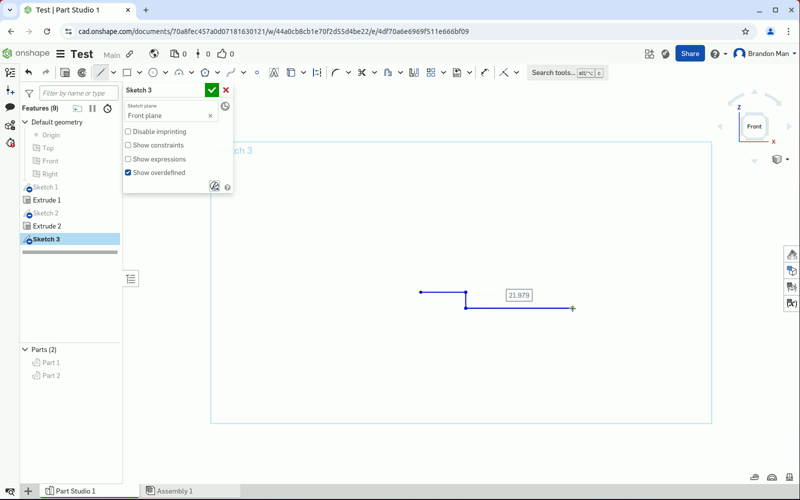
key_down(shift)
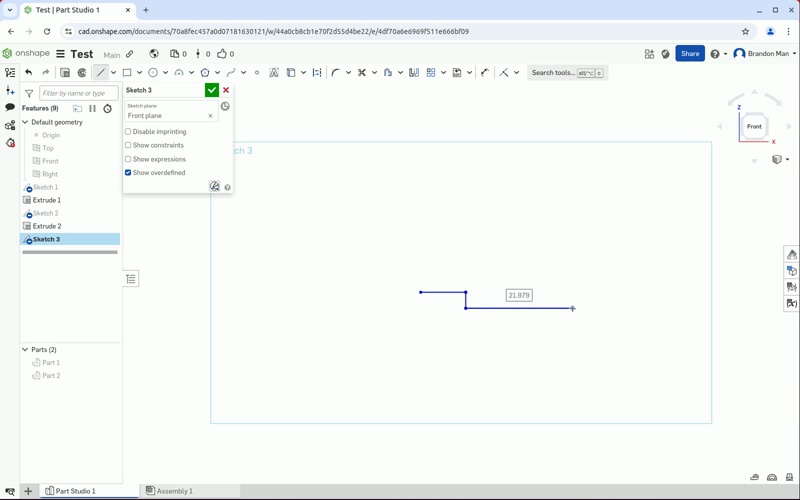
mouse_move(589, 308)
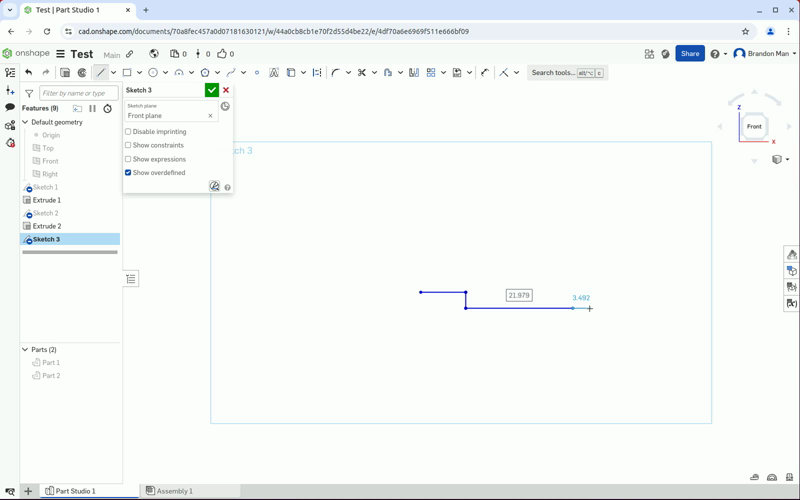
mouse_move(572, 276)
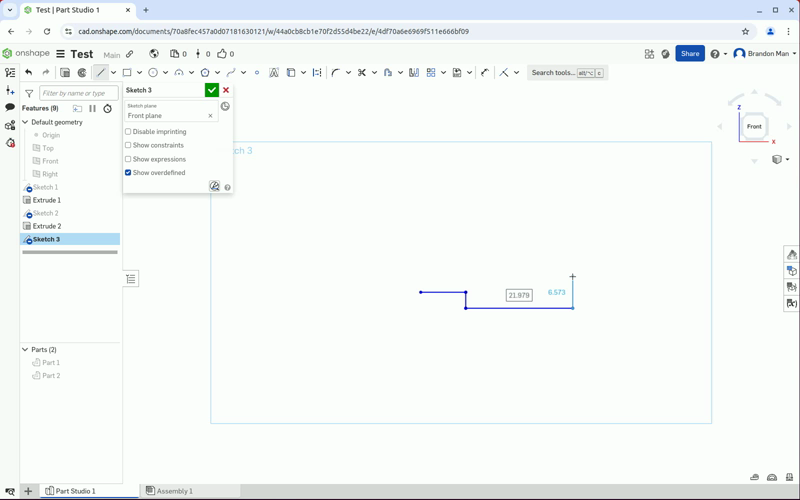
click(572, 276)
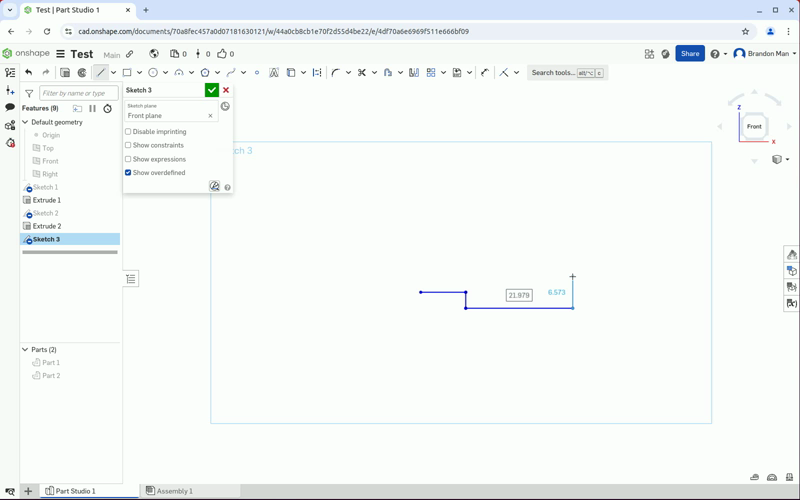
key_up(shift)
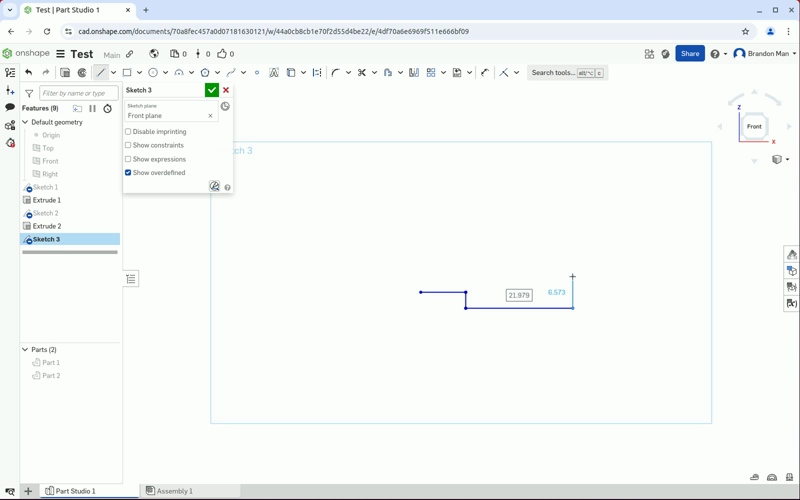
key_down(shift)
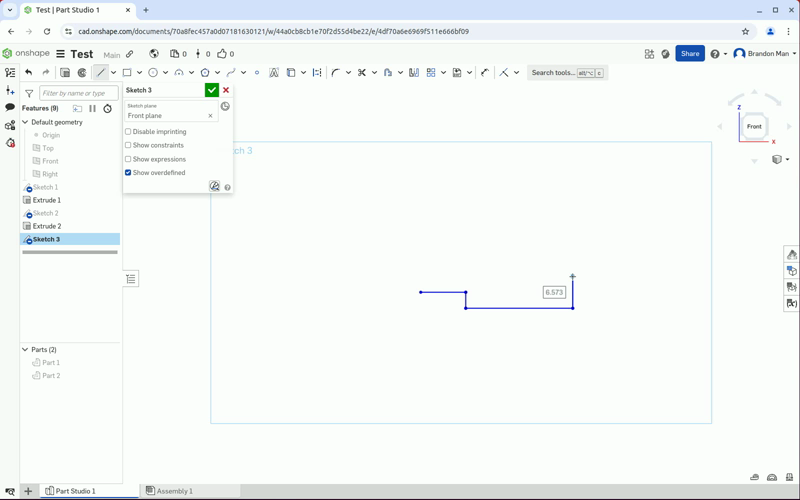
mouse_move(589, 276)
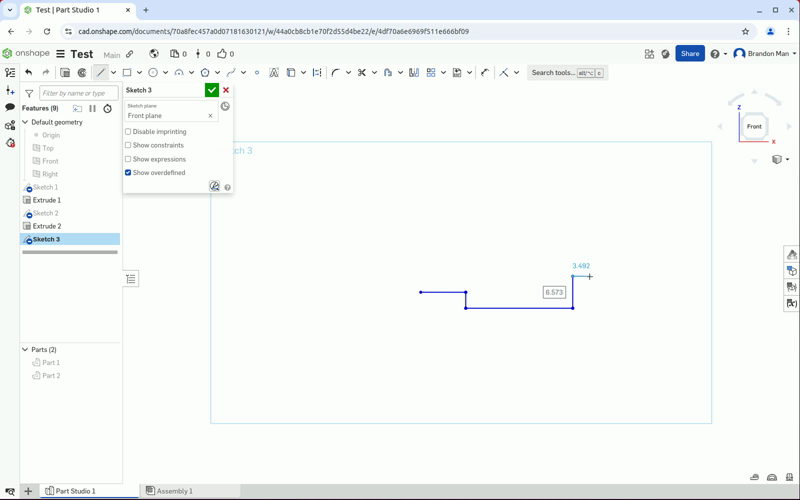
mouse_move(521, 276)
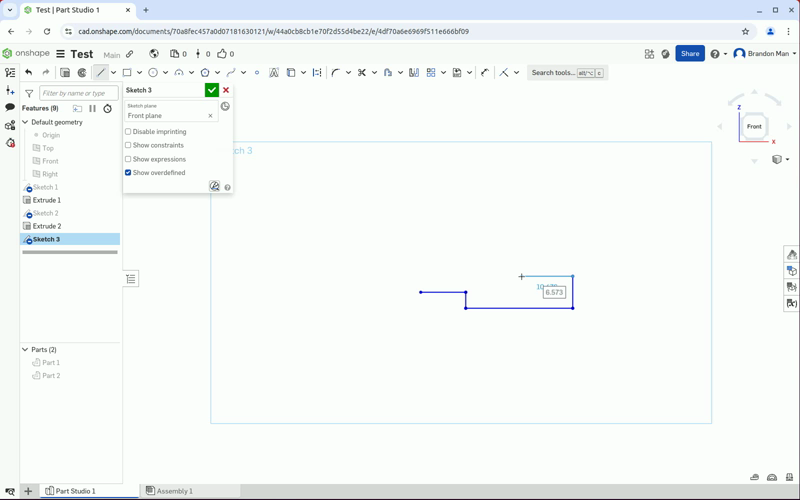
click(521, 276)
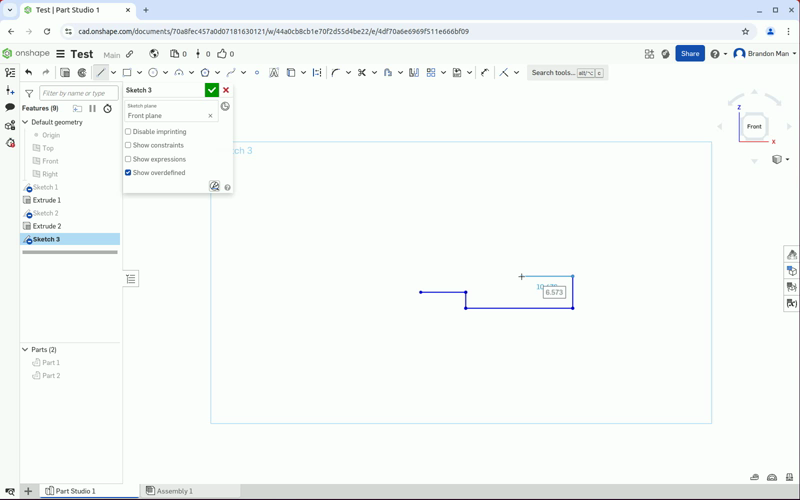
key_up(shift)
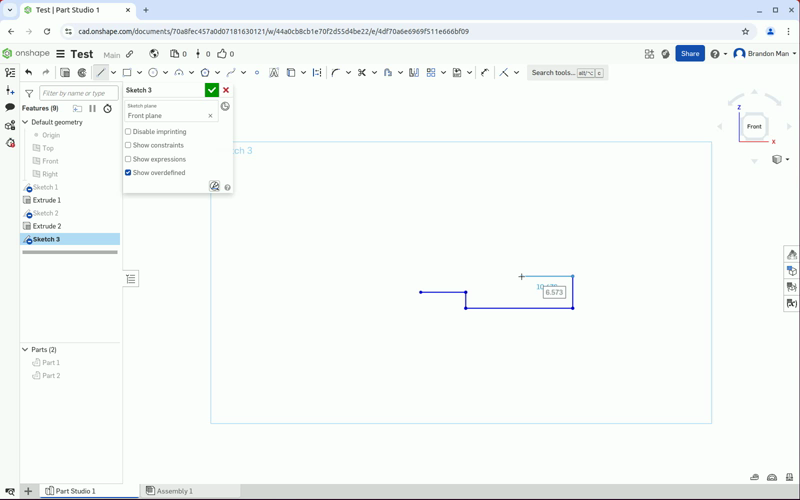
key_down(shift)
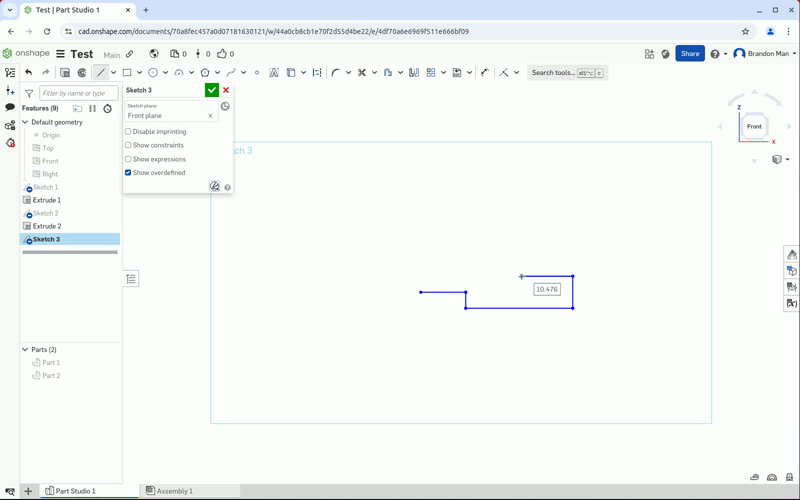
mouse_move(420, 276)
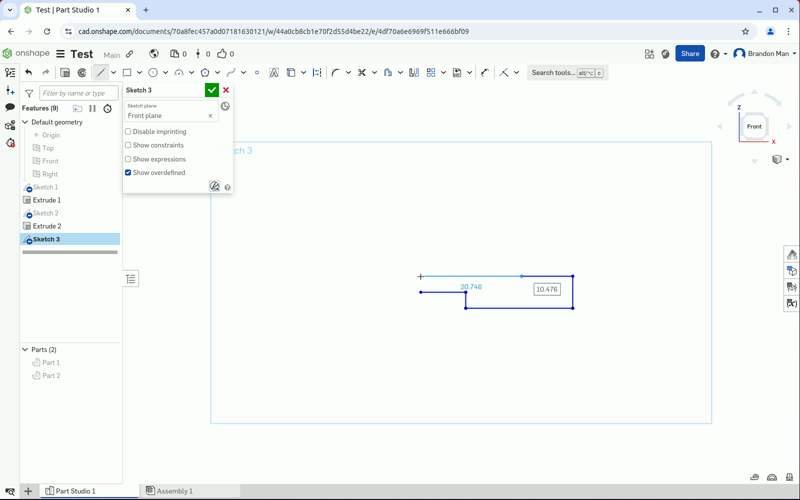
click(420, 276)
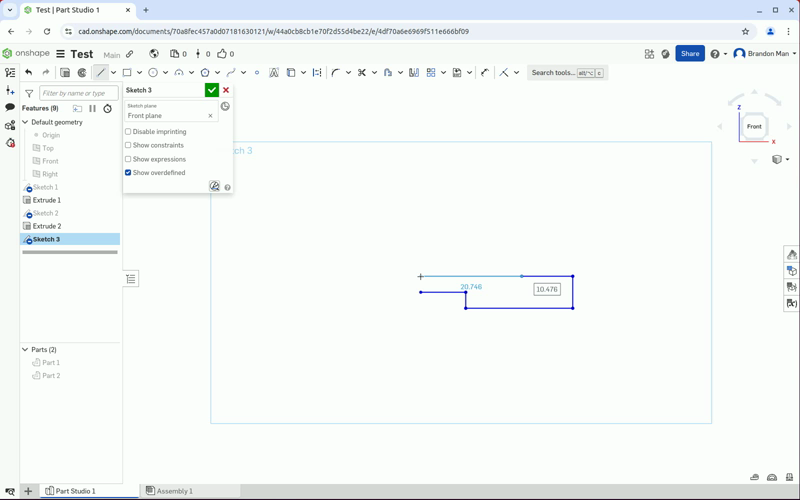
key_up(shift)
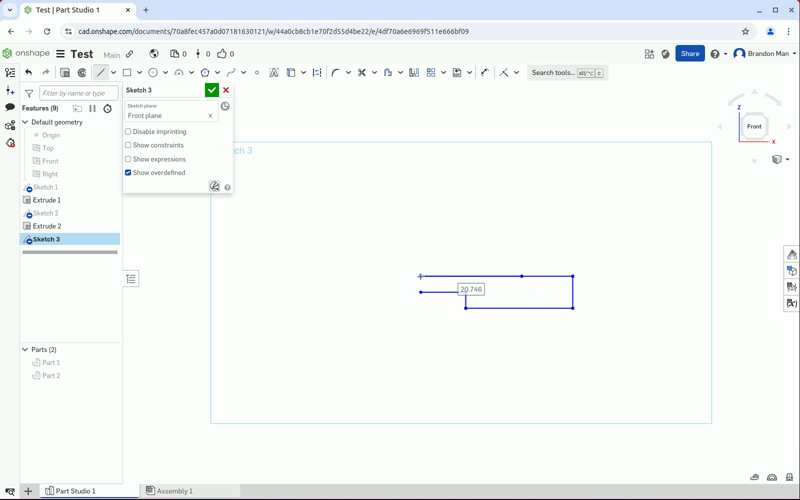
mouse_move(450, 276)
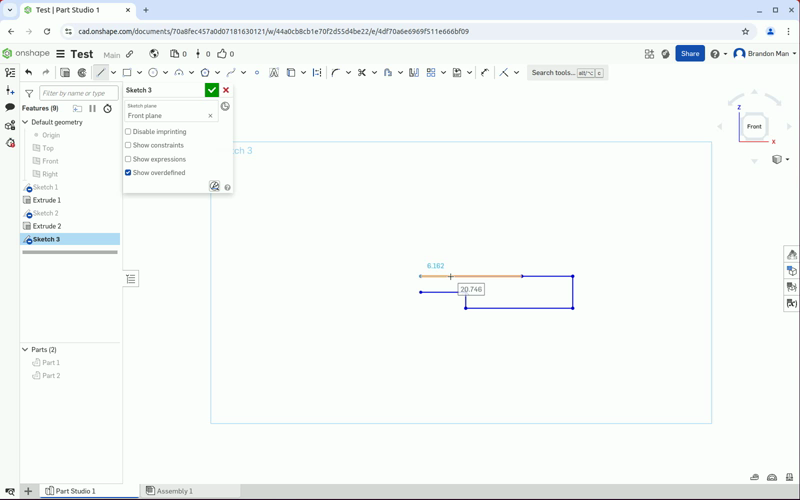
key_down(shift)
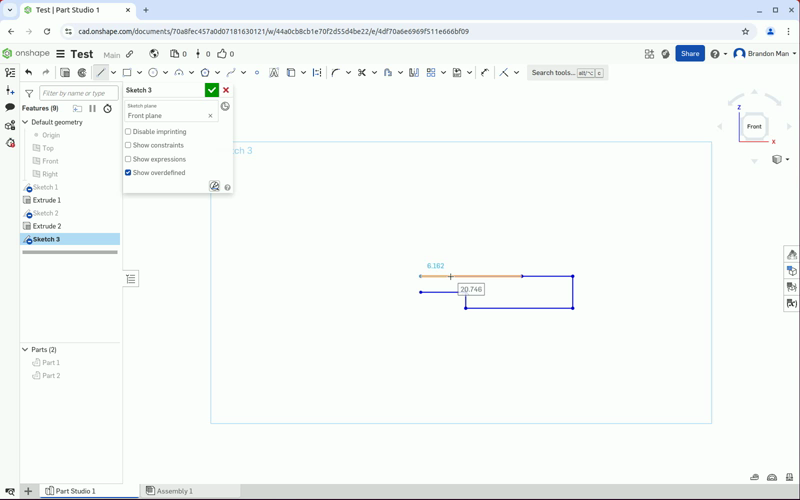
mouse_move(420, 292)
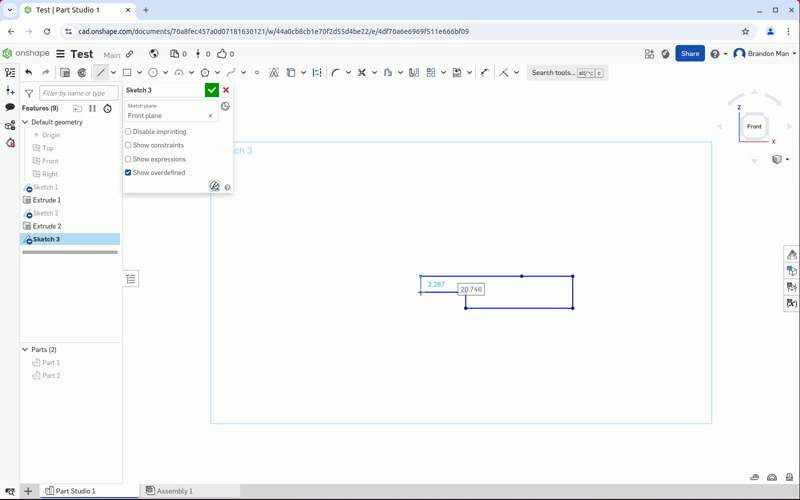
key_up(shift)
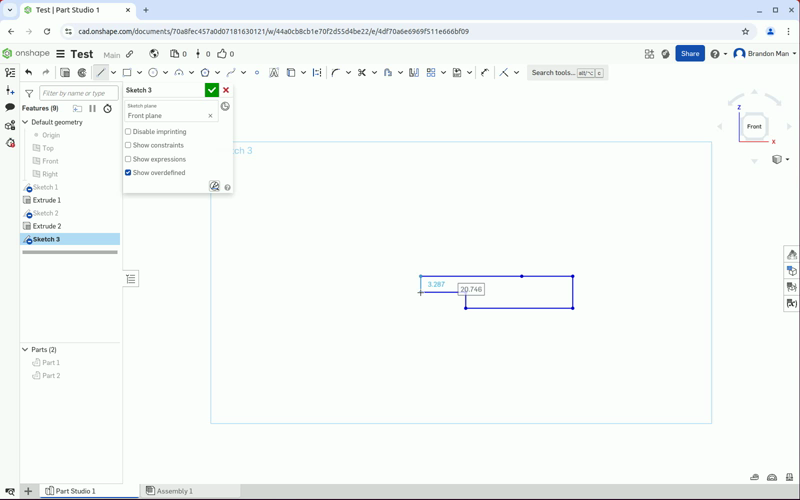
click(420, 292)
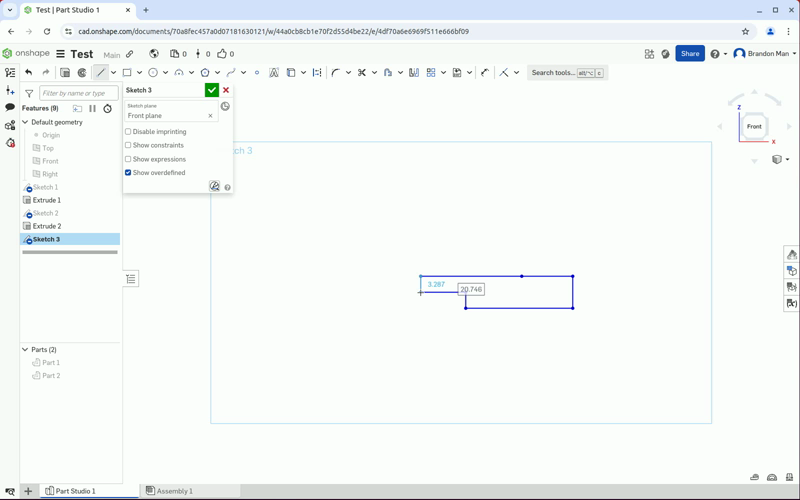
key(esc)
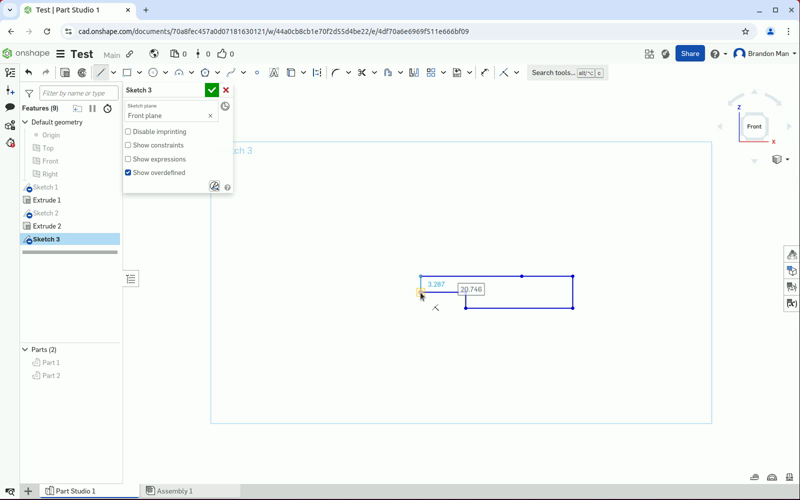
mouse_move(530, 288)
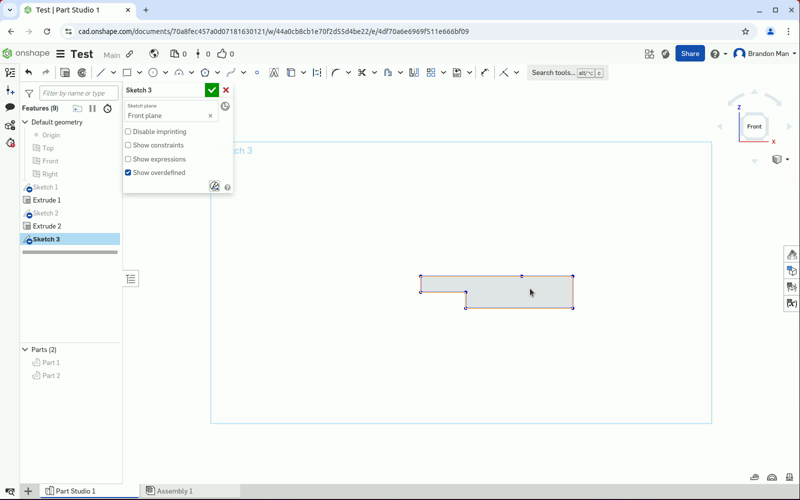
click(530, 288)
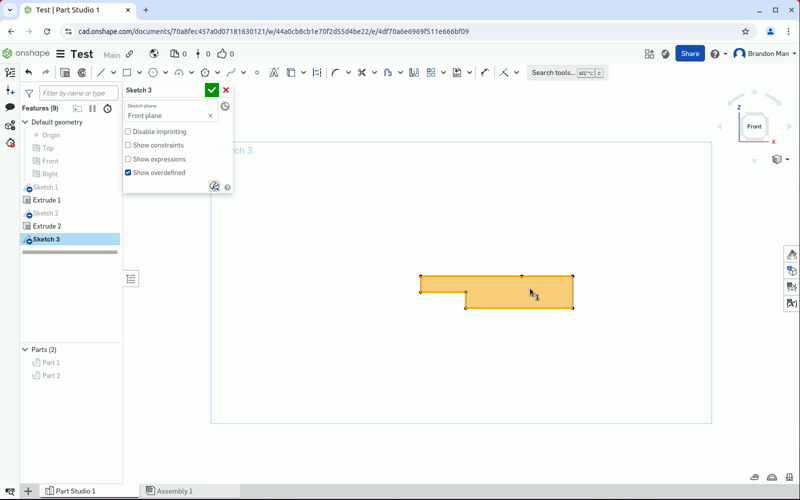
mouse_move(73, 352)
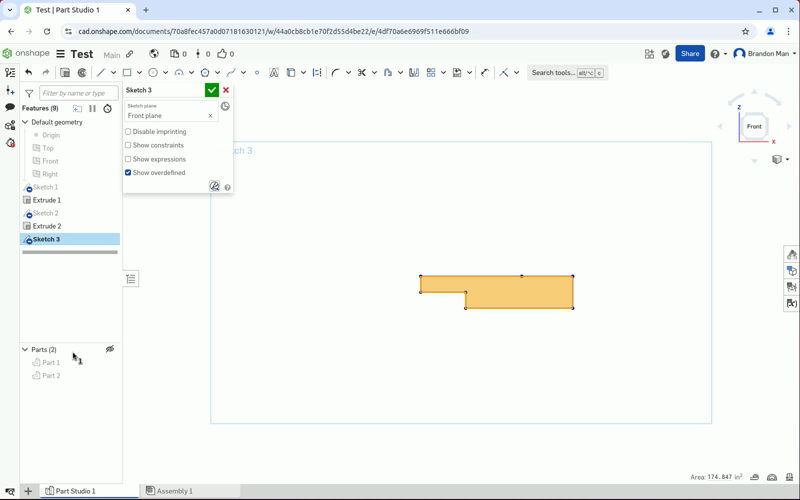
key(shift+y)
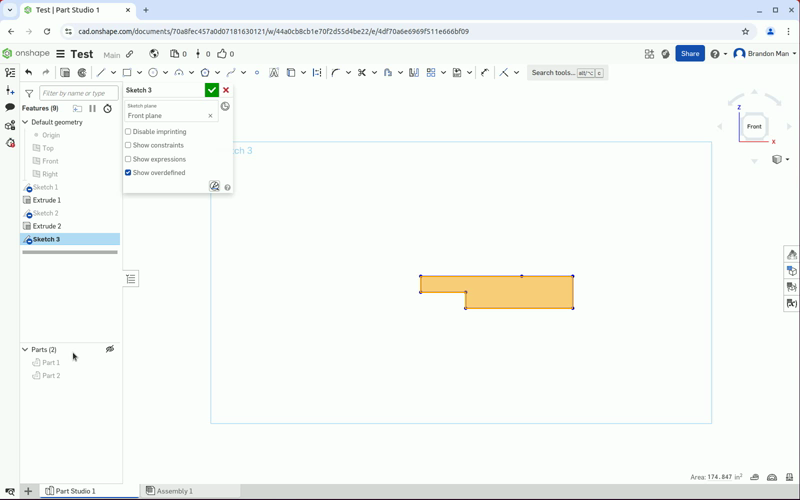
key(shift+e)
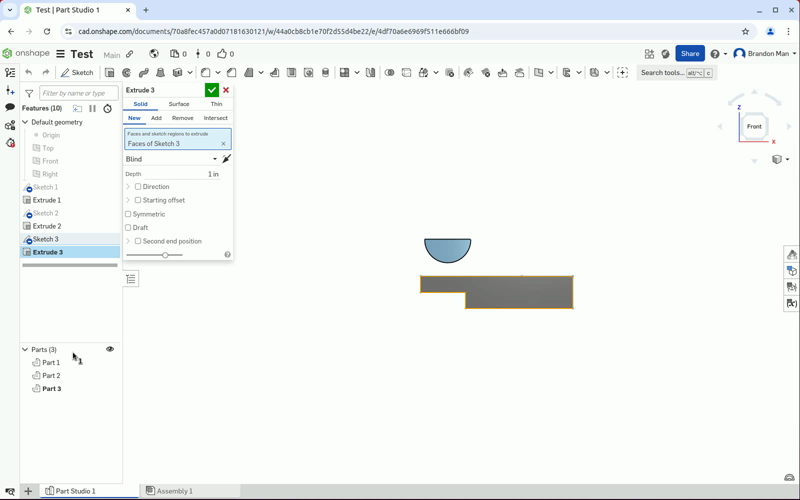
mouse_move(143, 106)
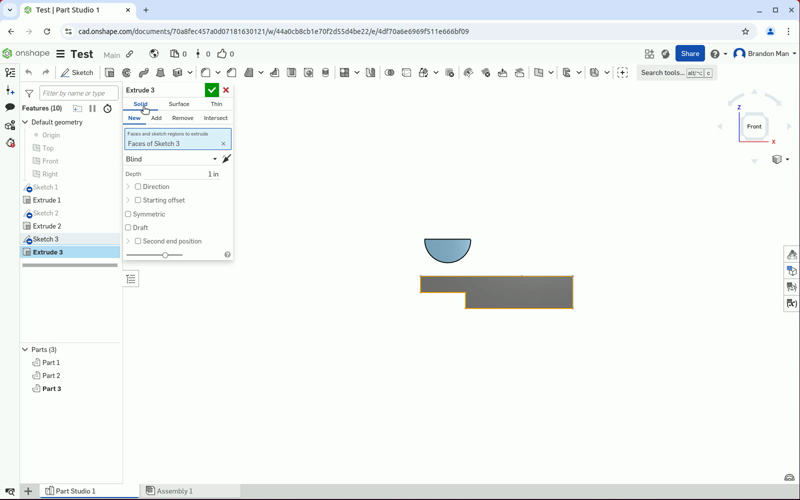
click(143, 106)
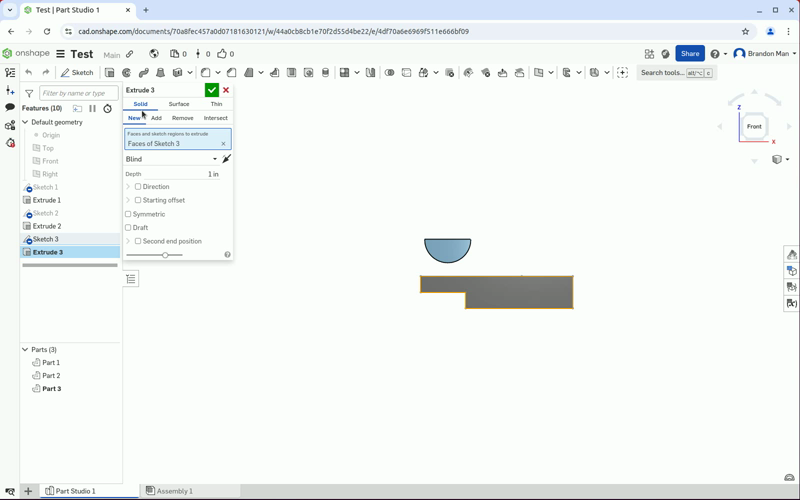
mouse_move(137, 120)
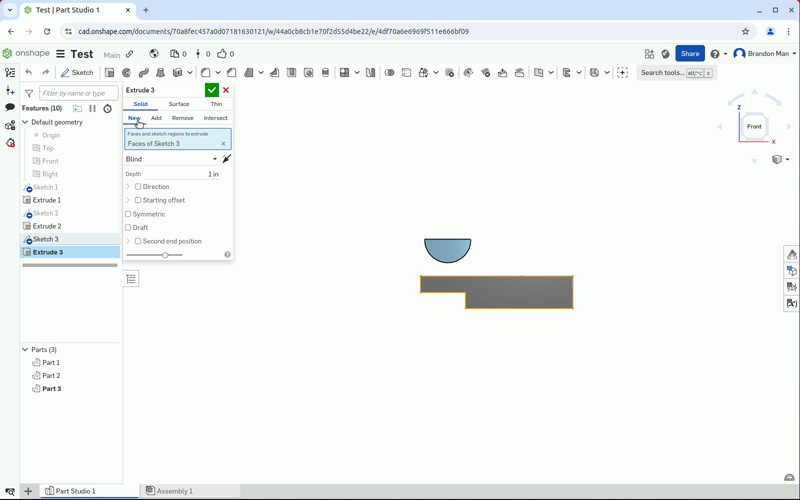
click(137, 120)
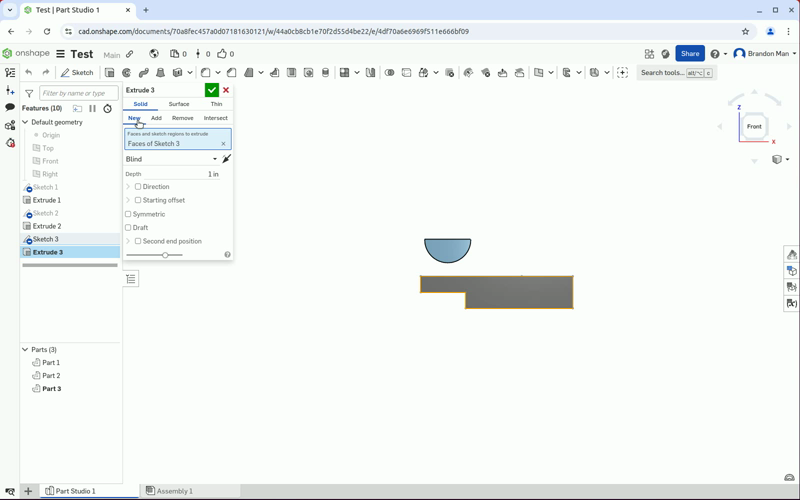
key(tab, 4)
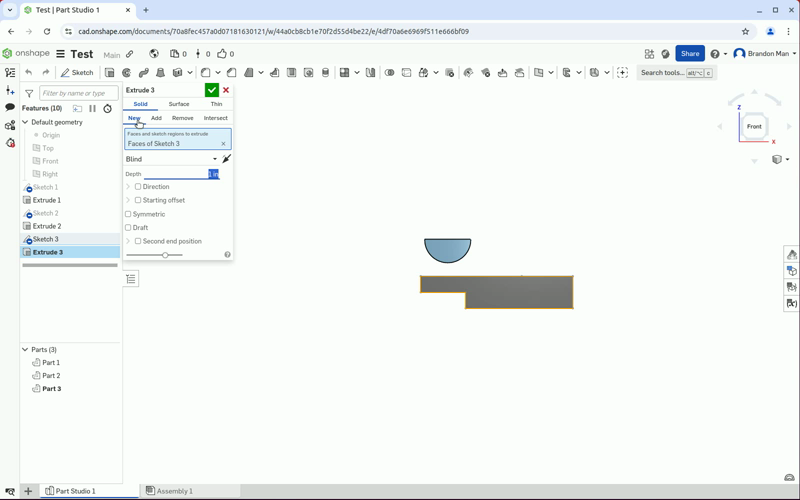
text(15.646)
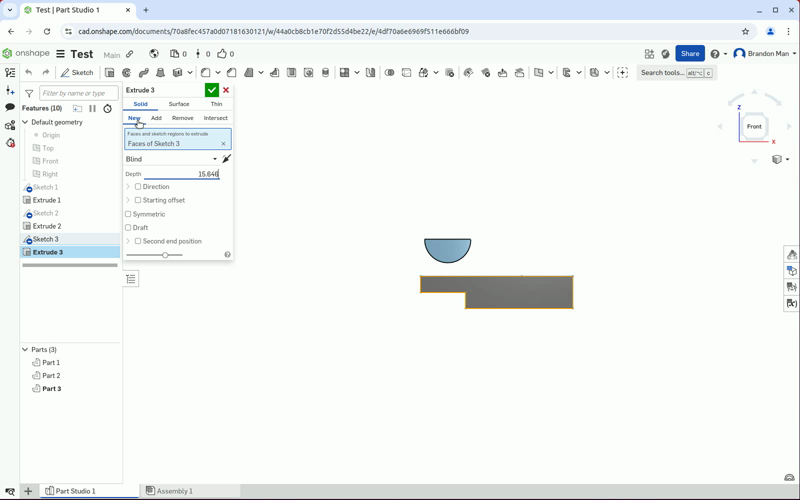
key(enter)
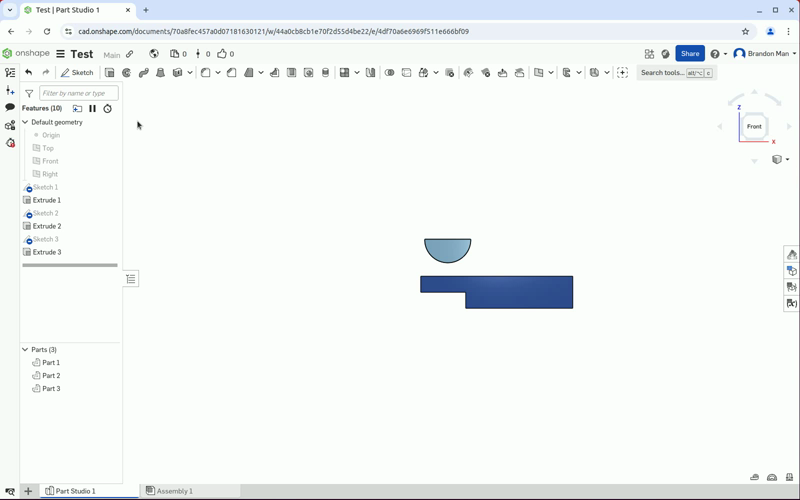
key(shift+h)
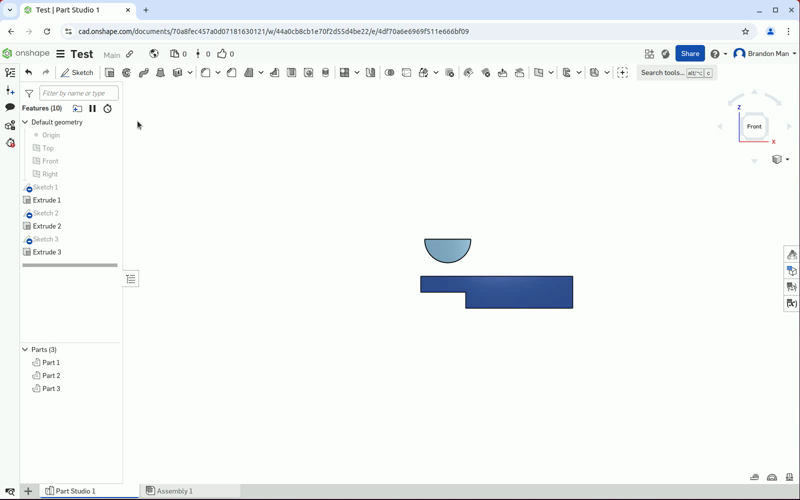
key(shift+h)
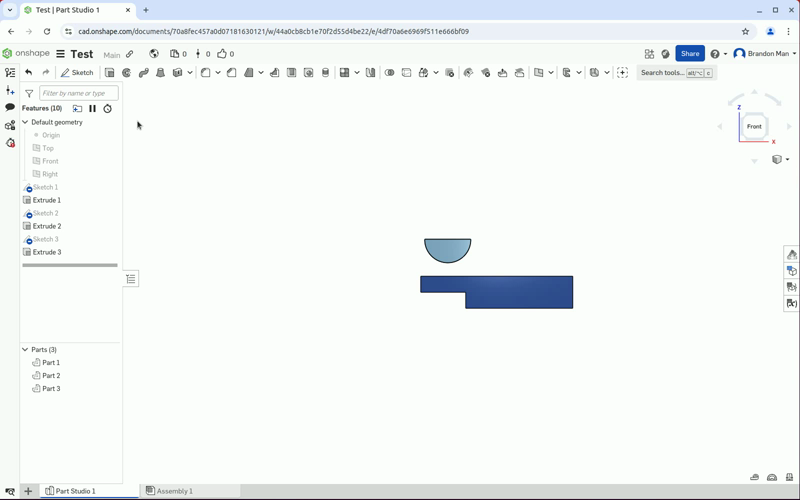
mouse_move(73, 189)
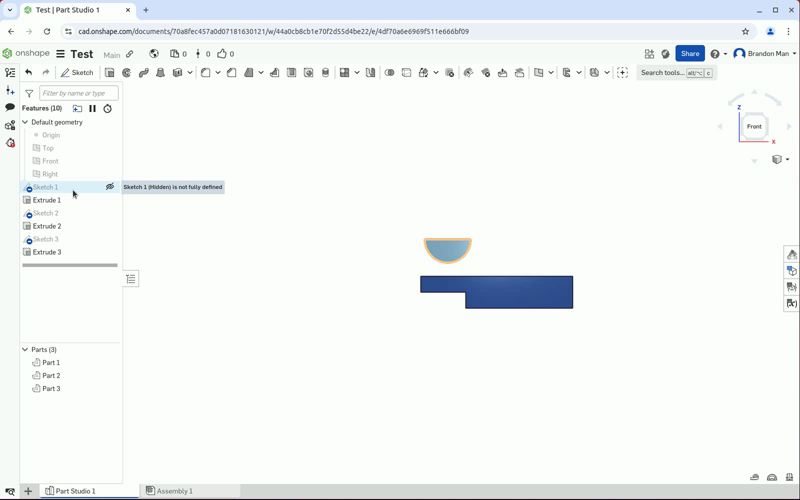
click(73, 189)
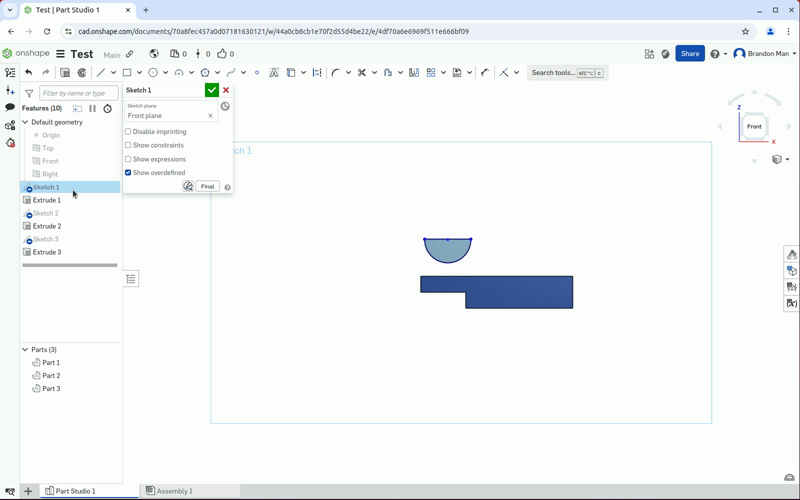
mouse_move(229, 92)
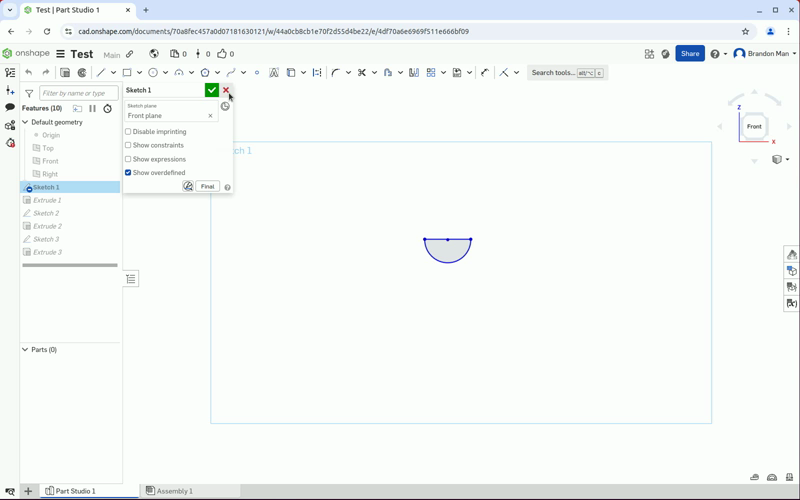
click(229, 92)
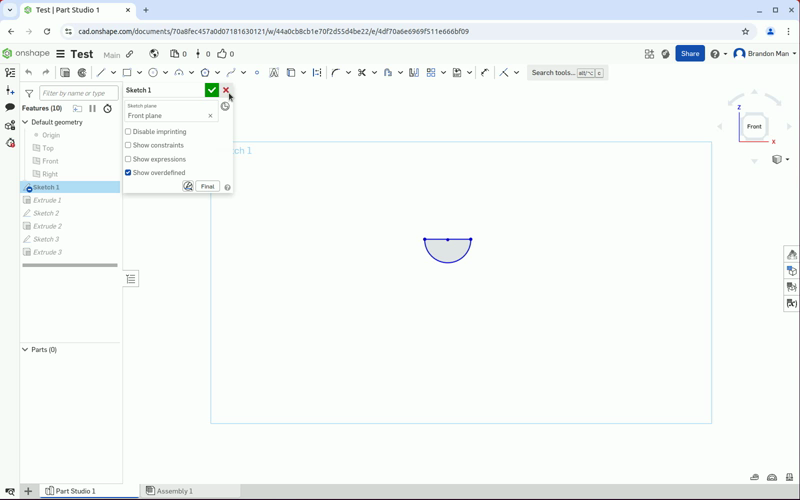
key(shift+s)
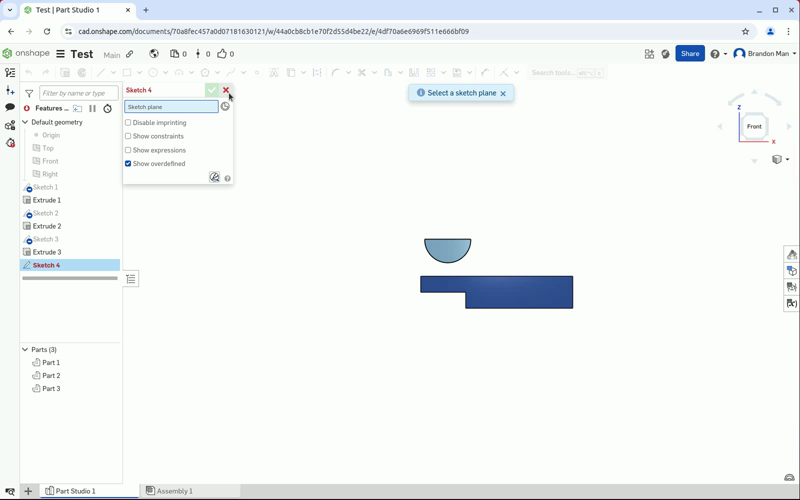
mouse_move(73, 163)
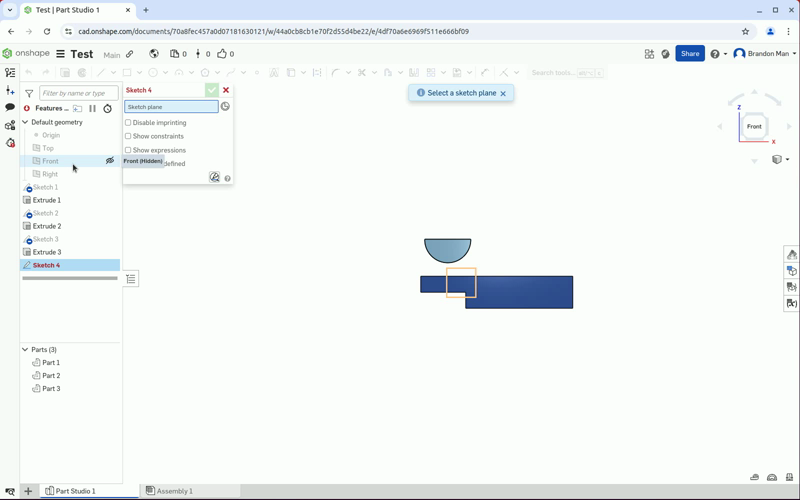
click(73, 163)
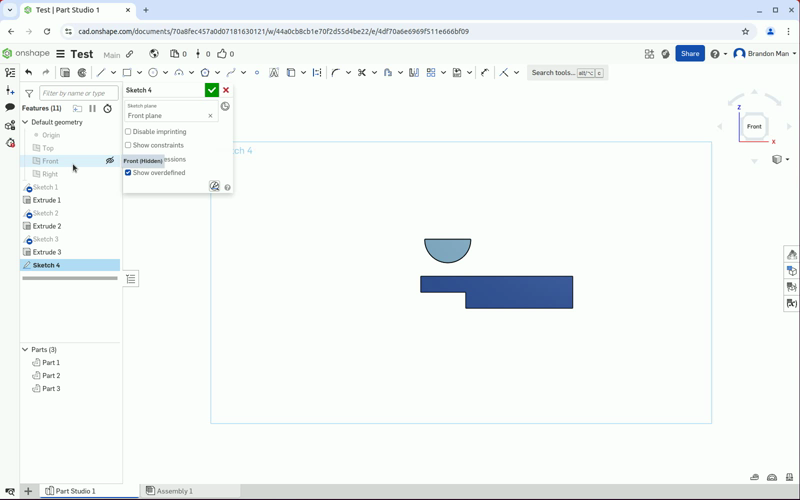
mouse_move(73, 352)
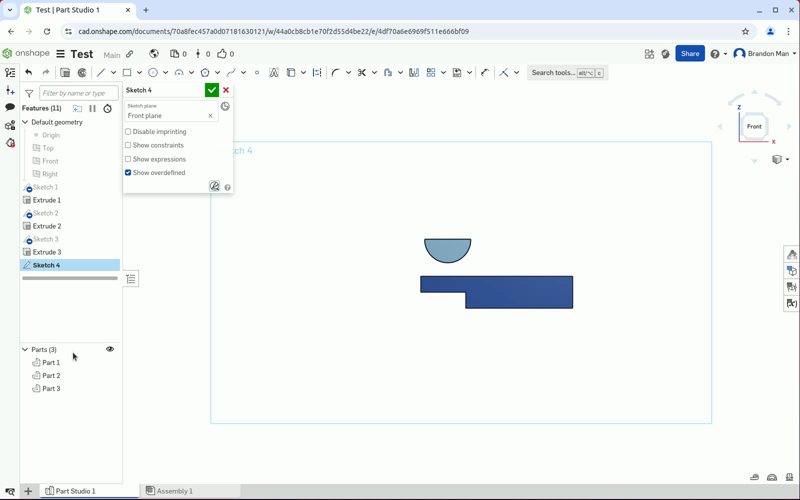
key(y)
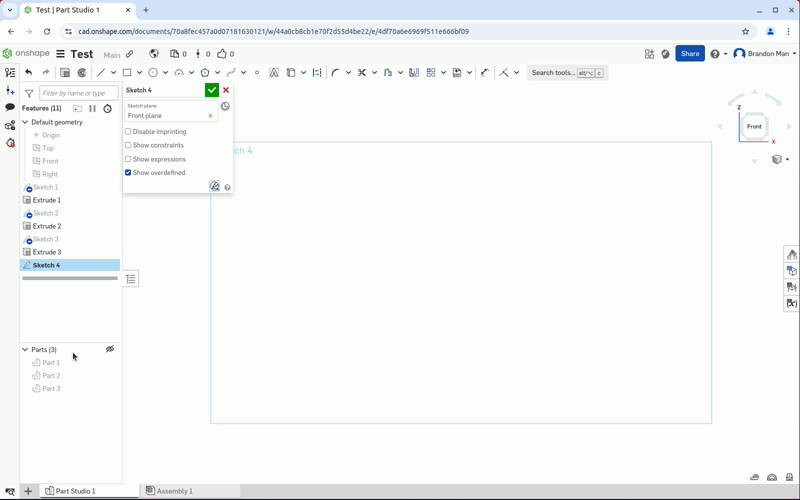
key(l)
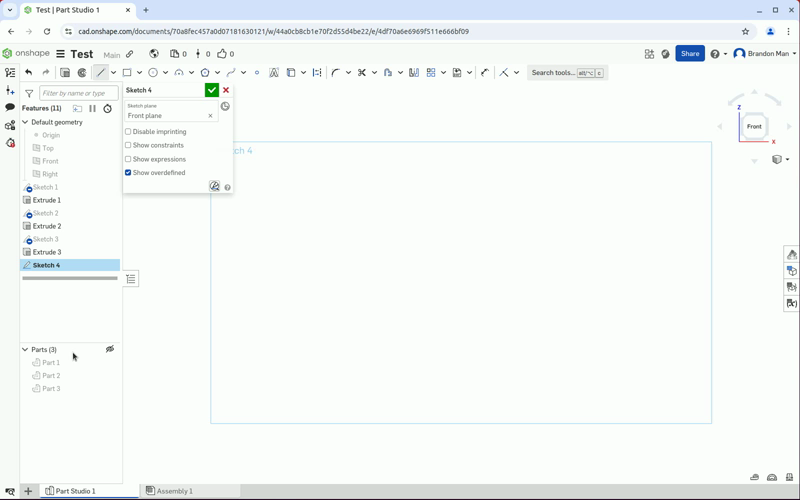
key_down(shift)
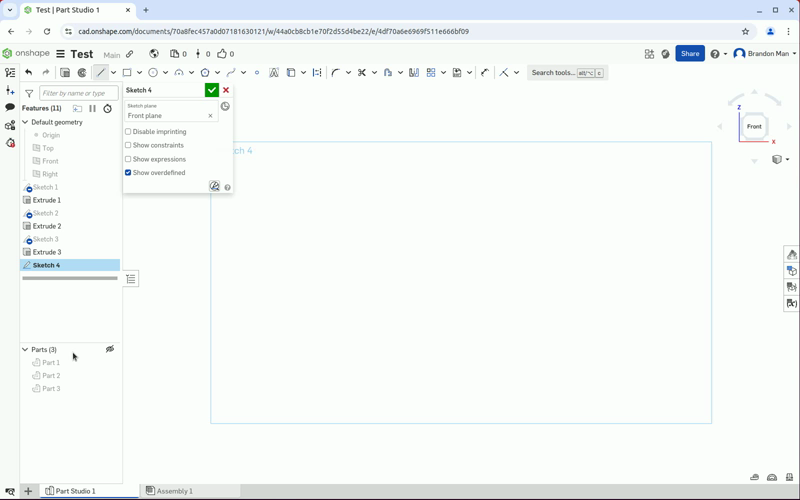
mouse_move(420, 276)
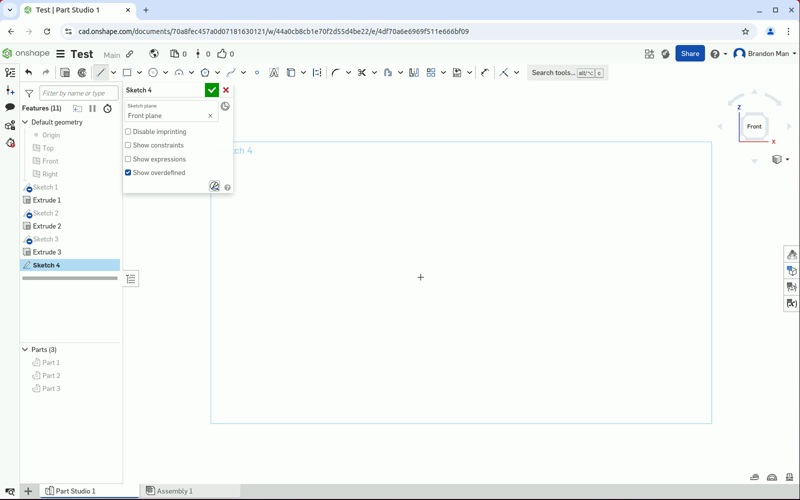
click(420, 276)
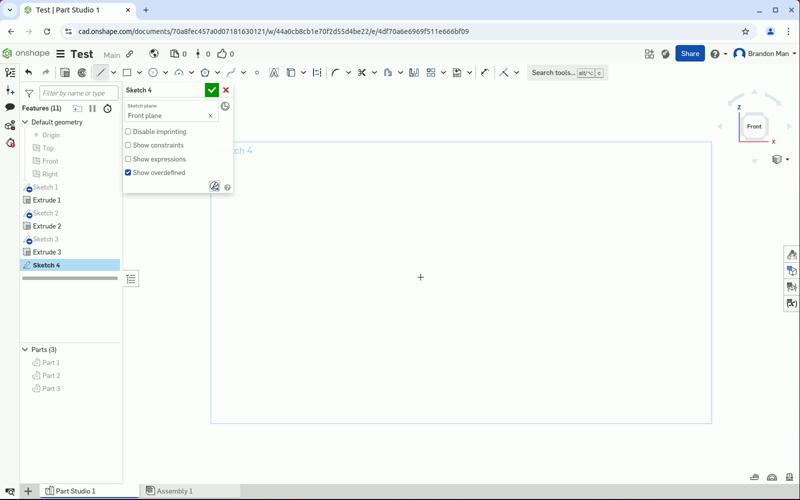
key_up(shift)
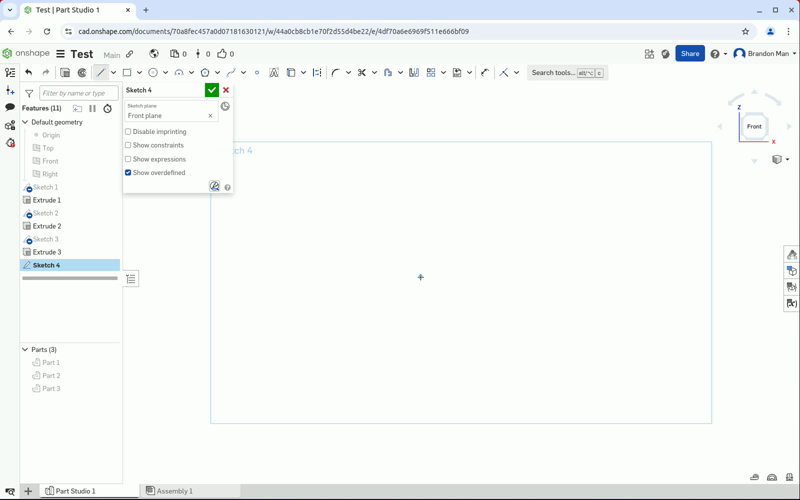
key_down(shift)
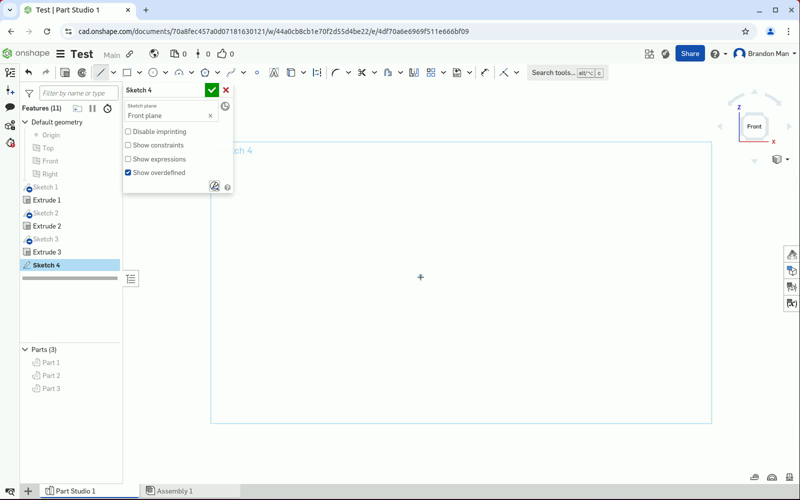
mouse_move(521, 277)
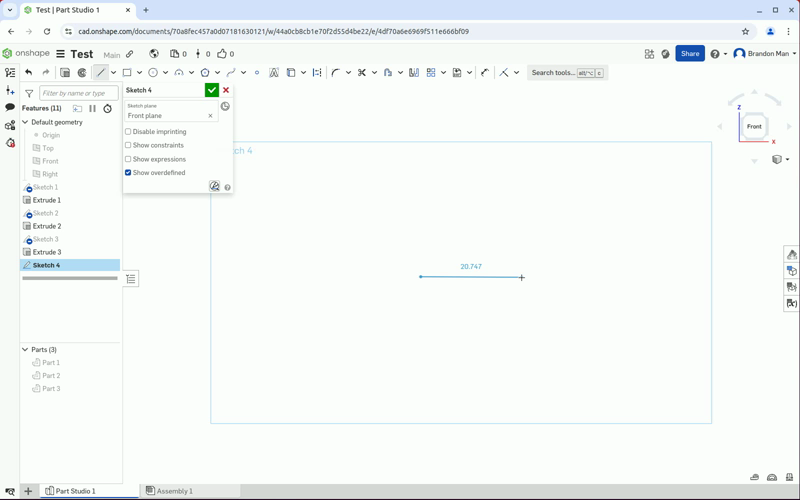
click(521, 277)
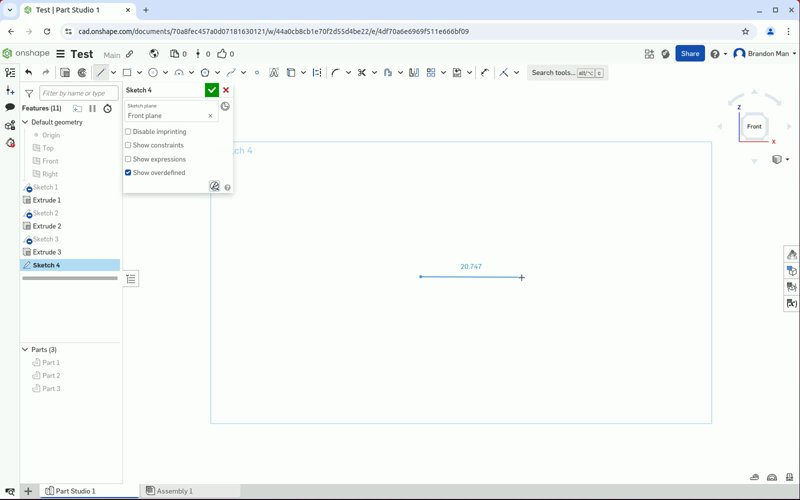
key_up(shift)
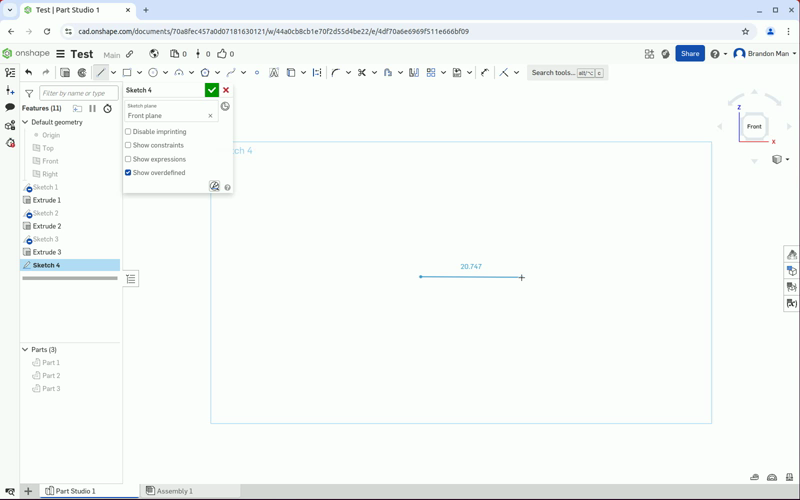
key_down(shift)
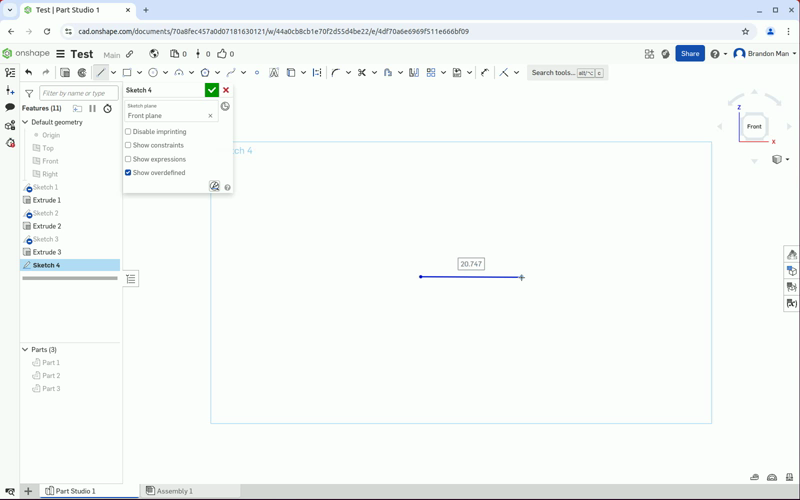
mouse_move(551, 277)
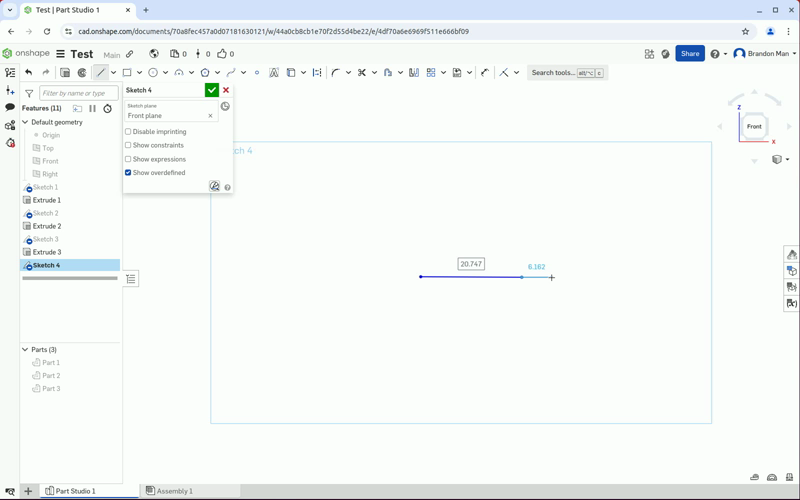
mouse_move(485, 238)
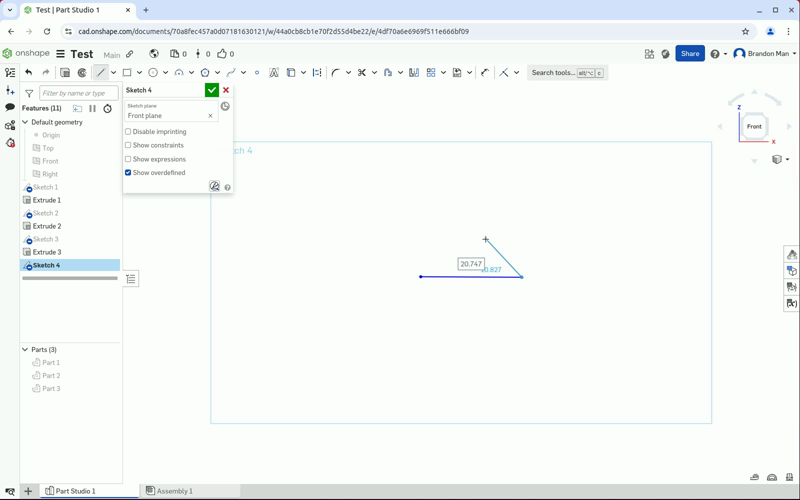
click(485, 238)
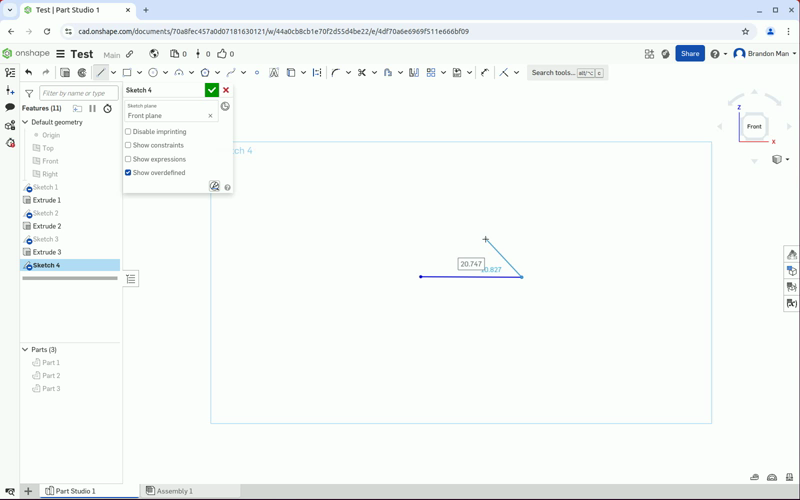
key_up(shift)
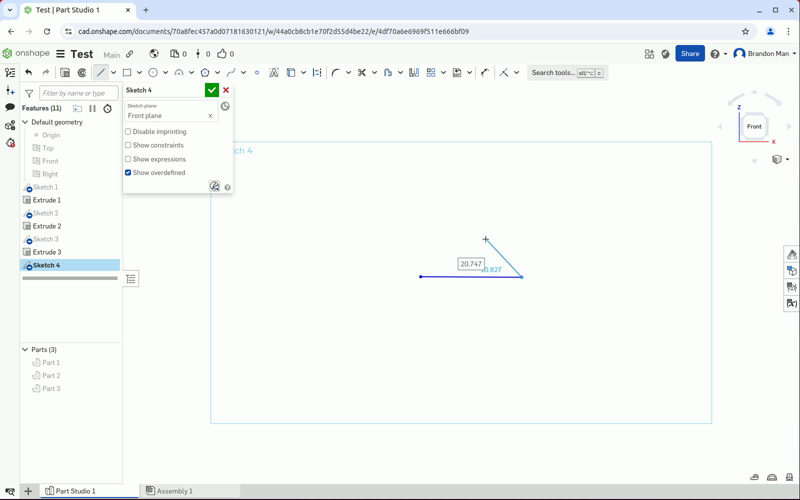
key_down(shift)
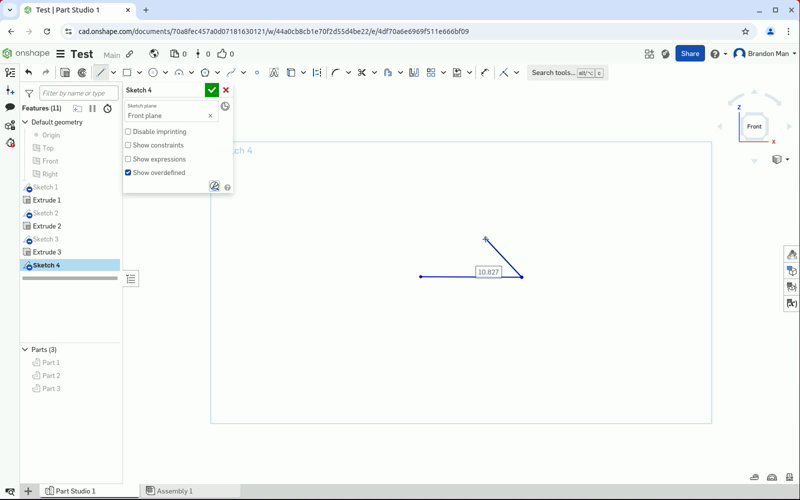
mouse_move(515, 238)
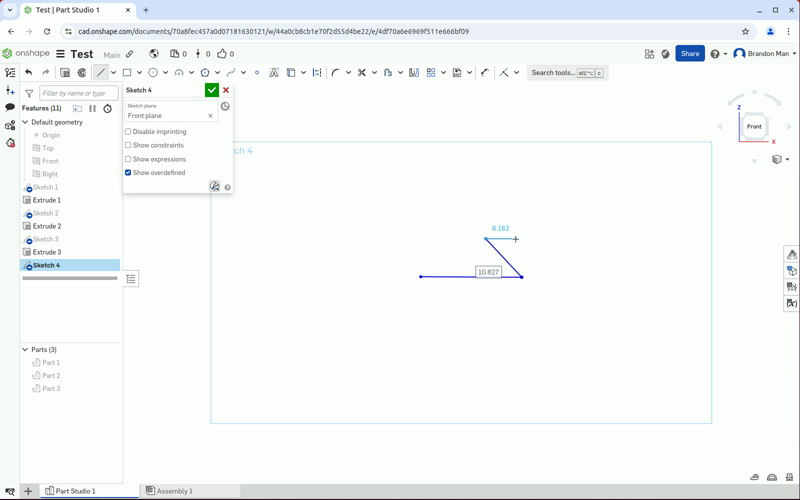
mouse_move(470, 238)
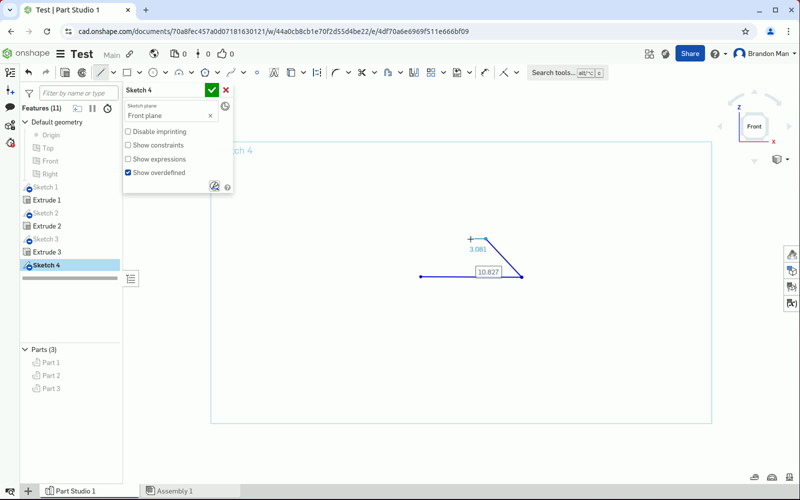
click(470, 238)
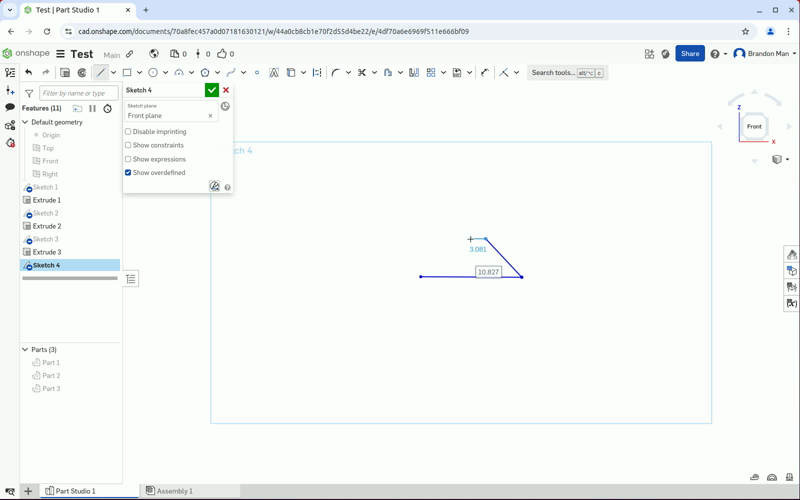
key_up(shift)
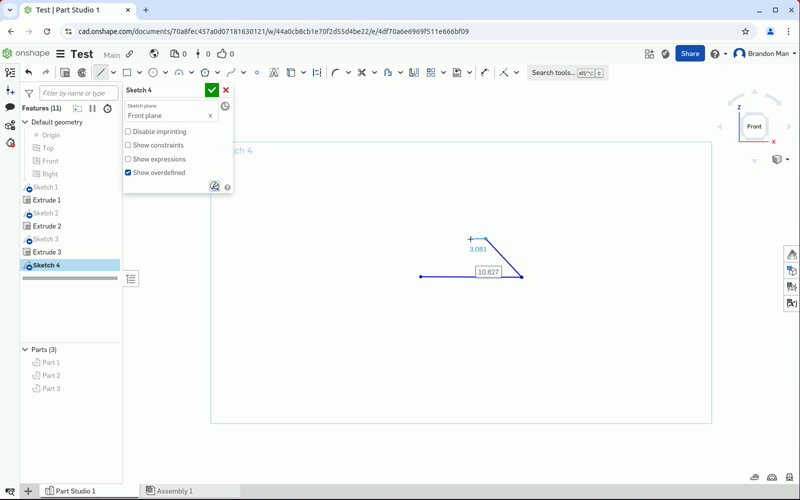
key(esc)
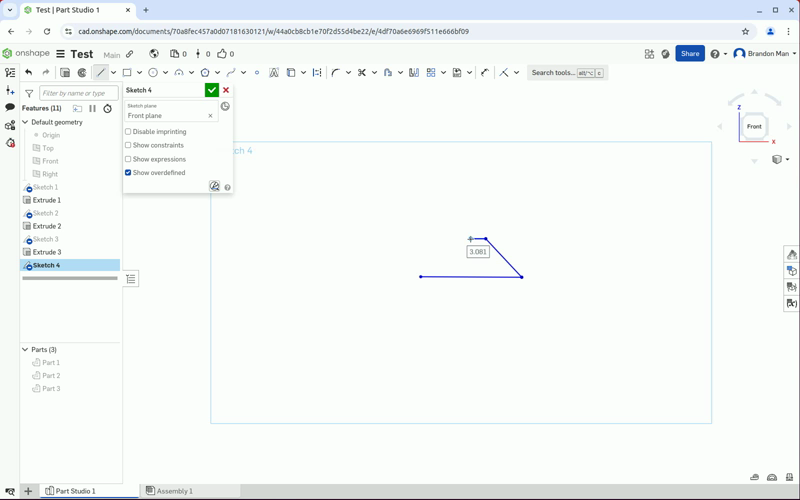
key(a)
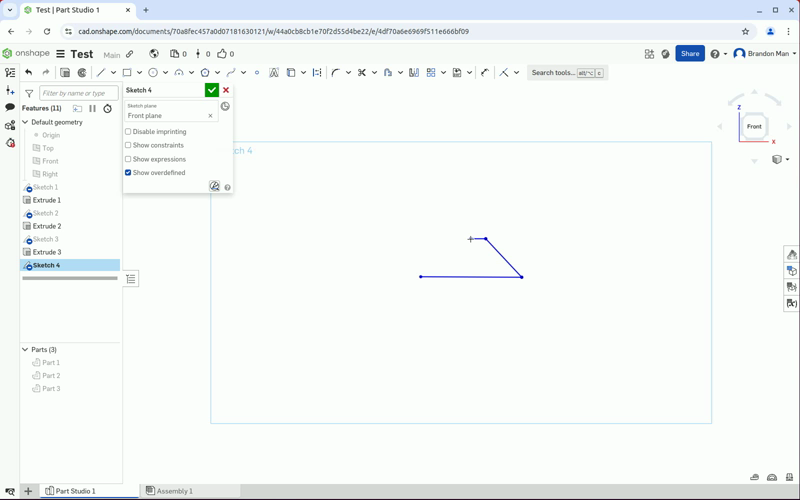
mouse_move(470, 238)
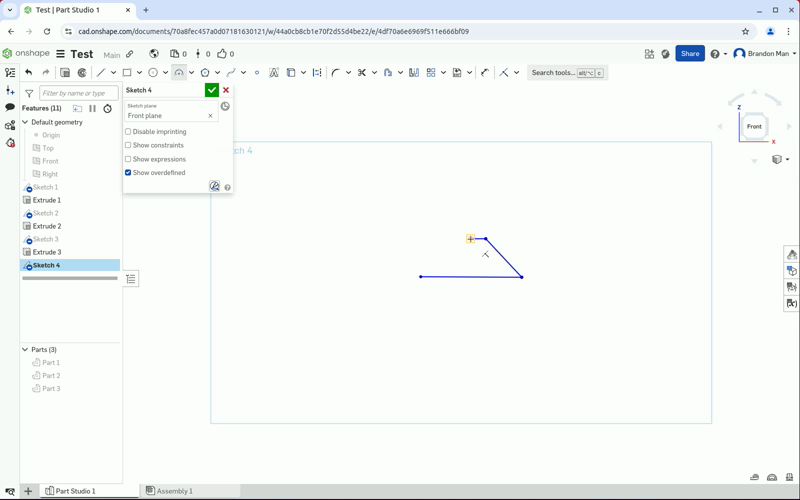
click(470, 238)
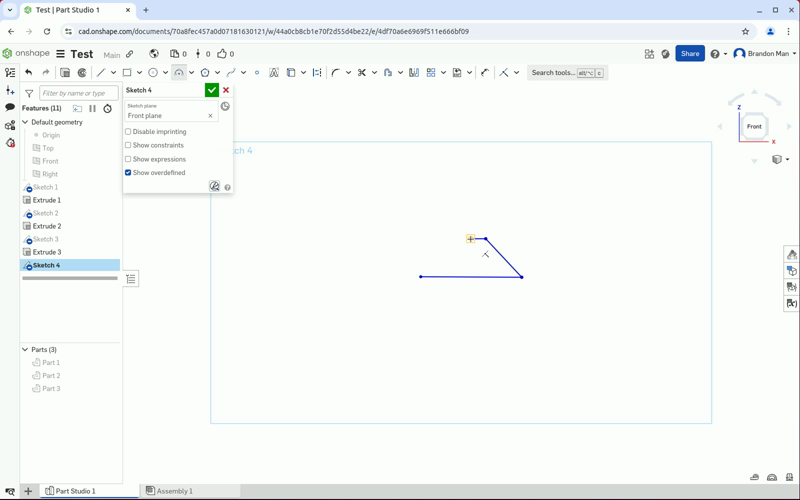
key_down(shift)
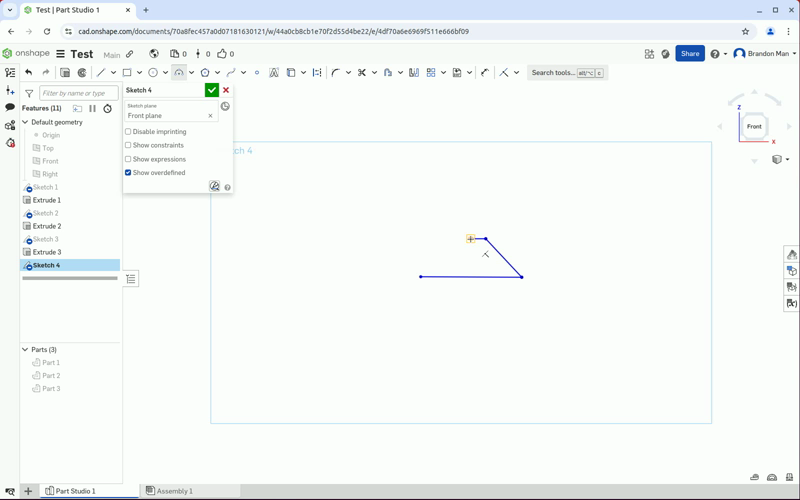
mouse_move(425, 238)
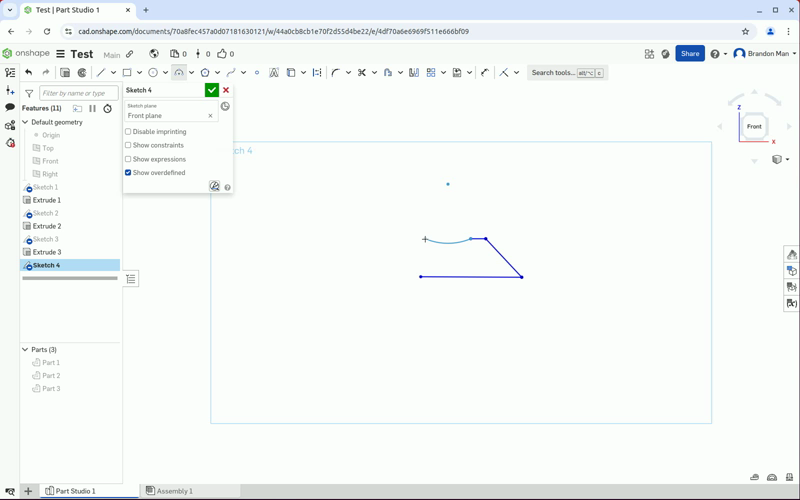
click(425, 238)
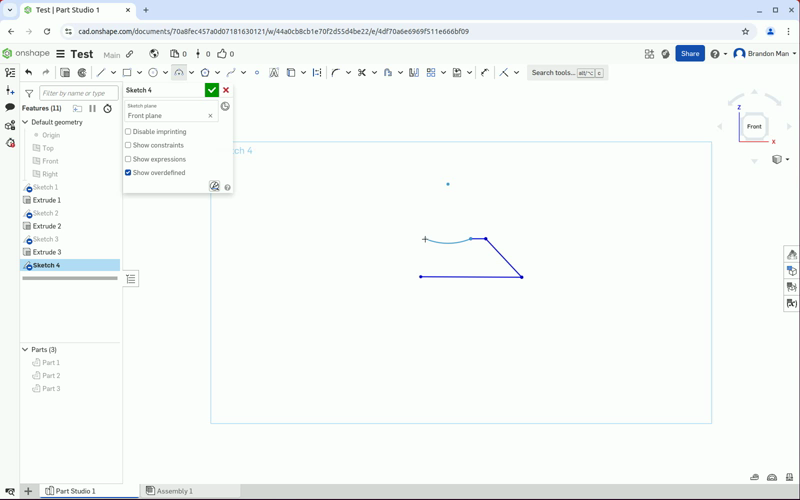
mouse_move(447, 261)
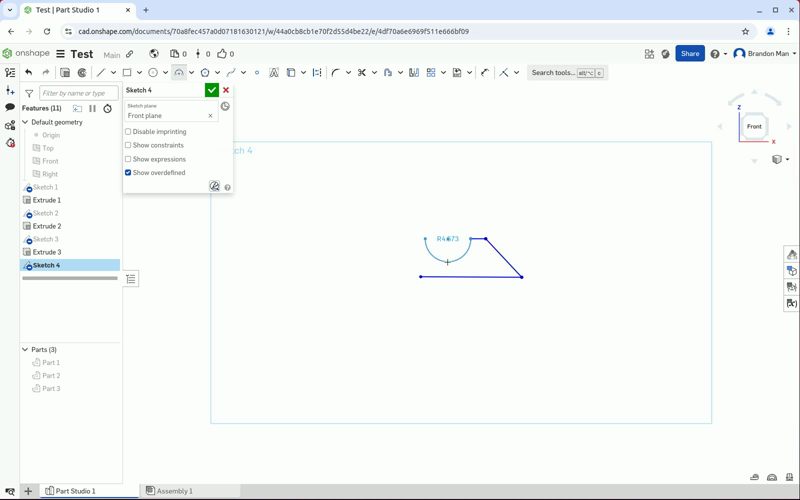
click(447, 261)
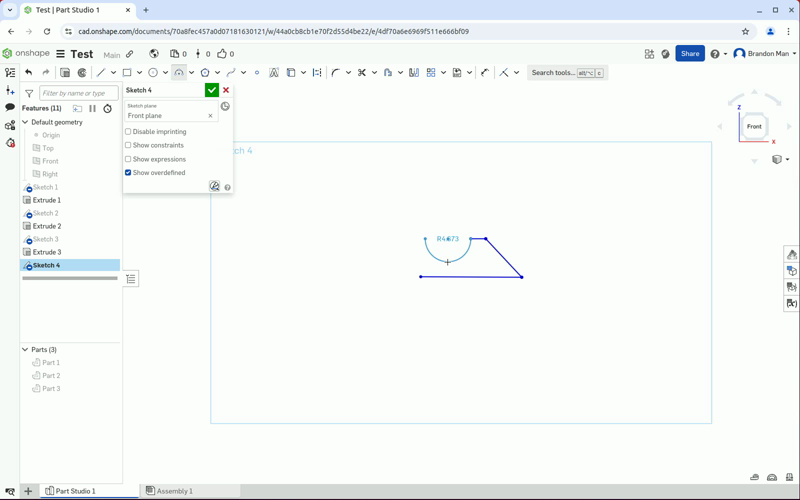
key_up(shift)
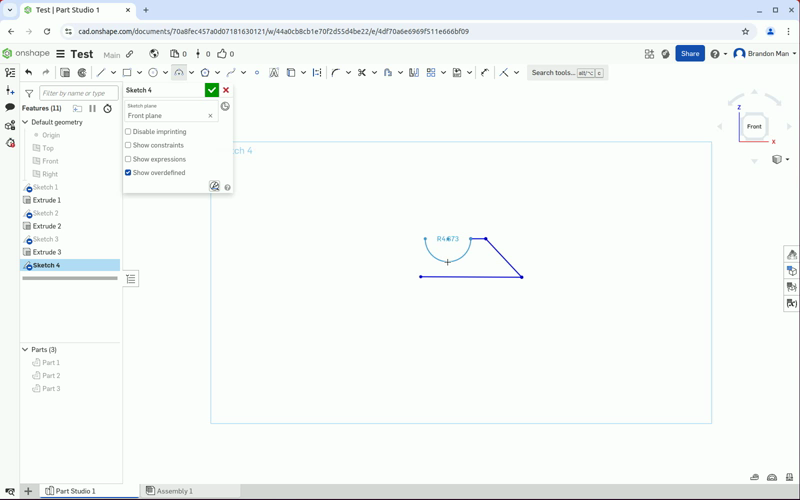
key(esc)
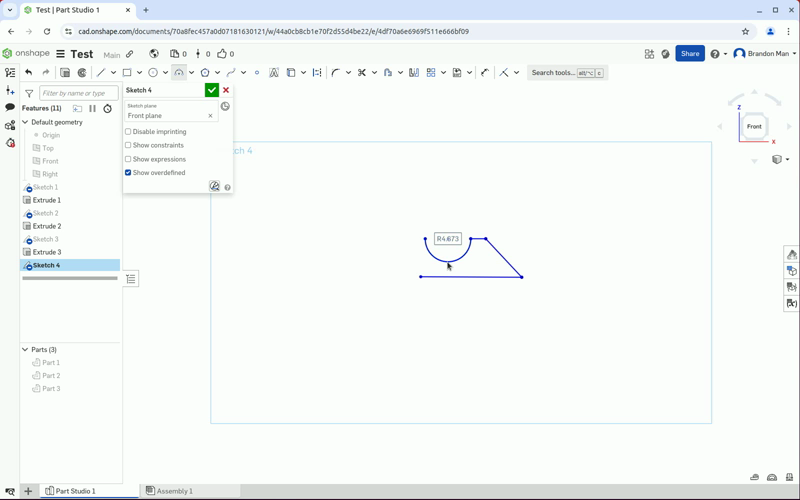
key(l)
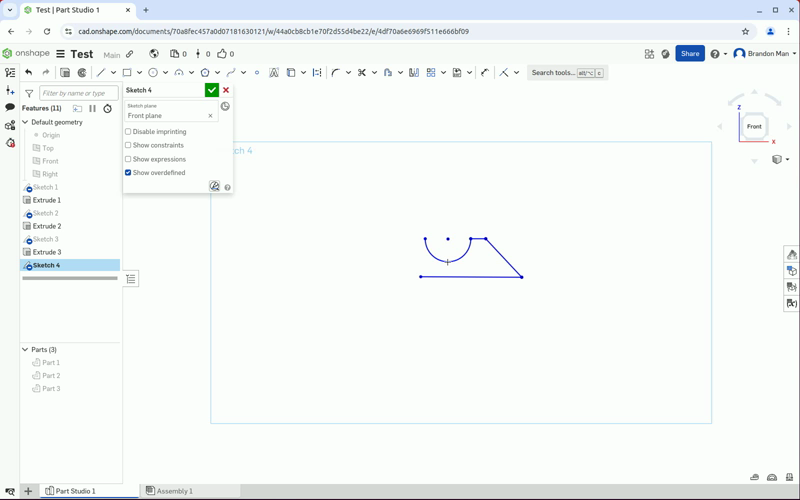
mouse_move(425, 238)
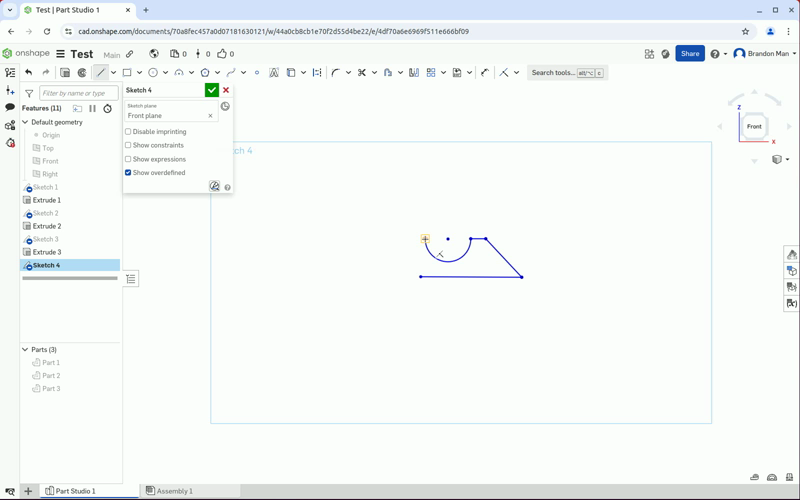
click(425, 238)
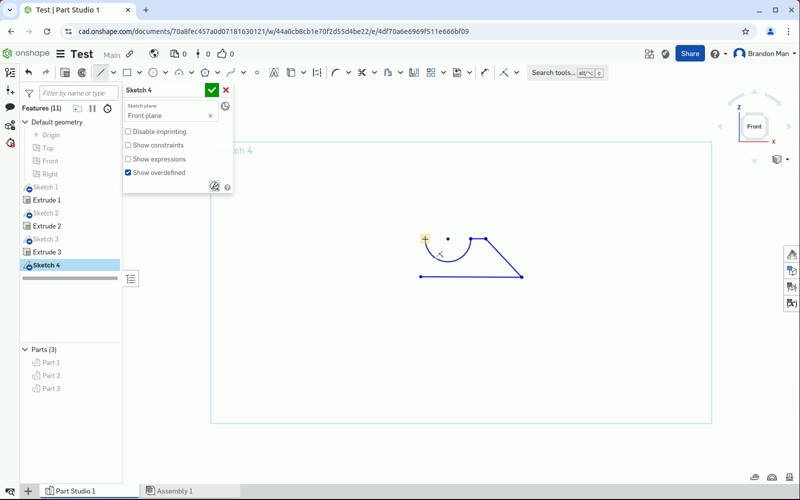
key_down(shift)
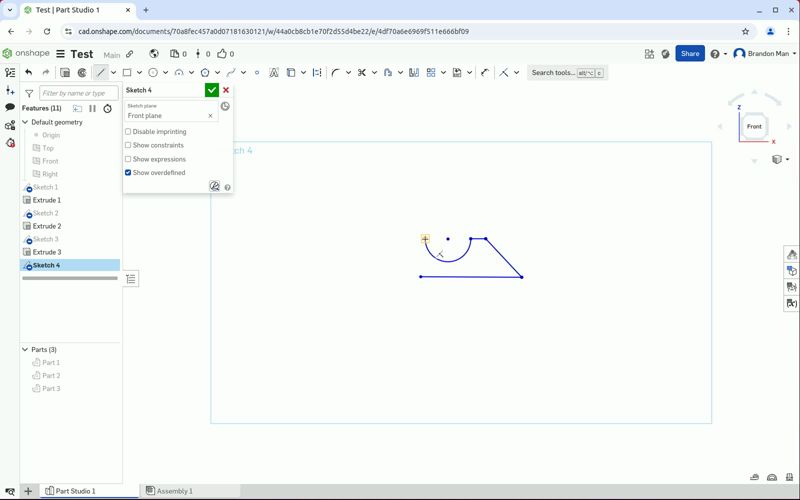
mouse_move(455, 238)
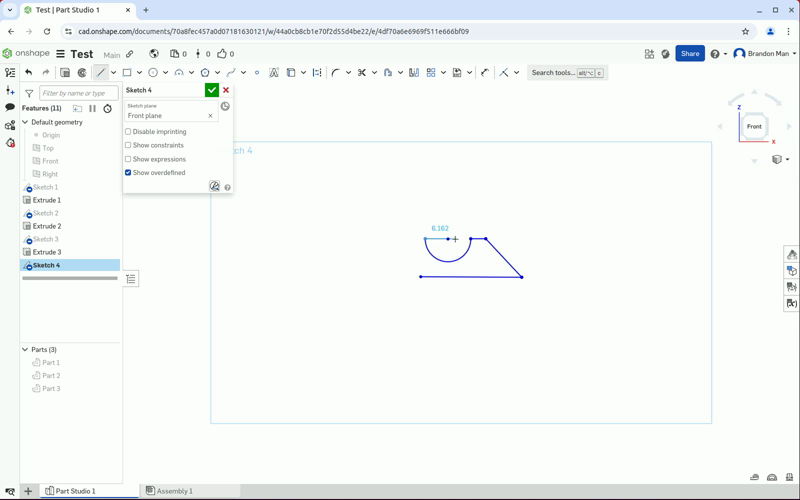
mouse_move(420, 238)
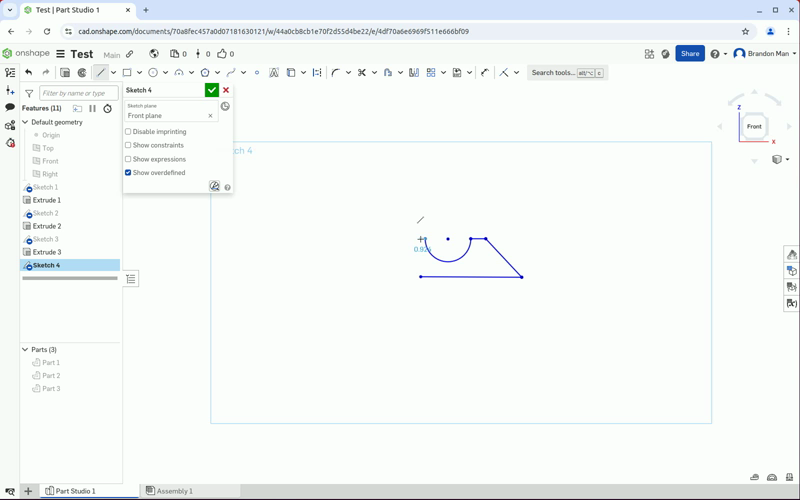
scroll(6)
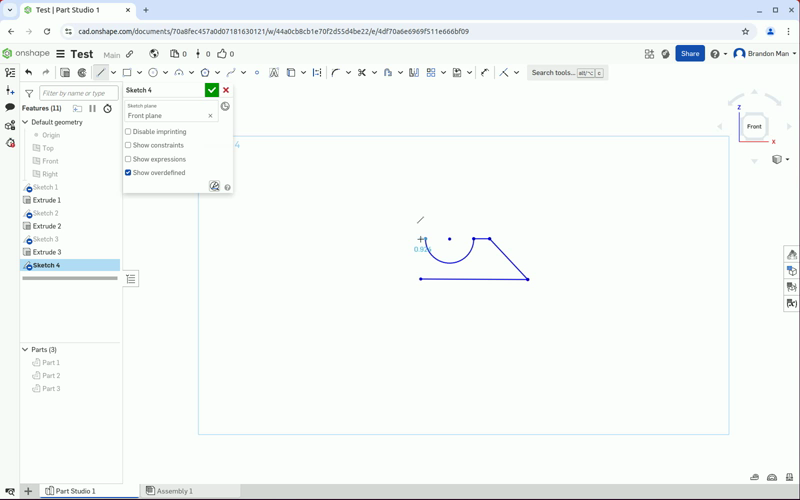
scroll(6)
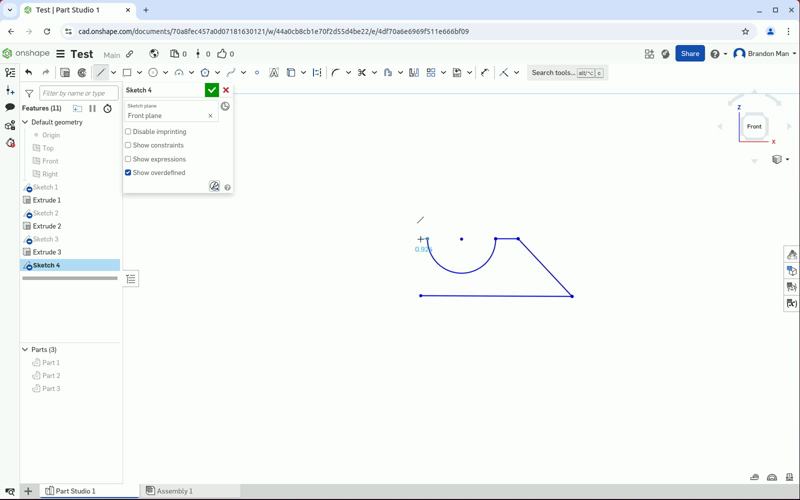
scroll(6)
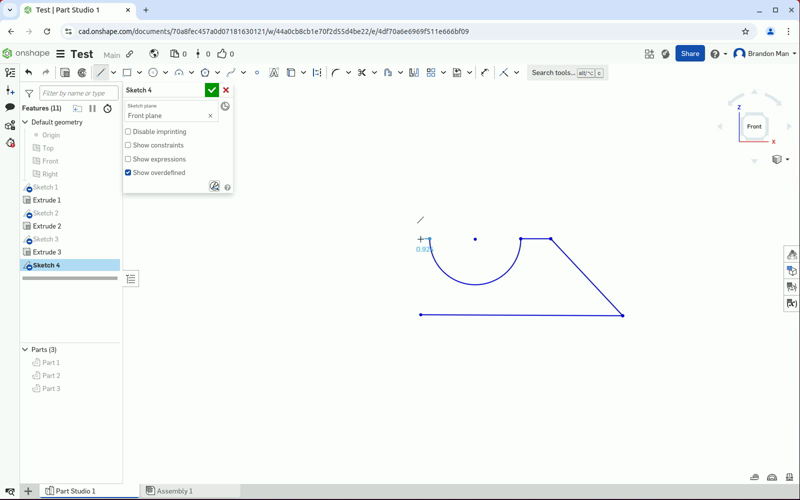
scroll(6)
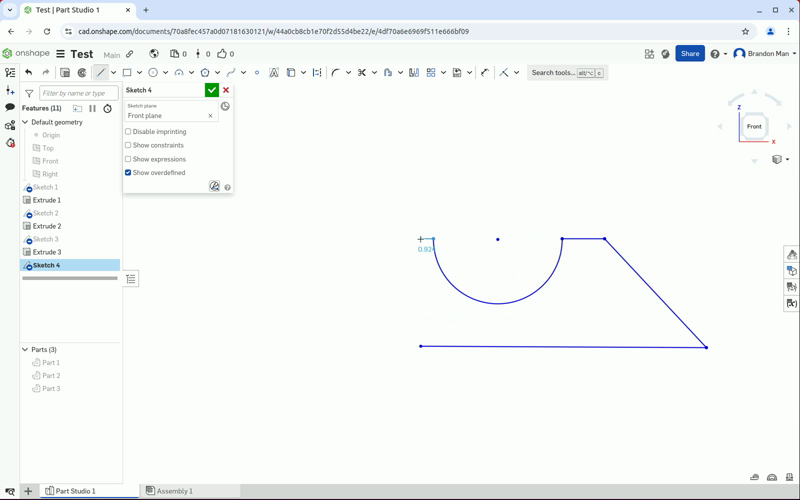
scroll(6)
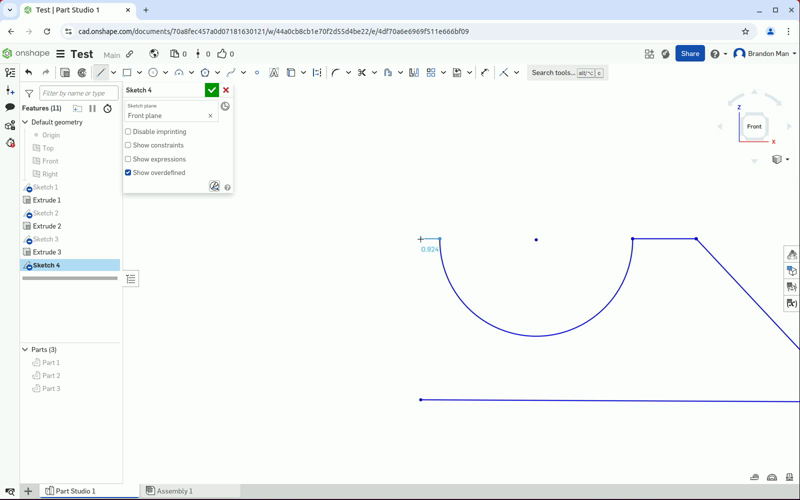
scroll(6)
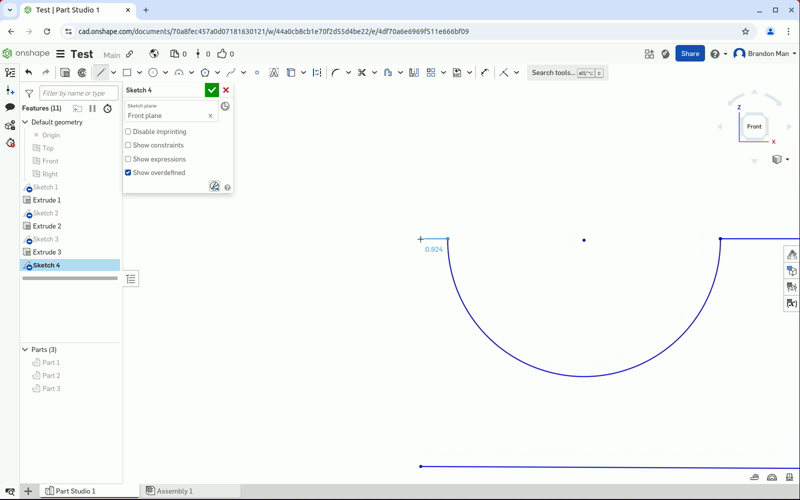
scroll(6)
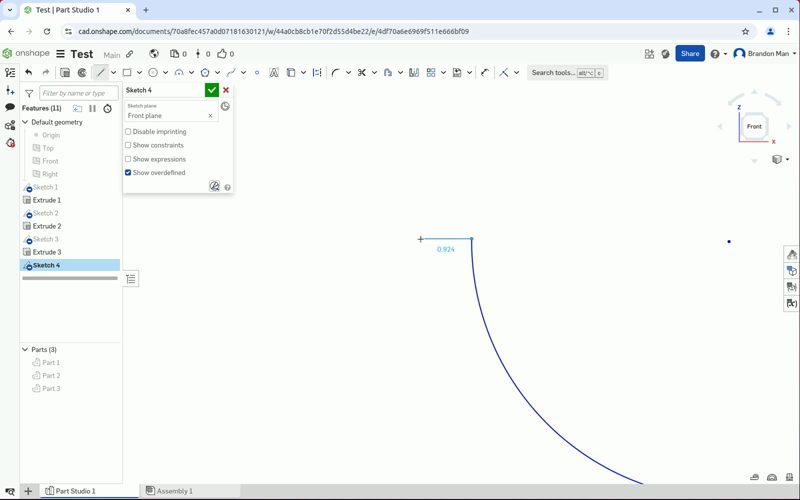
click(420, 238)
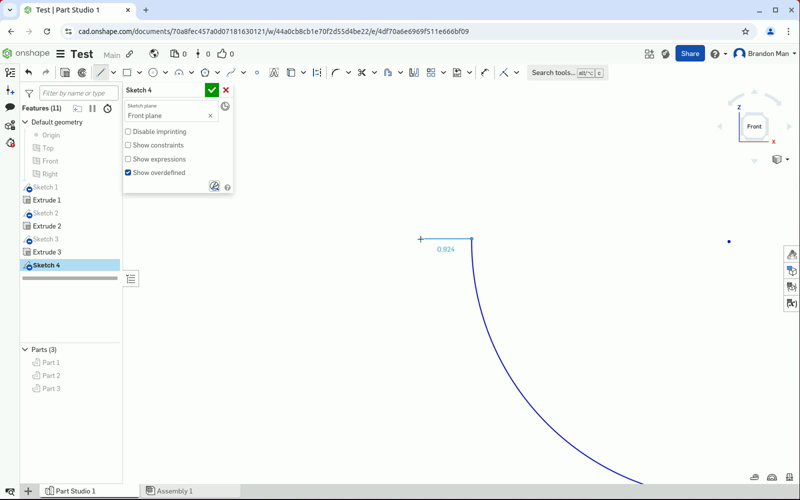
scroll(-6)
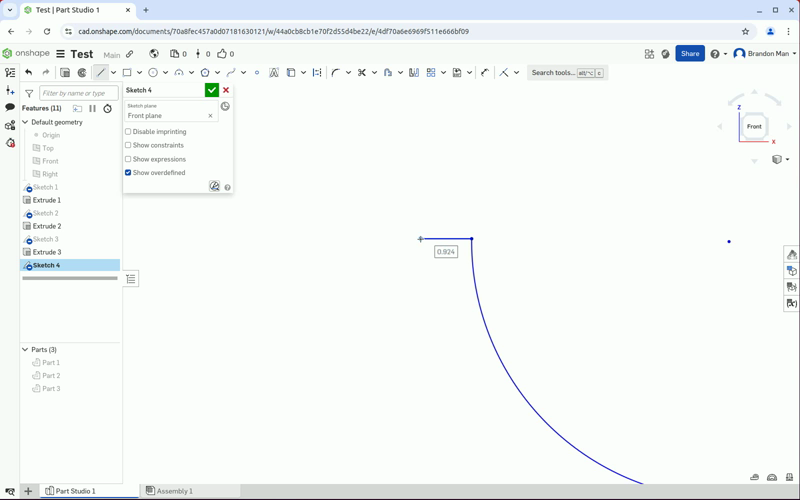
scroll(-6)
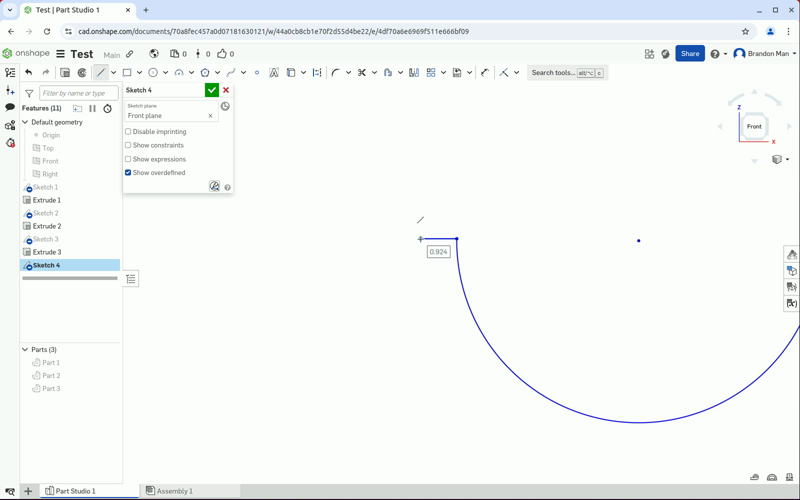
scroll(-6)
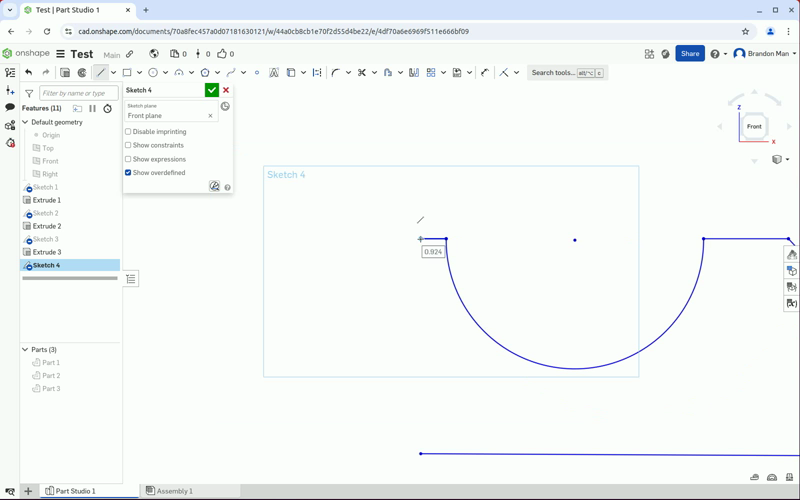
scroll(-6)
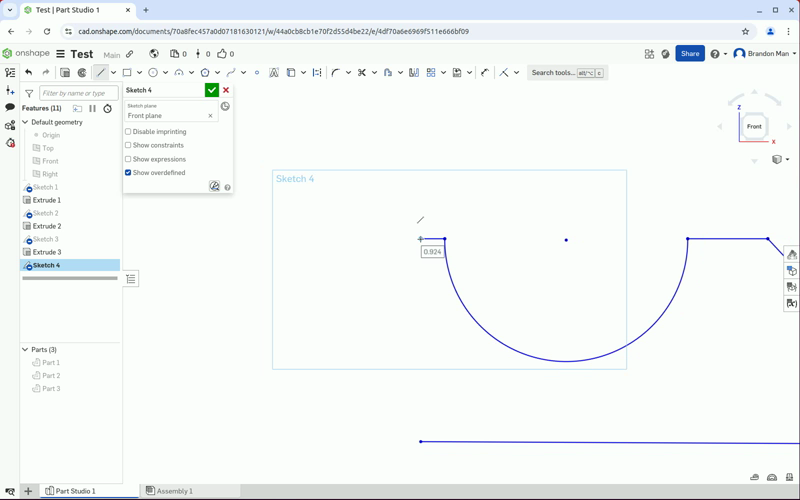
scroll(-6)
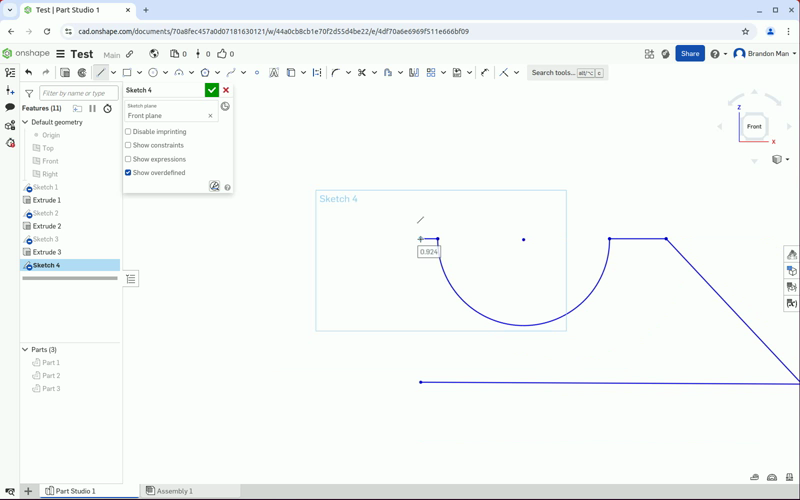
scroll(-6)
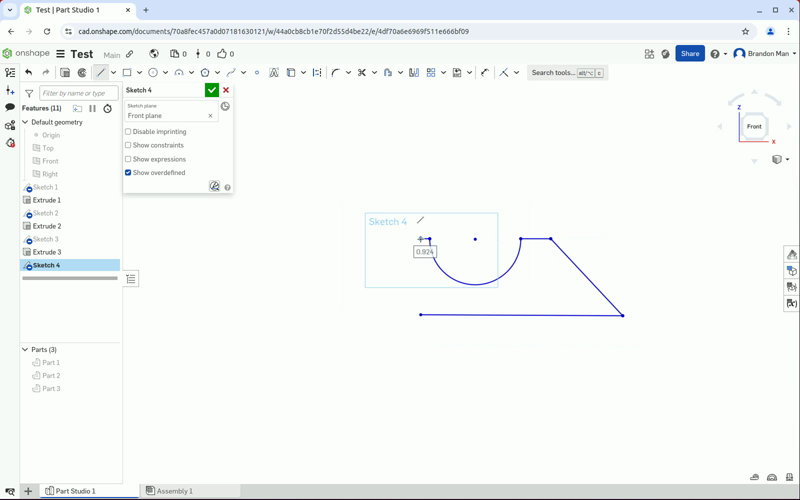
scroll(-6)
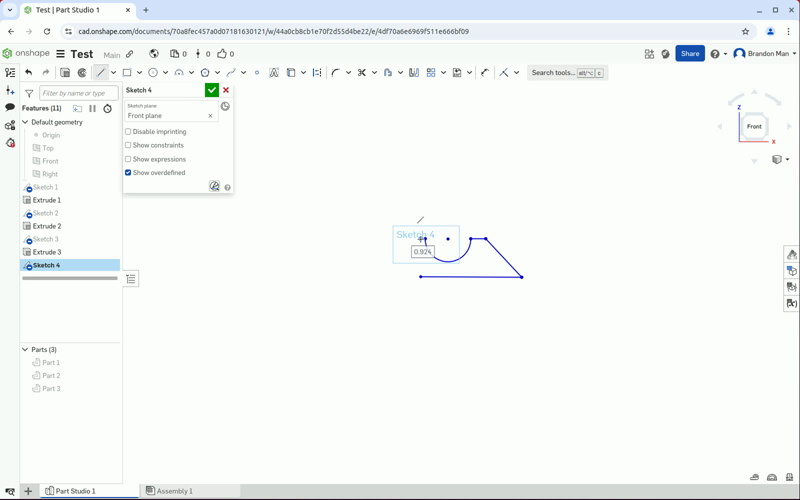
key_up(shift)
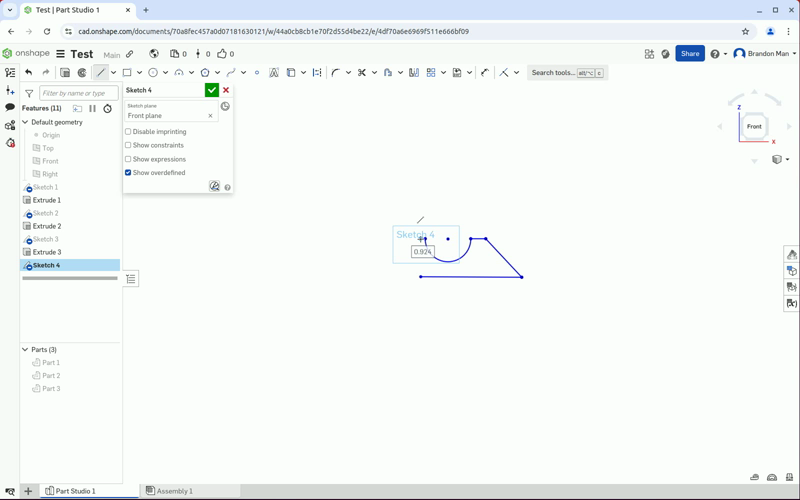
mouse_move(450, 238)
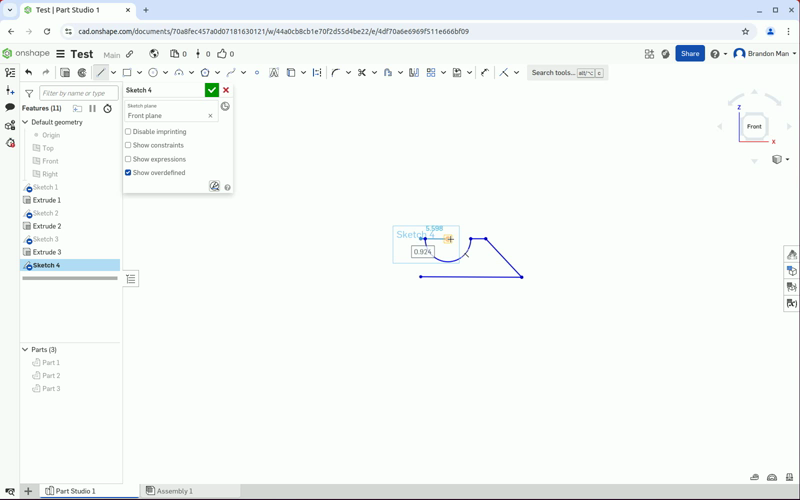
key_down(shift)
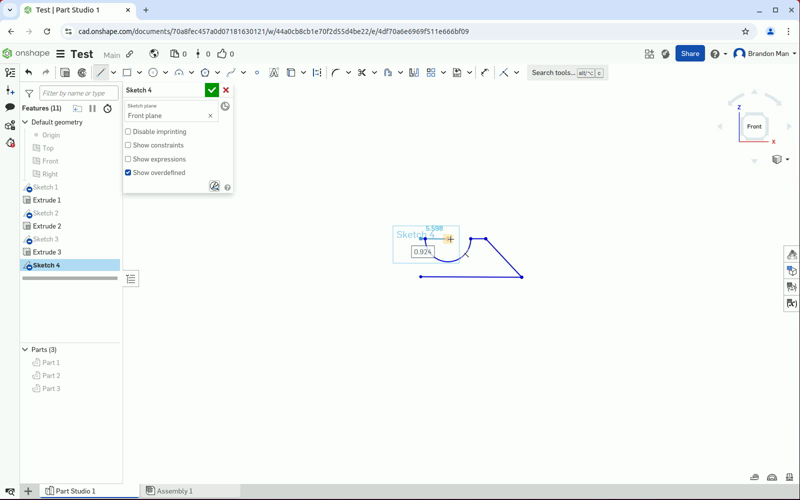
mouse_move(420, 276)
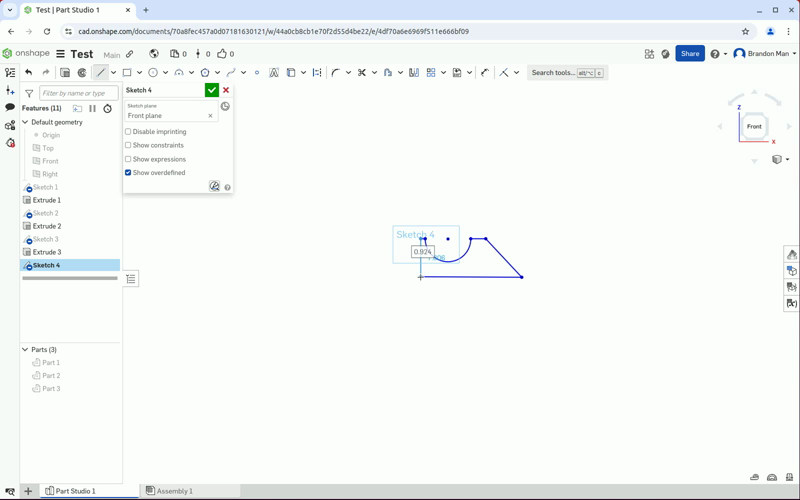
key_up(shift)
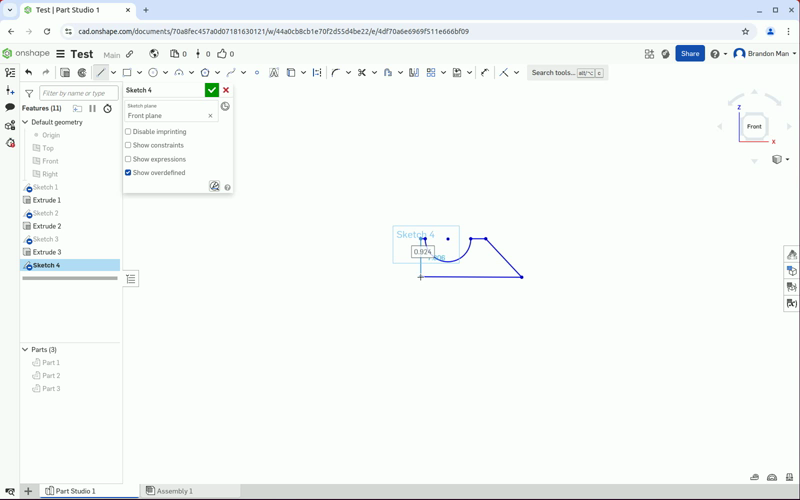
click(420, 276)
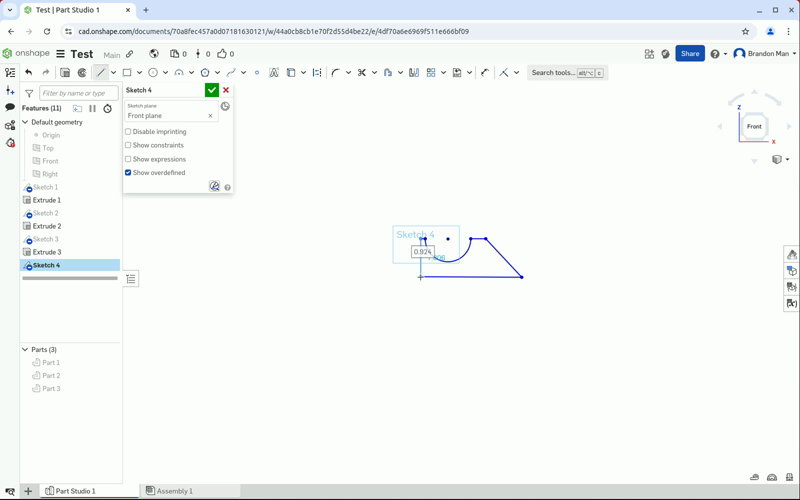
key(esc)
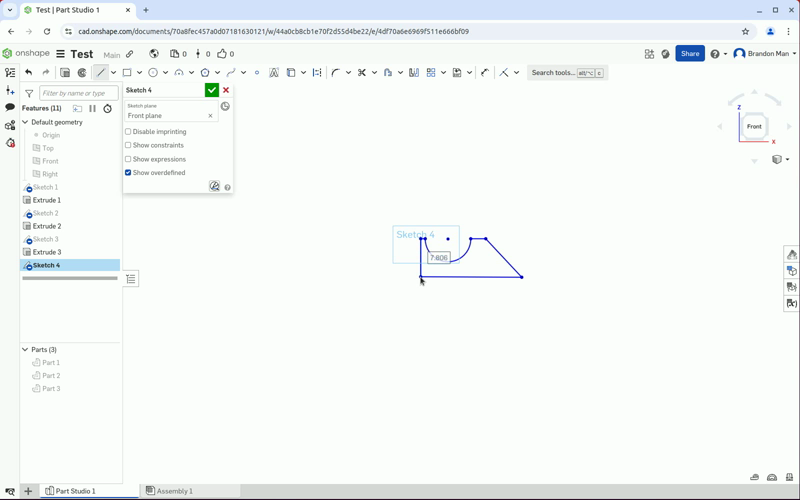
mouse_move(451, 261)
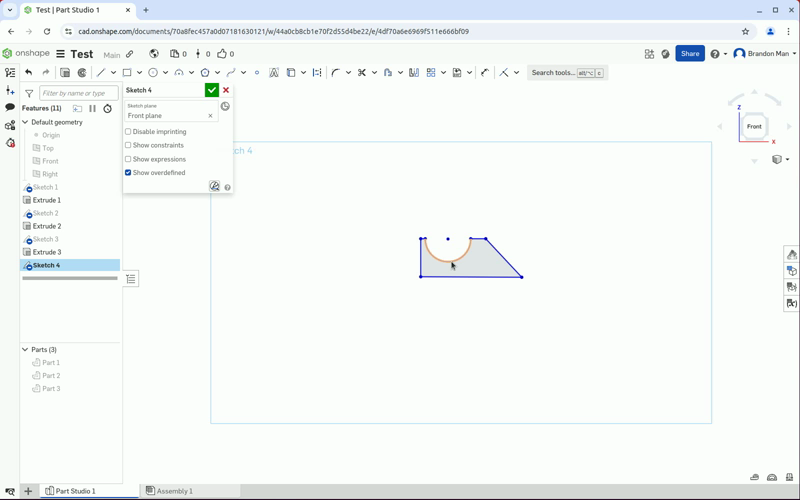
scroll(6)
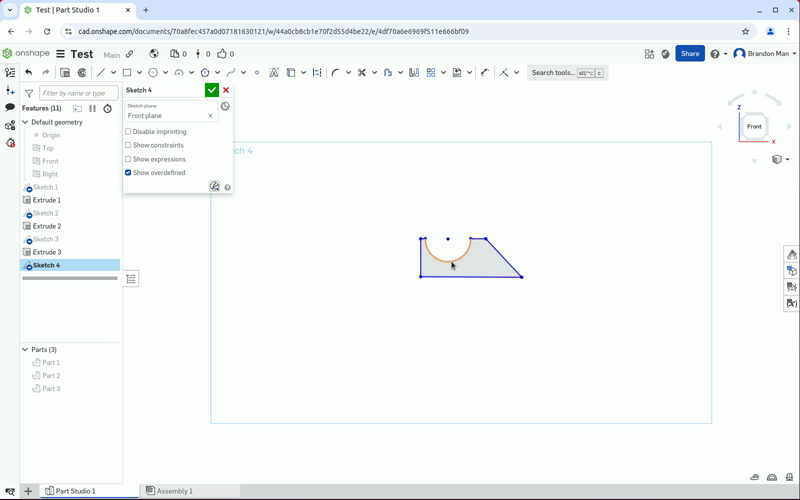
scroll(6)
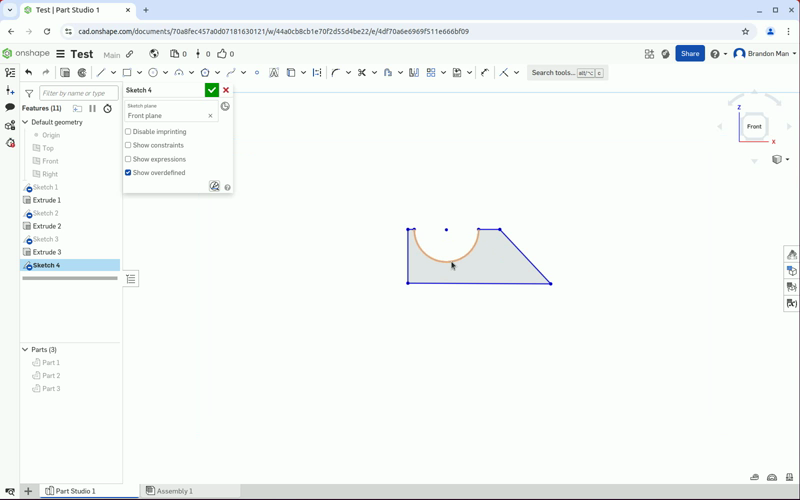
scroll(6)
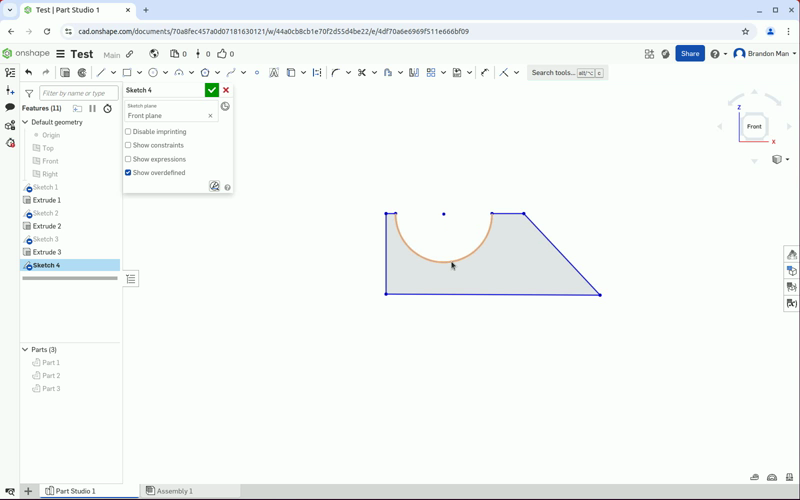
scroll(6)
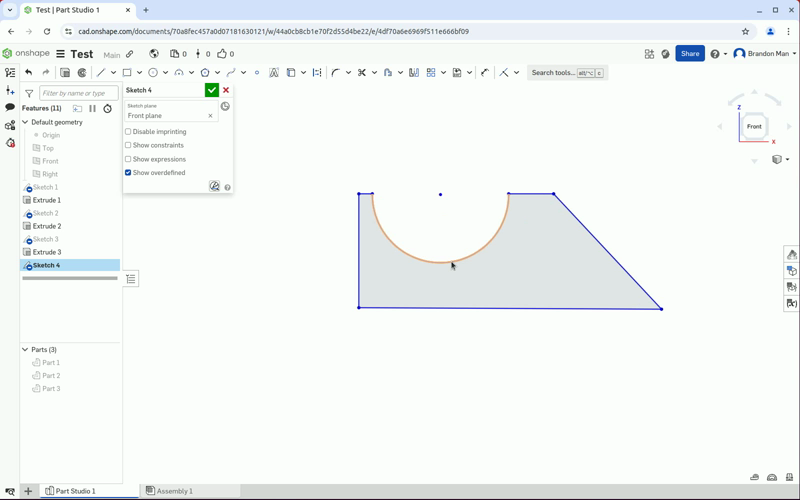
scroll(6)
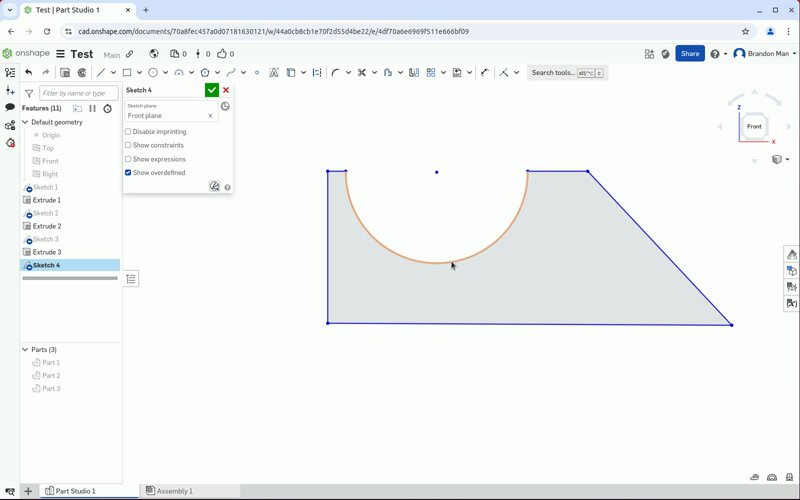
scroll(6)
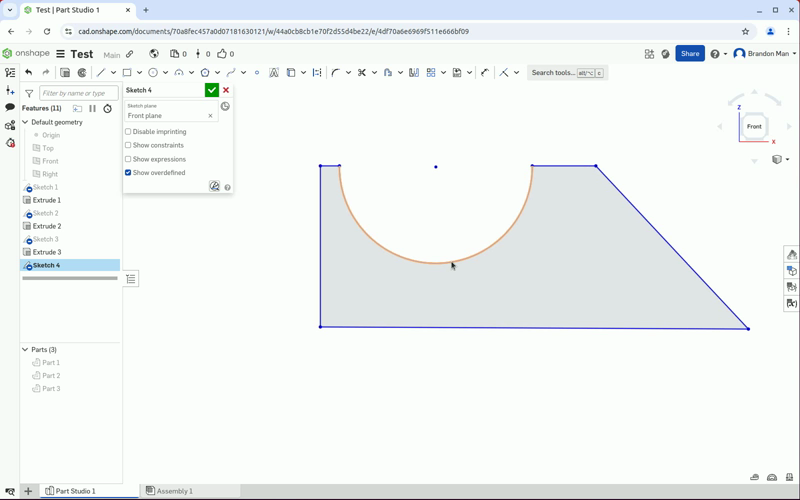
scroll(6)
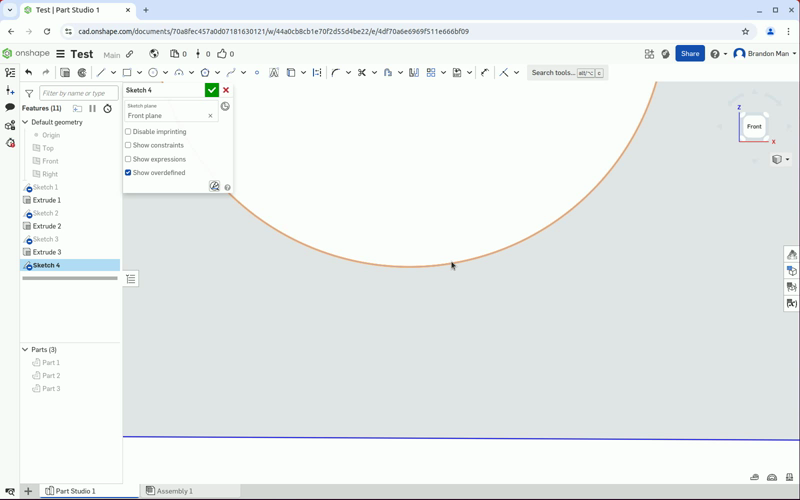
click(451, 261)
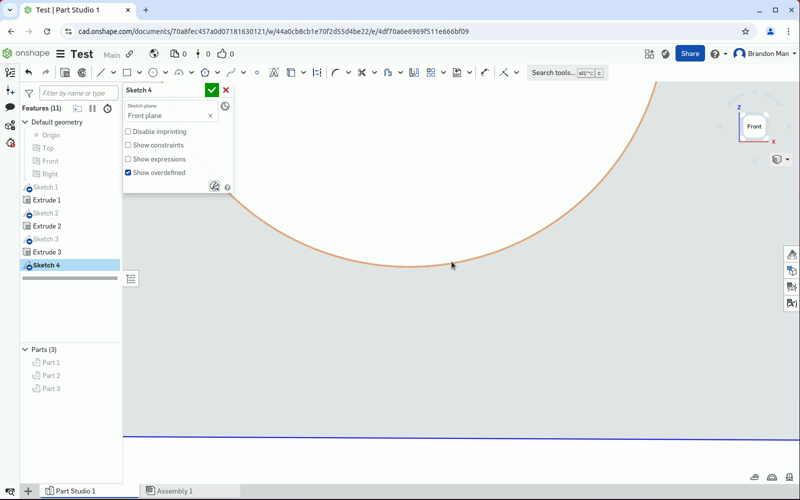
scroll(-6)
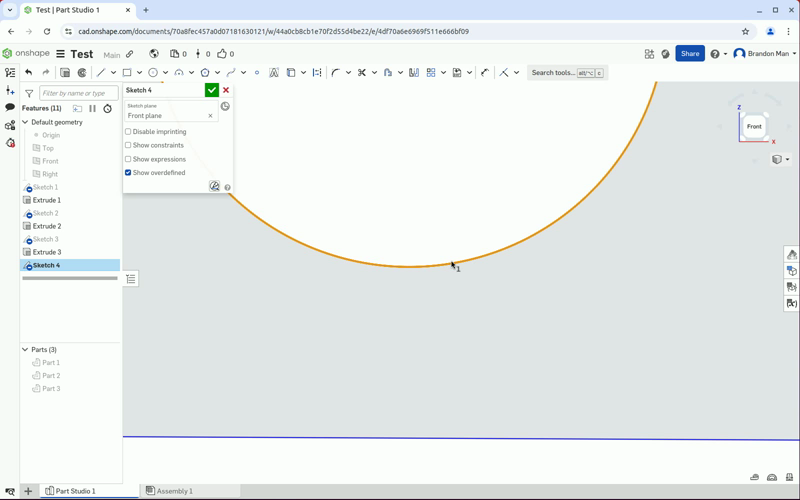
scroll(-6)
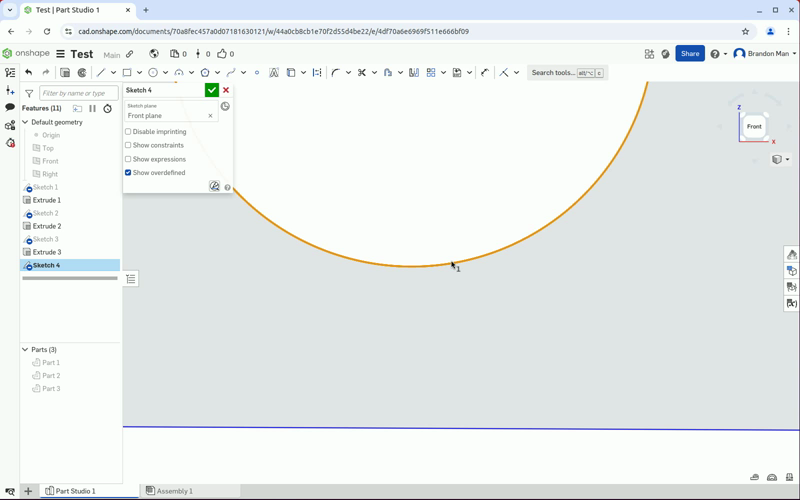
scroll(-6)
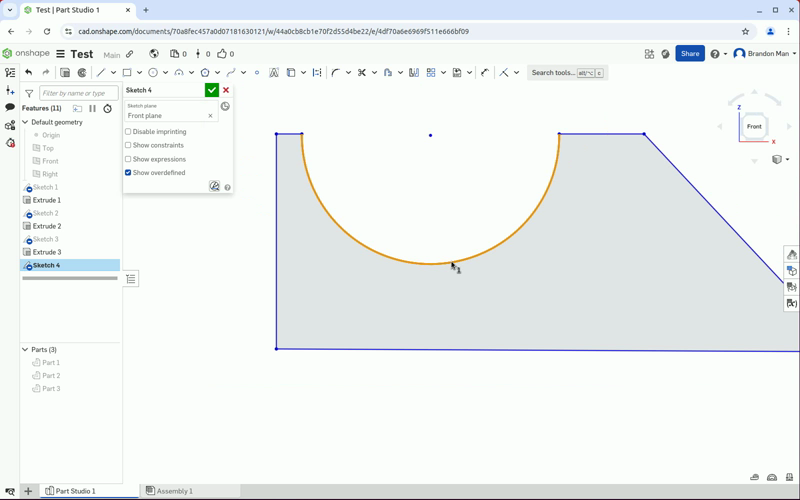
scroll(-6)
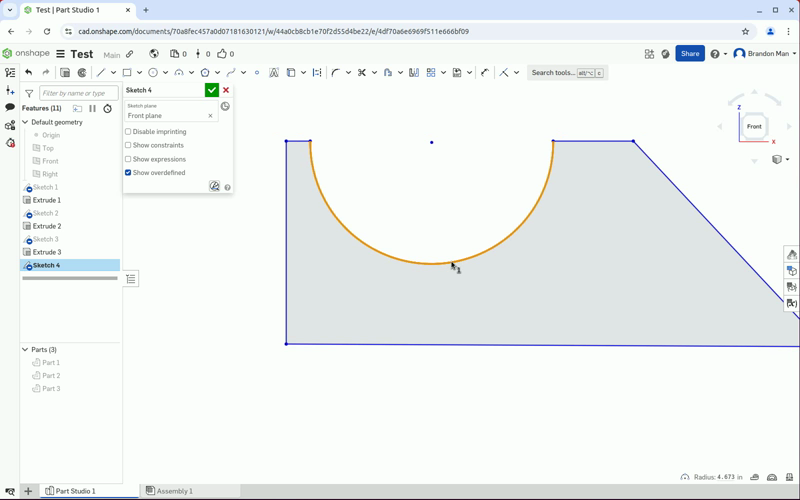
scroll(-6)
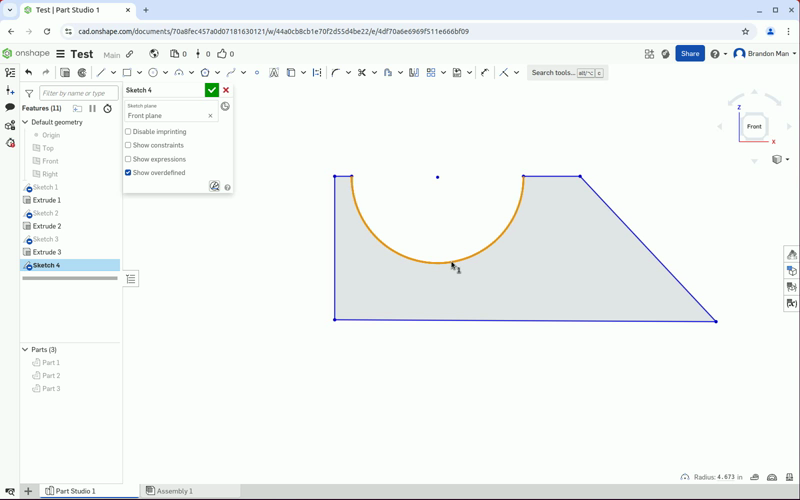
scroll(-6)
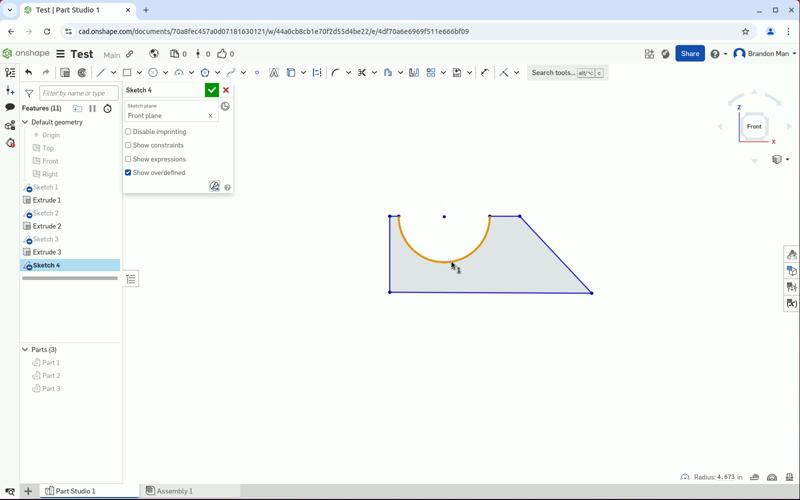
scroll(-6)
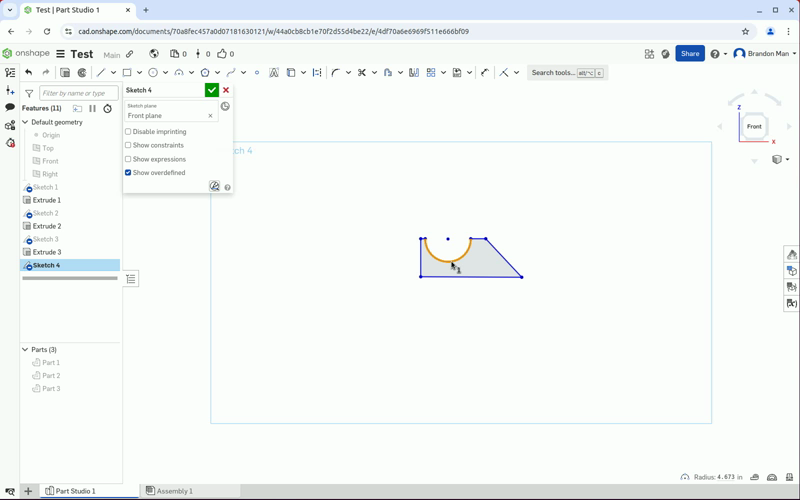
mouse_move(73, 352)
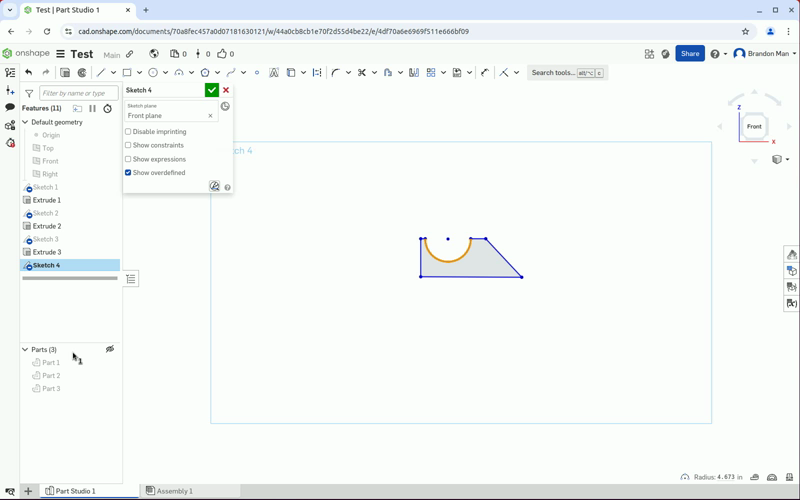
key(shift+y)
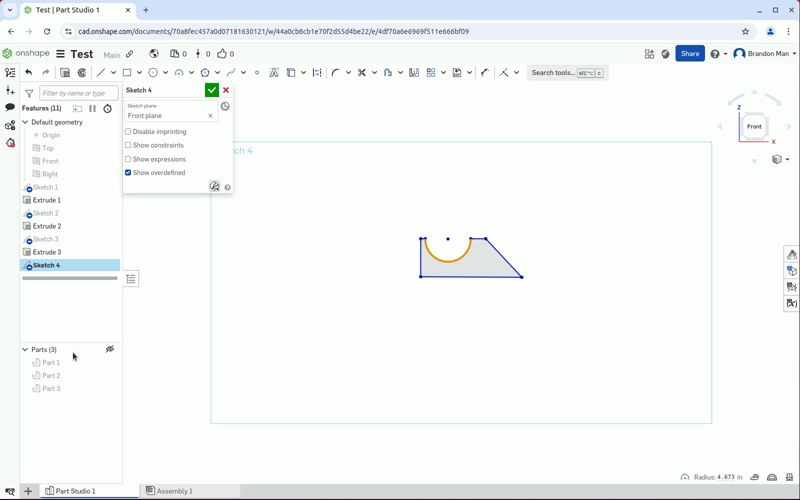
key(shift+e)
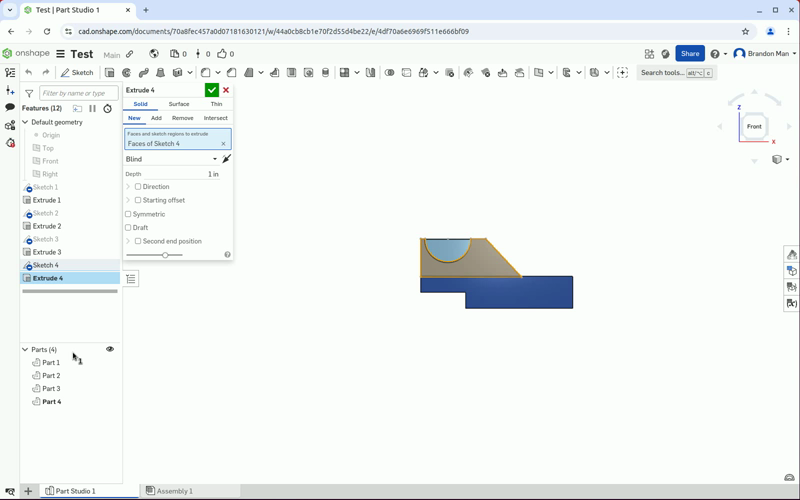
mouse_move(143, 106)
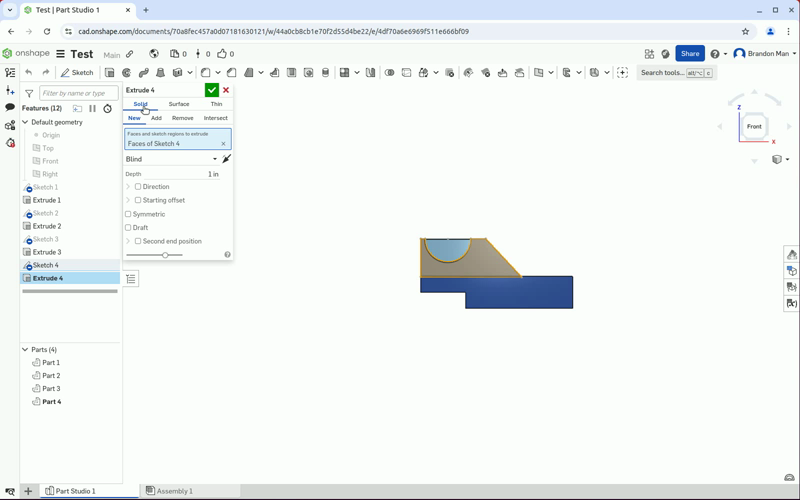
click(143, 106)
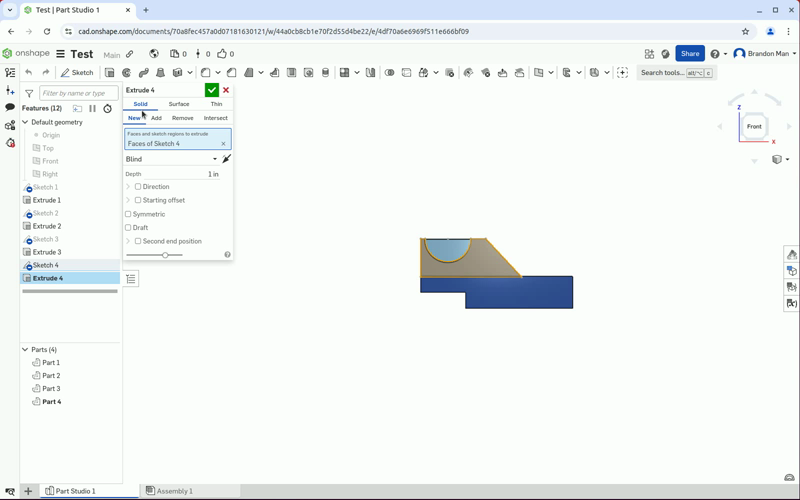
mouse_move(137, 120)
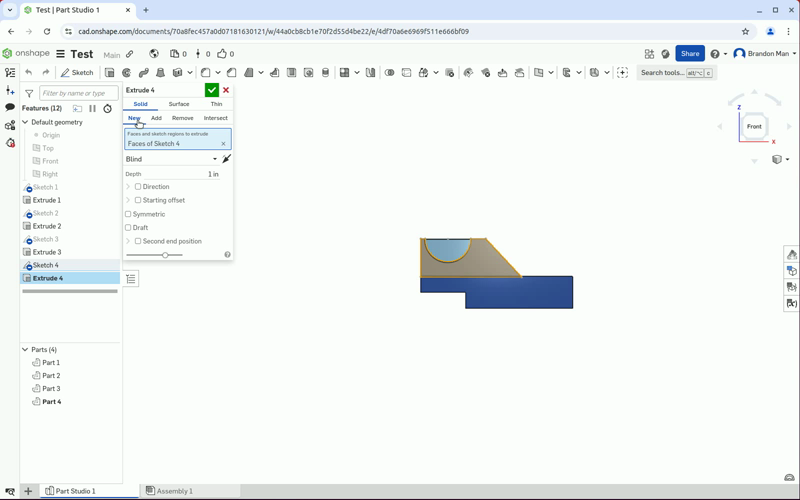
click(137, 120)
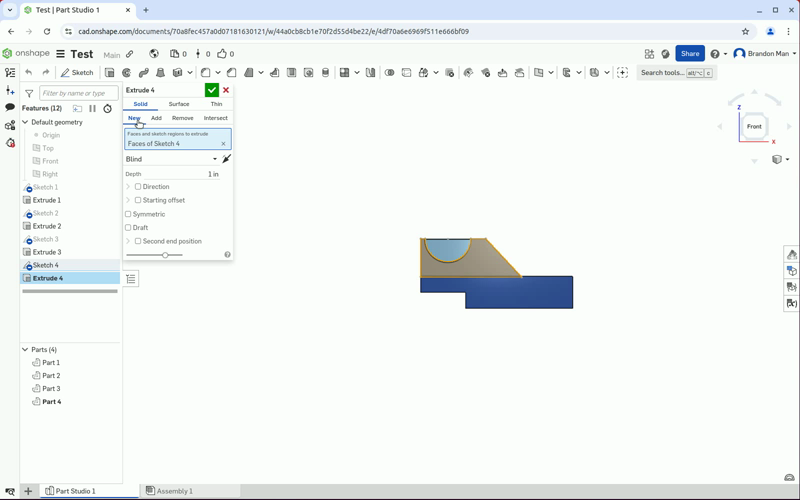
key(tab, 4)
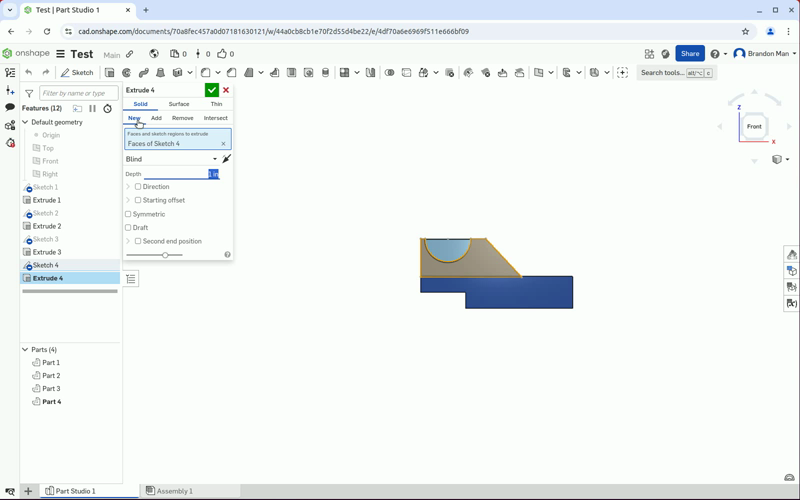
text(15.646)
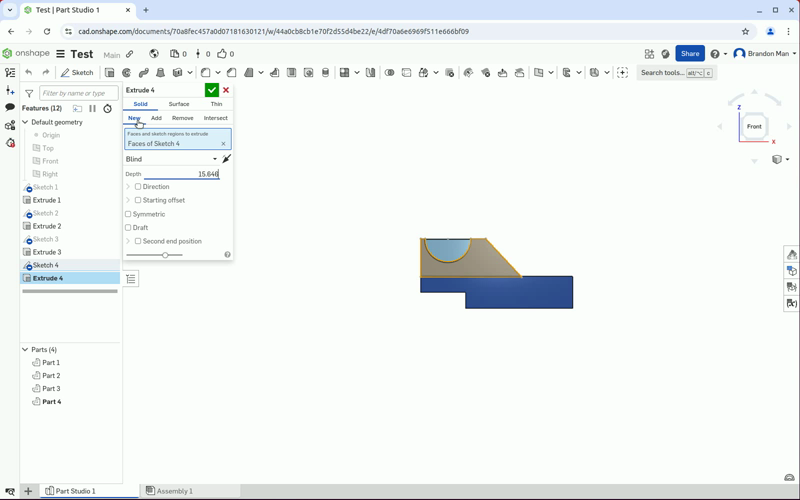
key(enter)
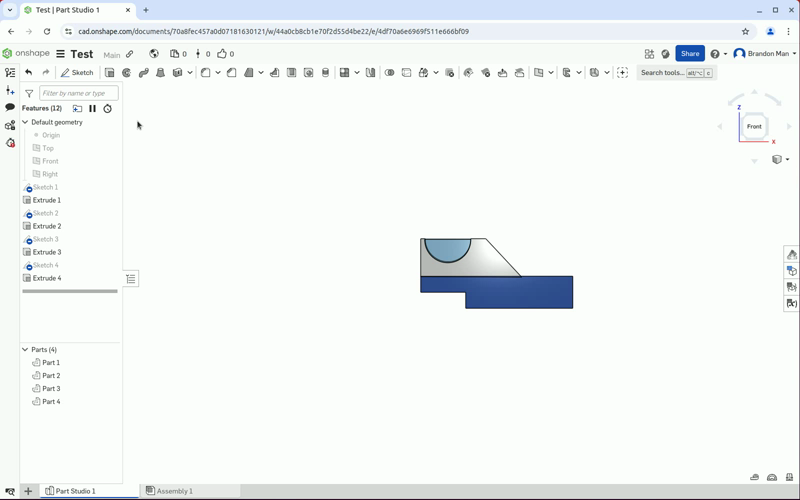
key(shift+h)
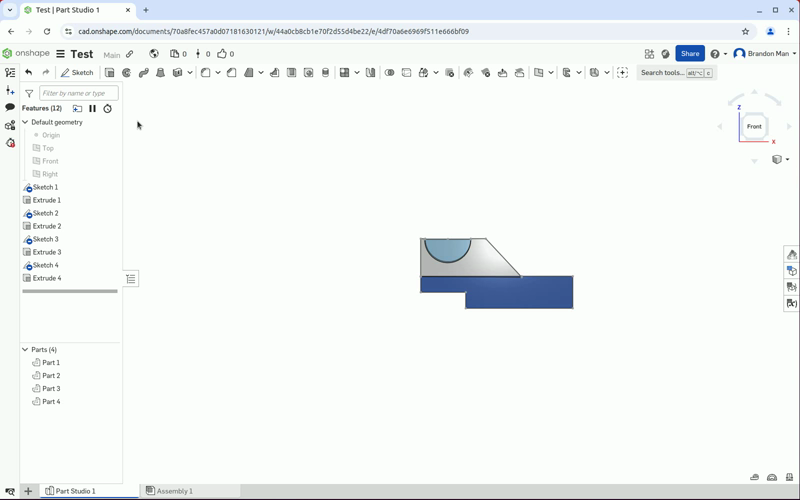
key(shift+h)
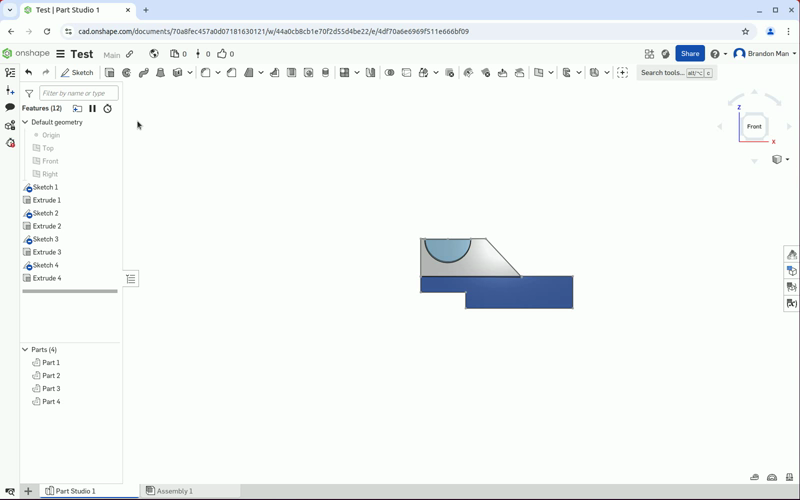
key(shift+7)
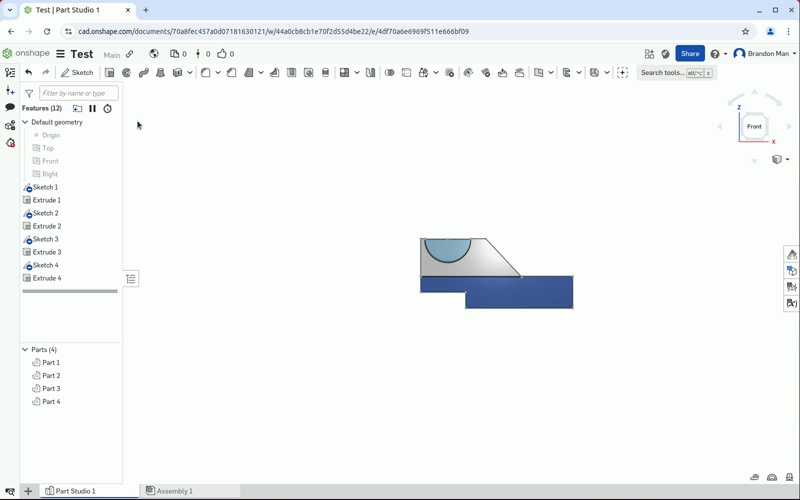
key(left, 2)
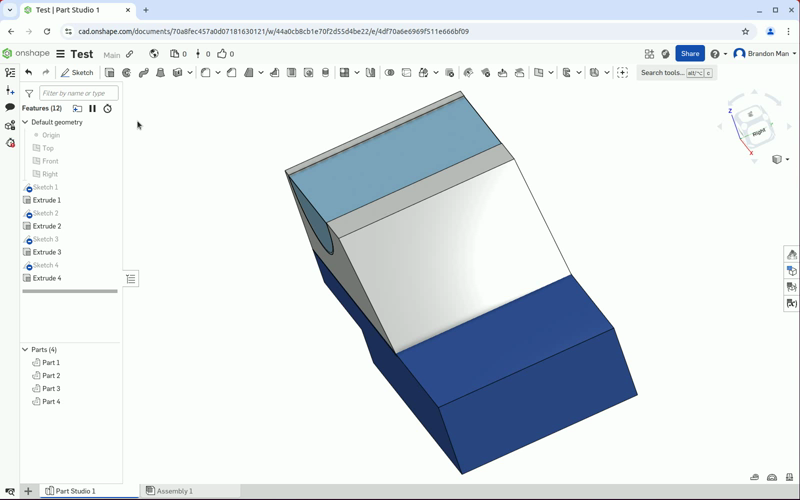
key(down, 2)
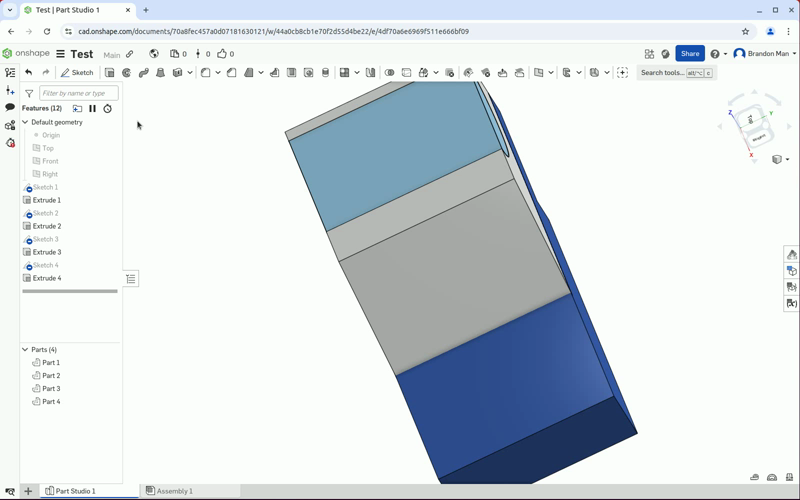
key(up, 2)
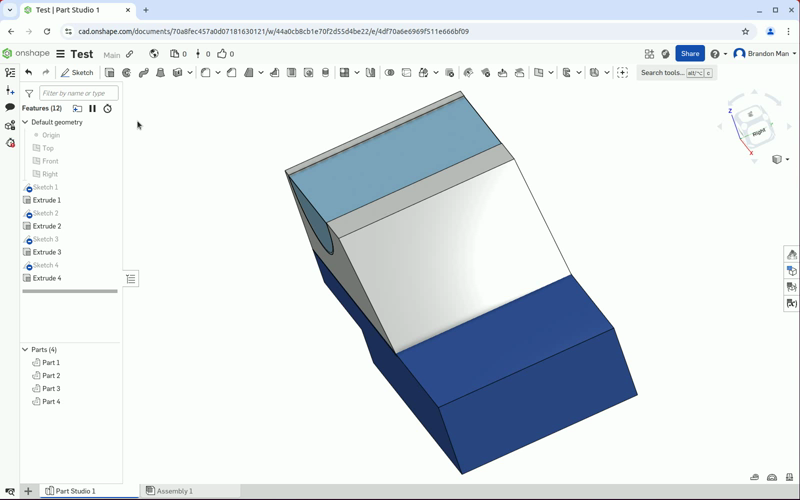
key(right, 2)
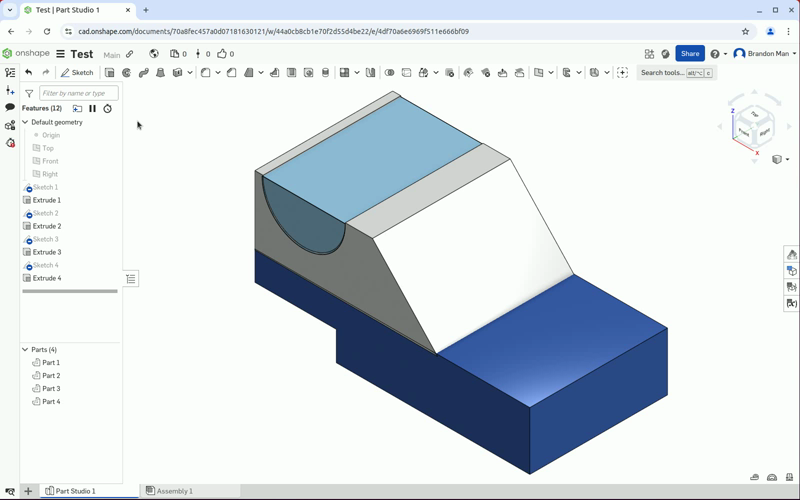
mouse_move(73, 189)
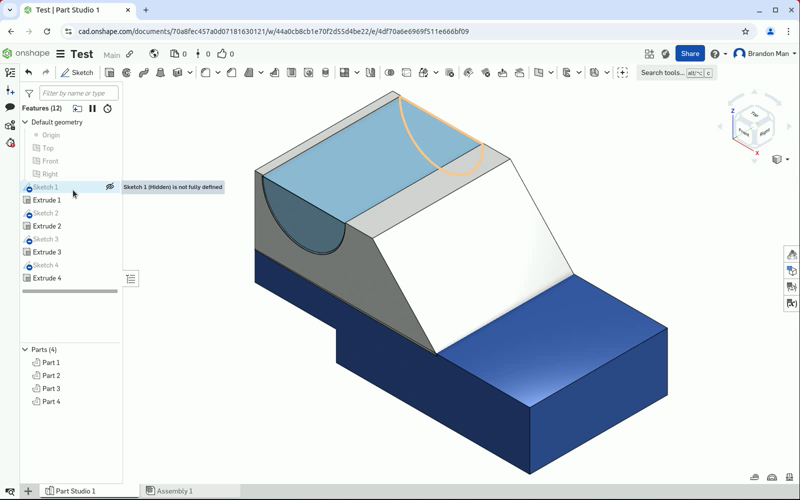
click(73, 189)